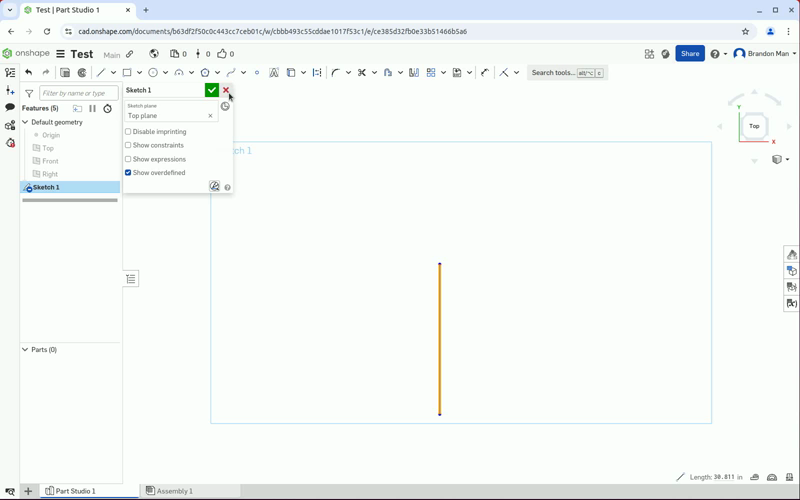
key(shift+h)
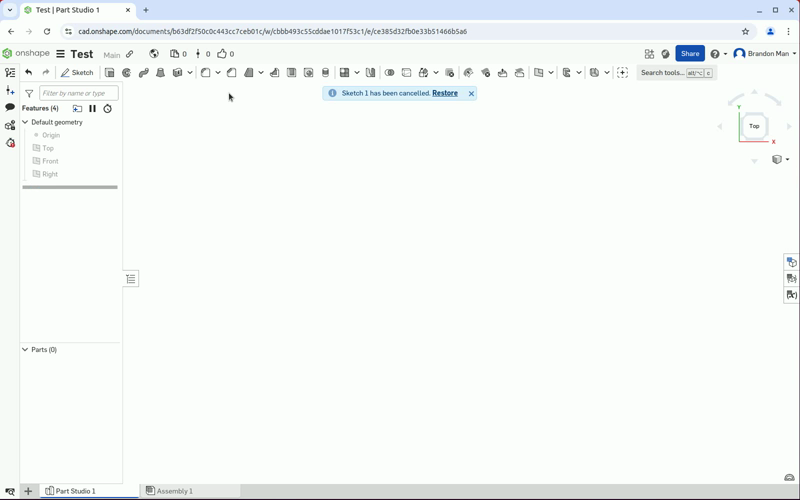
mouse_move(73, 352)
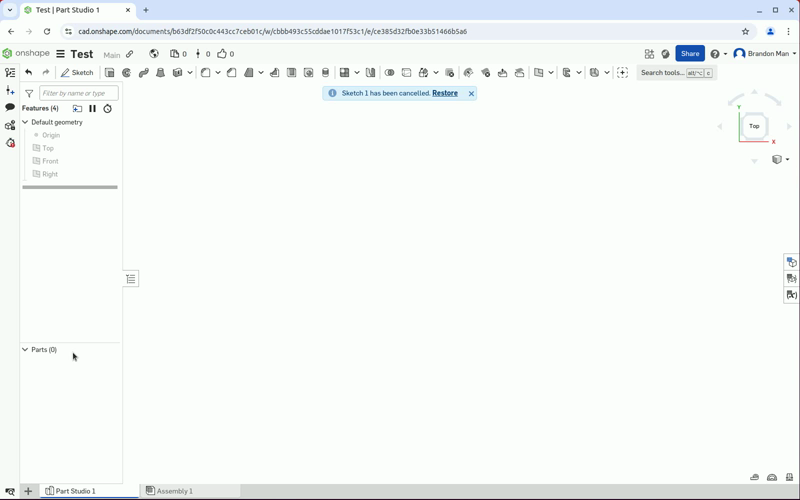
key(y)
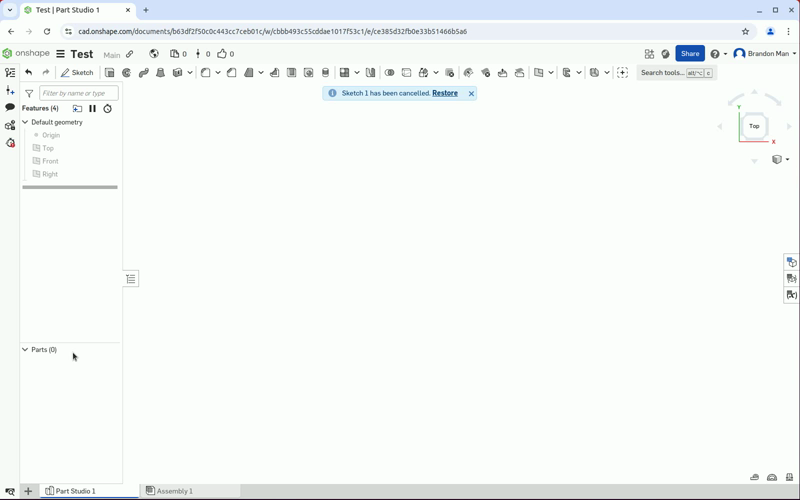
key(shift+p)
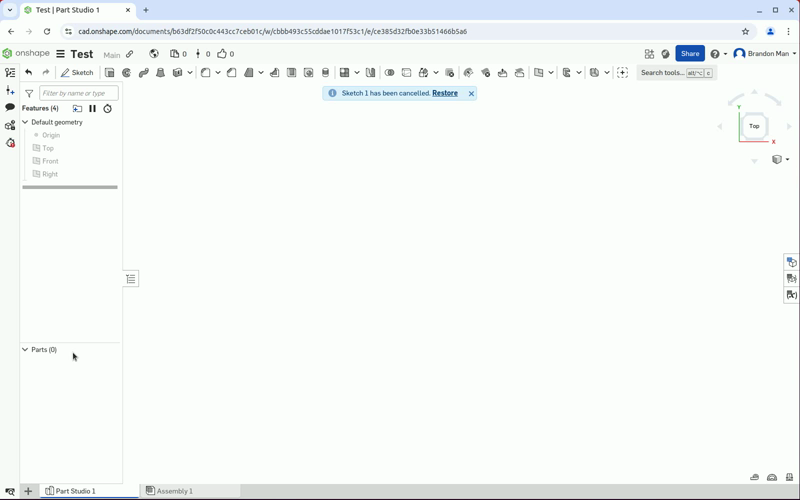
key(space)
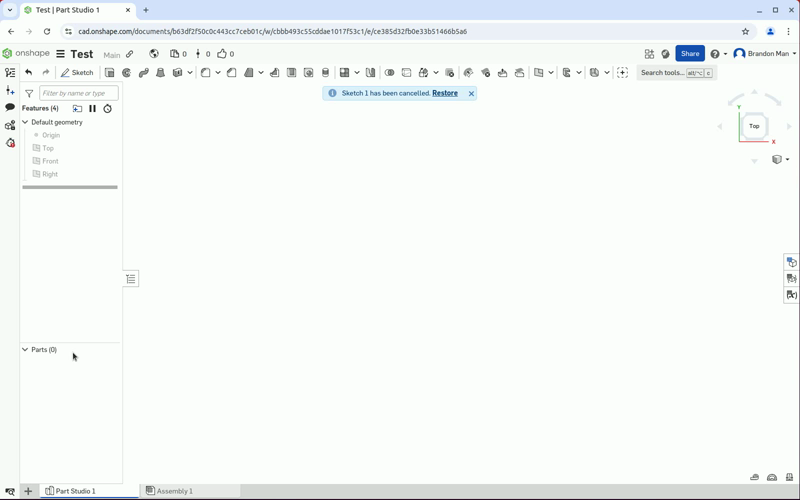
key_down(shift)
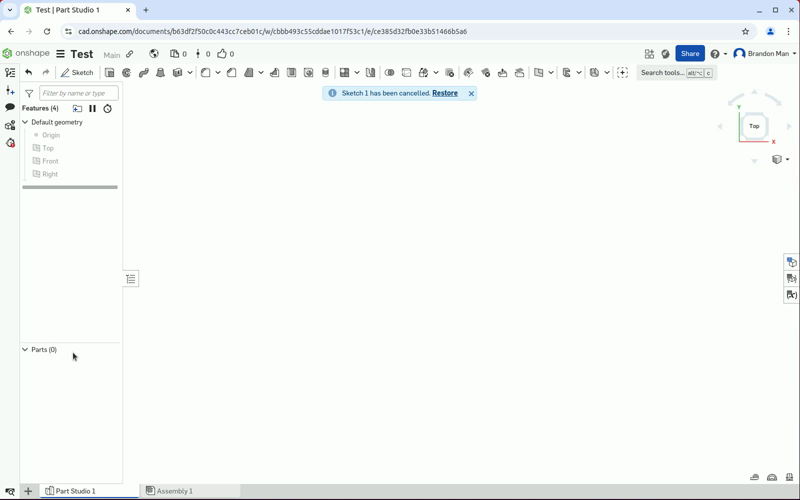
key(up)
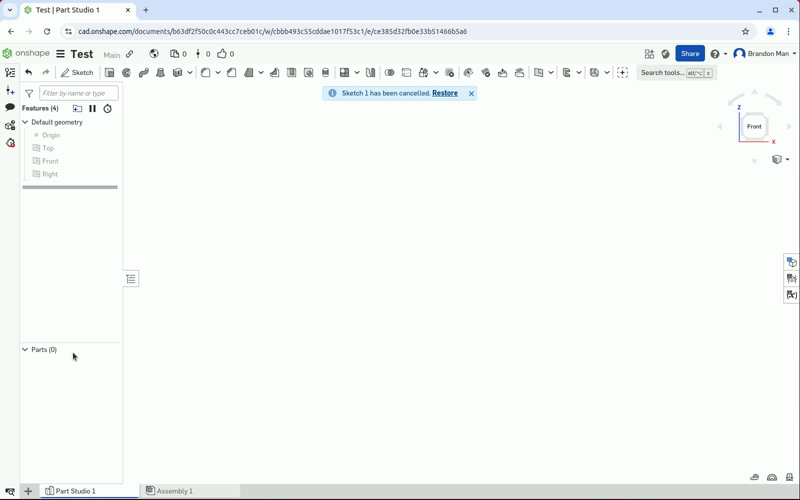
key_up(shift)
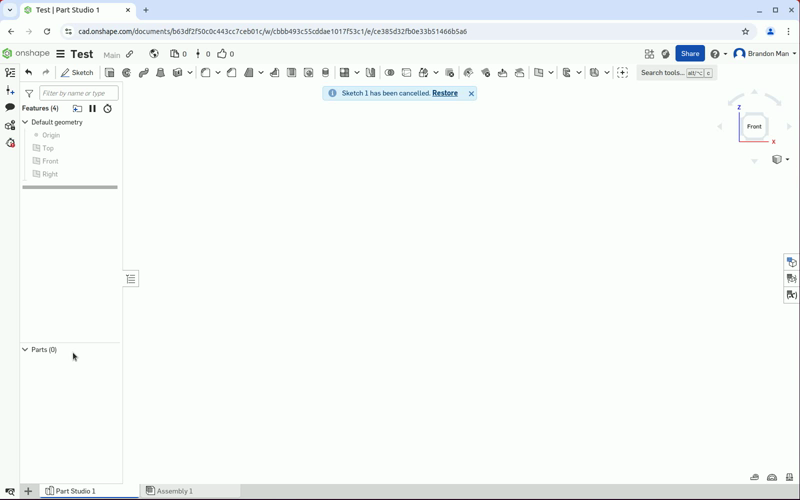
mouse_move(73, 352)
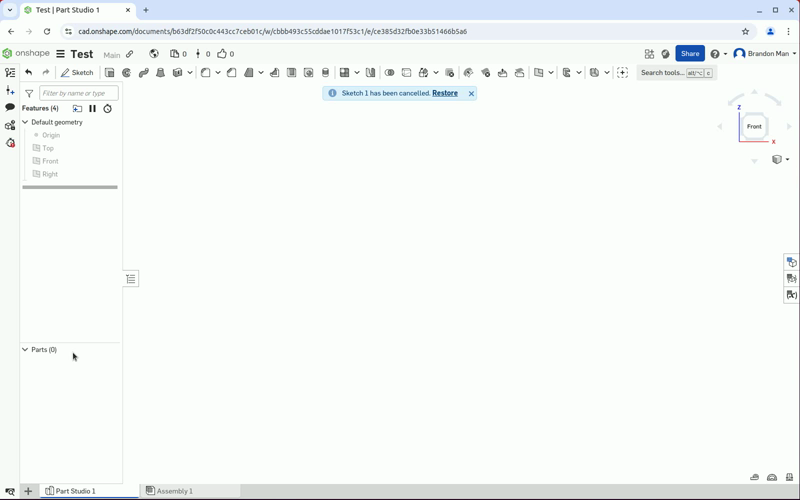
key(shift+y)
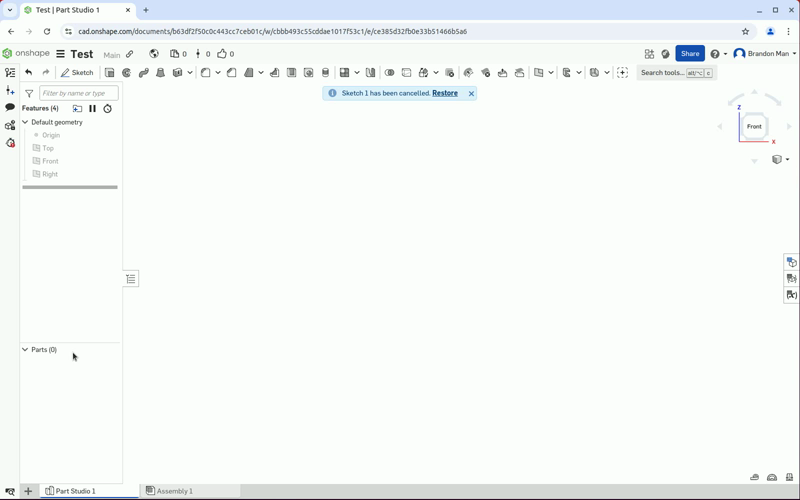
key(shift+s)
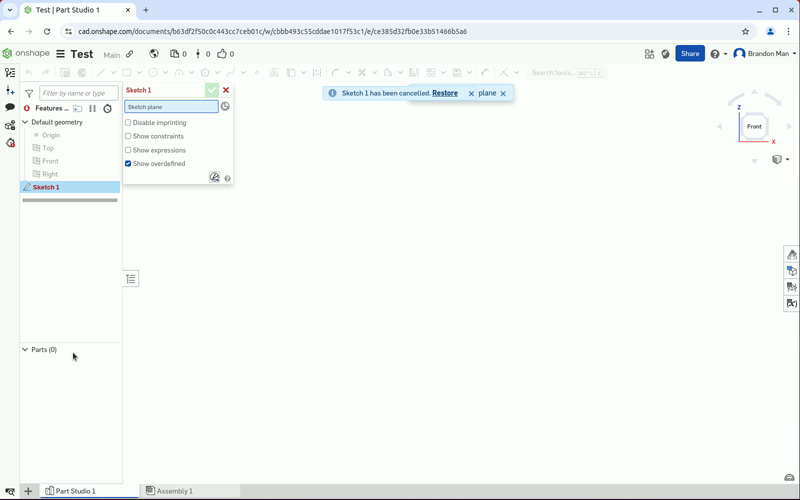
mouse_move(73, 163)
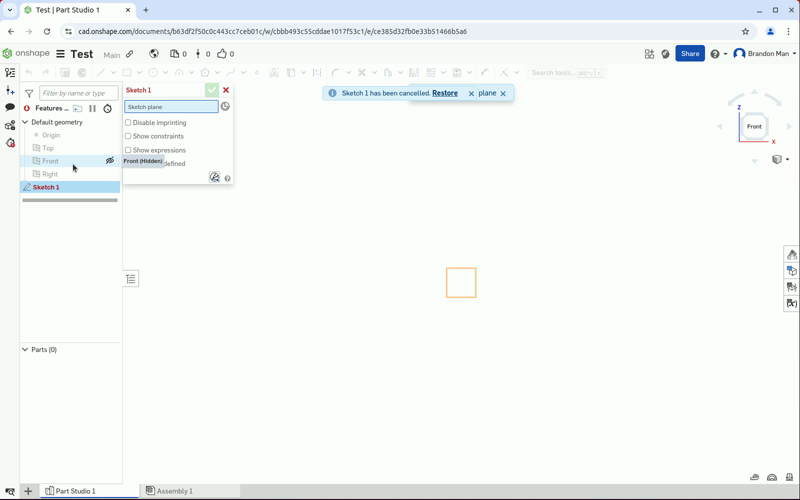
click(73, 163)
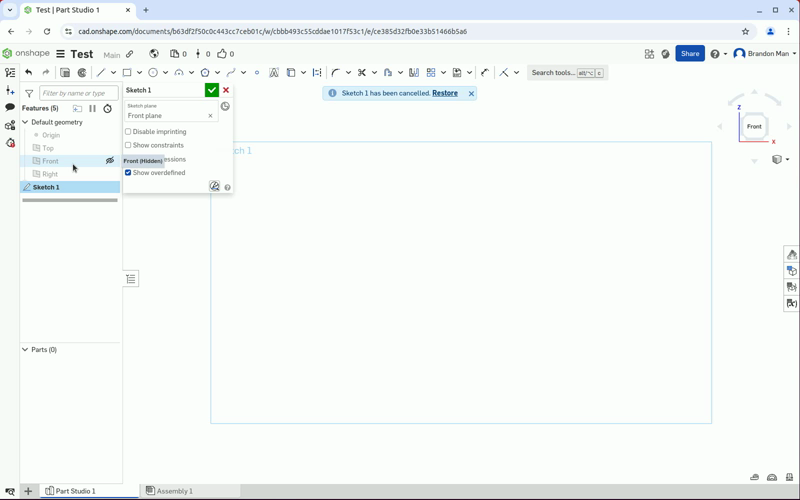
mouse_move(73, 352)
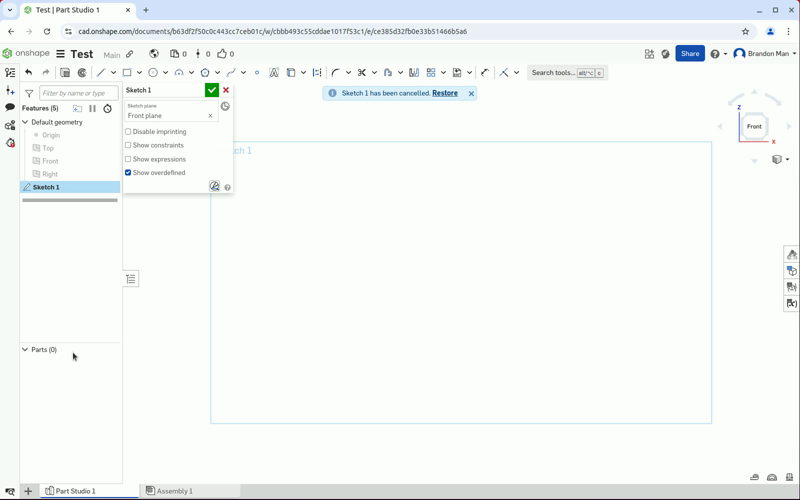
key(y)
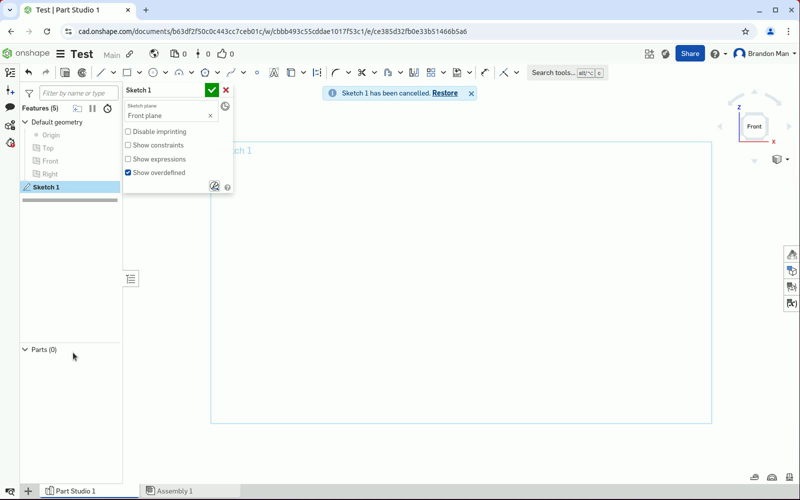
key(a)
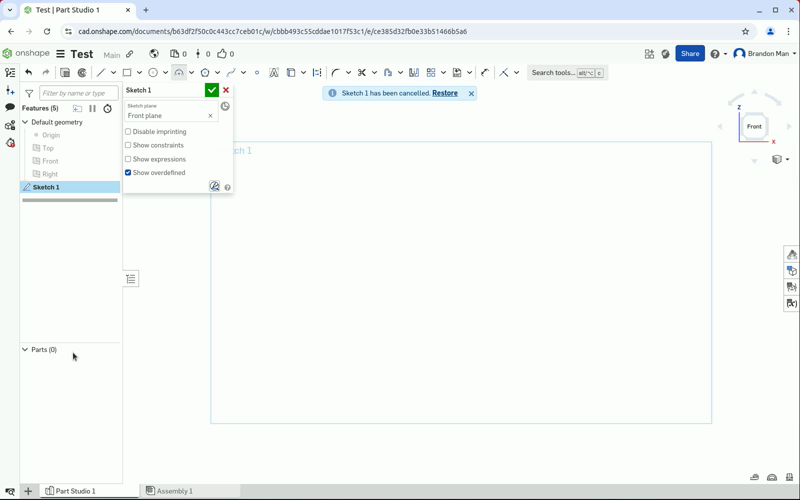
key_down(shift)
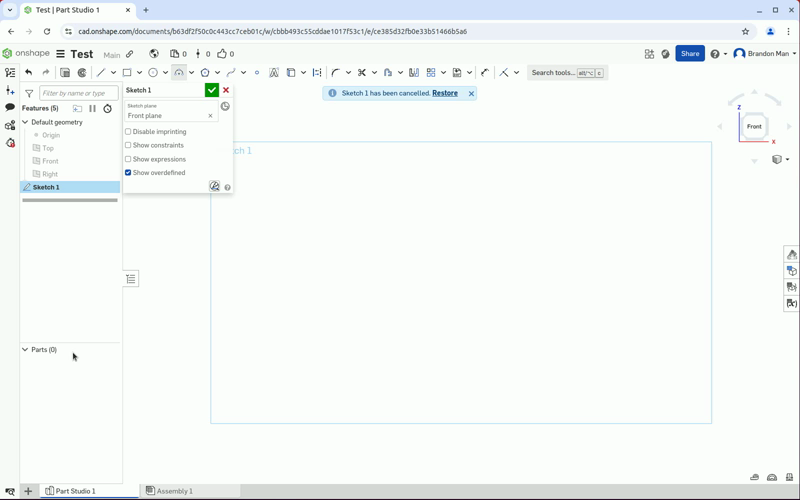
mouse_move(401, 255)
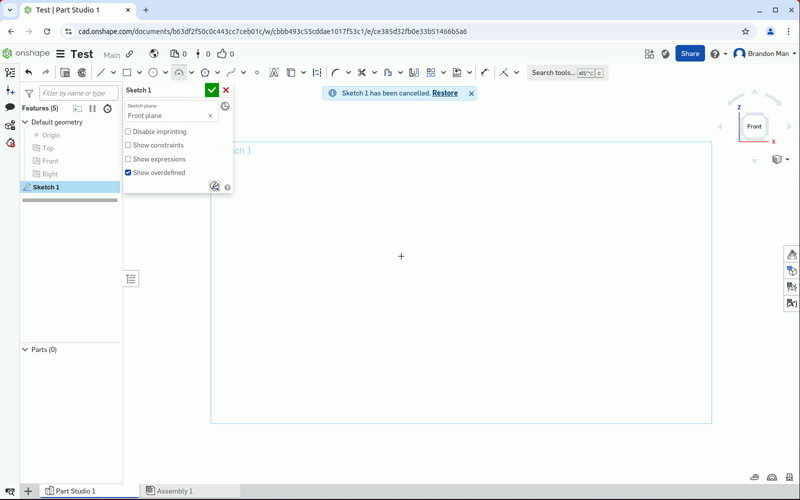
click(401, 255)
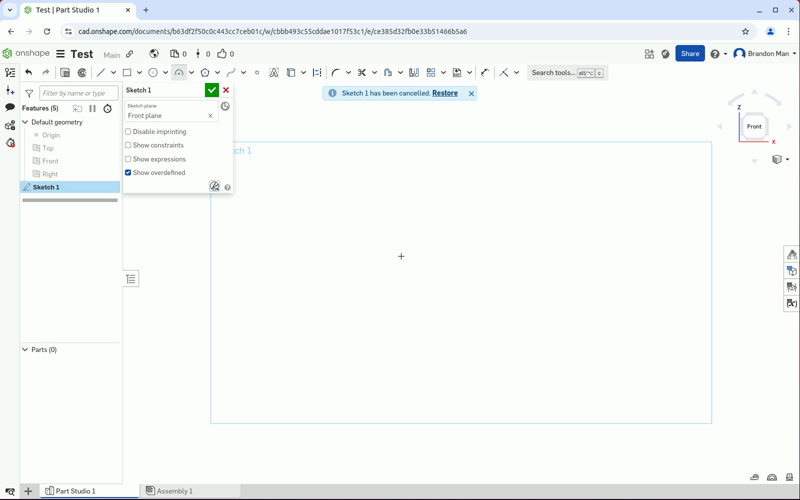
key_up(shift)
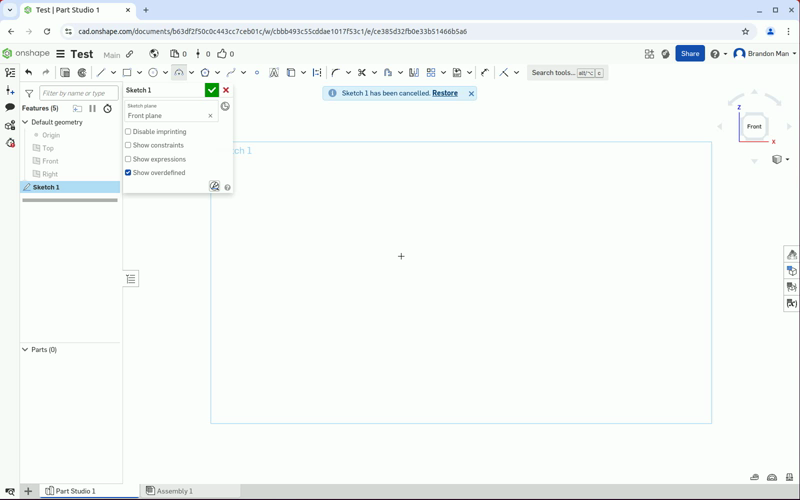
key_down(shift)
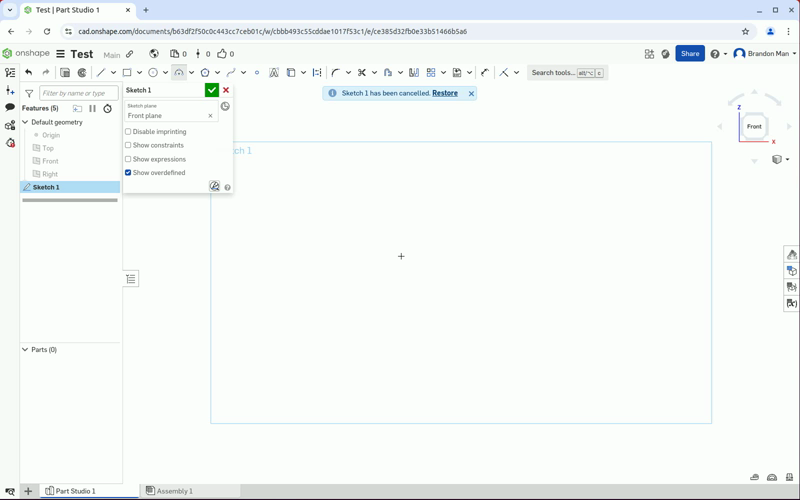
mouse_move(519, 255)
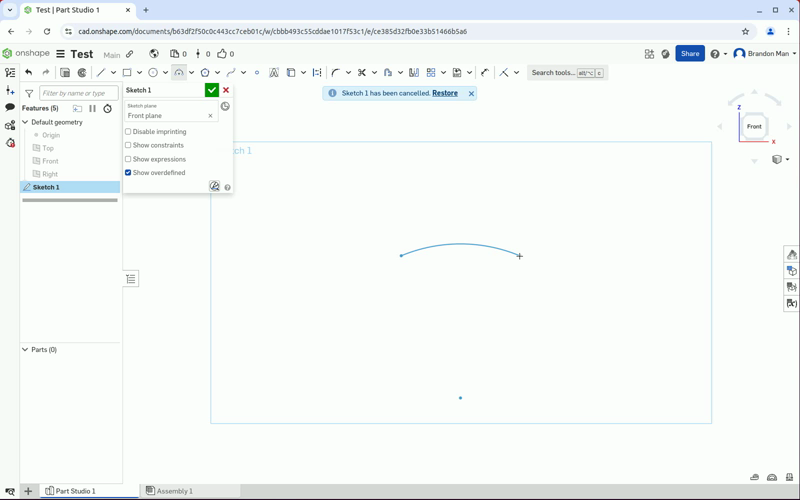
click(519, 255)
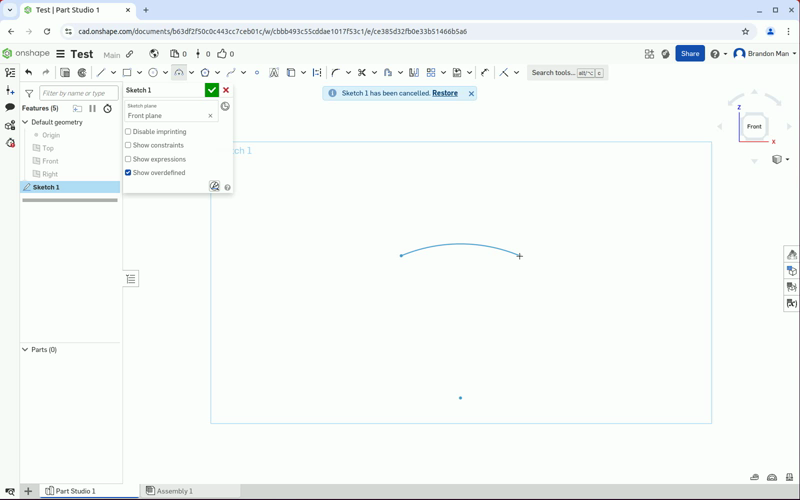
mouse_move(460, 347)
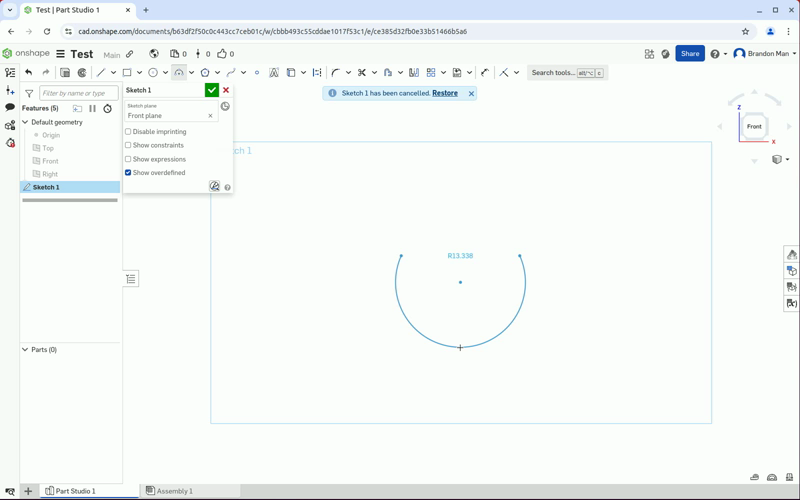
click(460, 347)
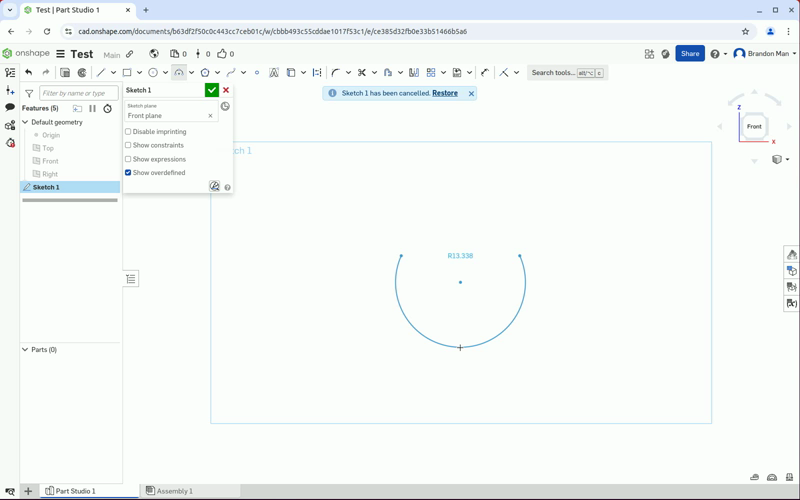
key_up(shift)
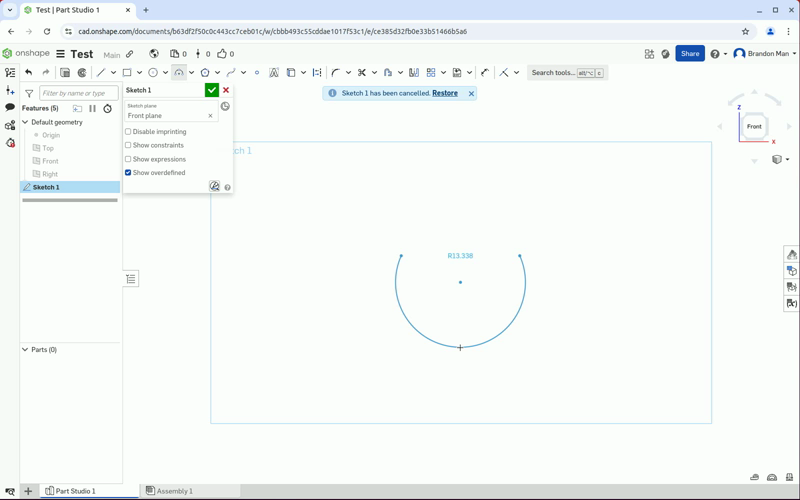
key(esc)
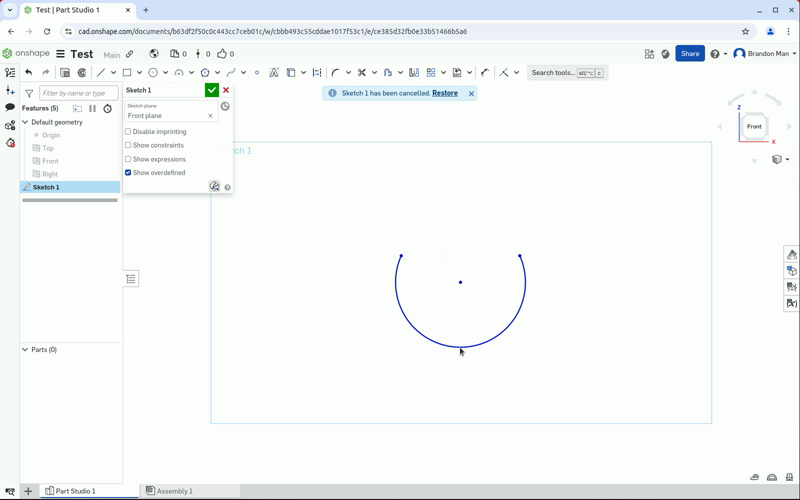
key(l)
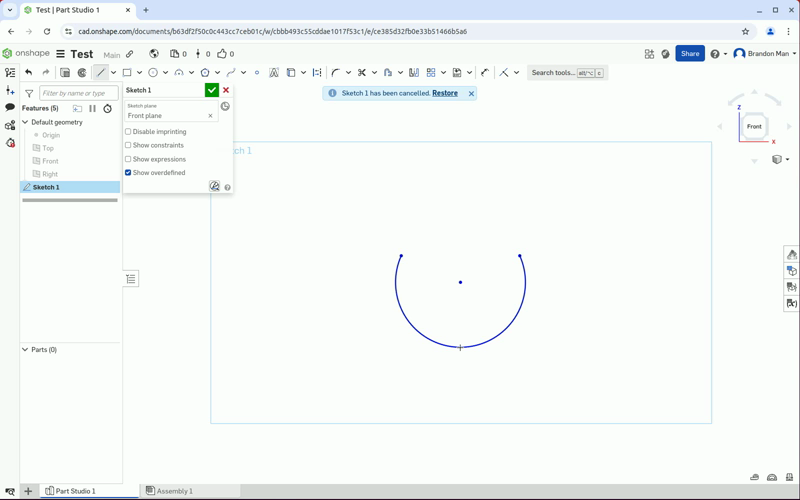
mouse_move(519, 255)
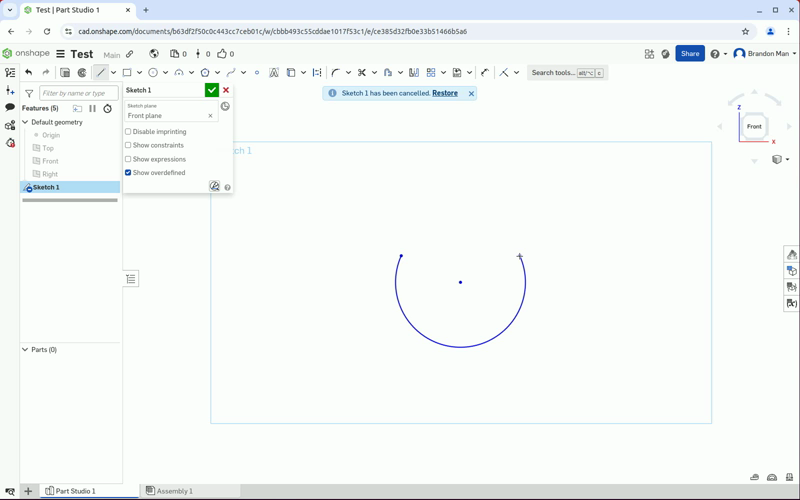
click(519, 255)
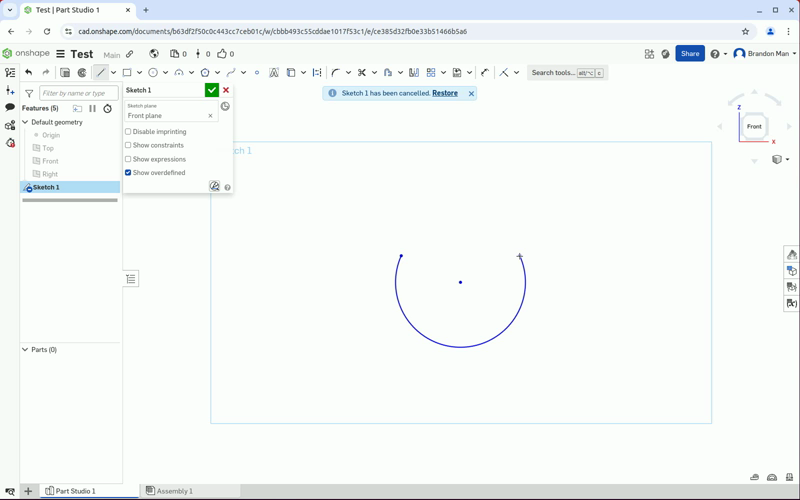
key_down(shift)
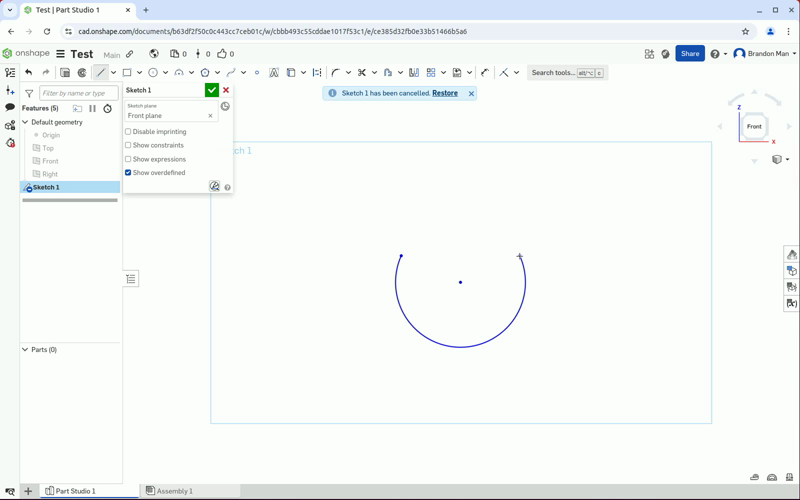
mouse_move(489, 189)
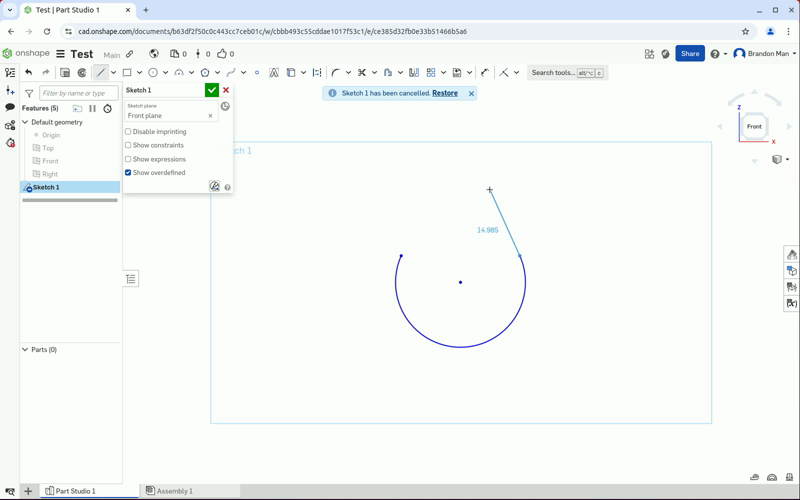
click(489, 189)
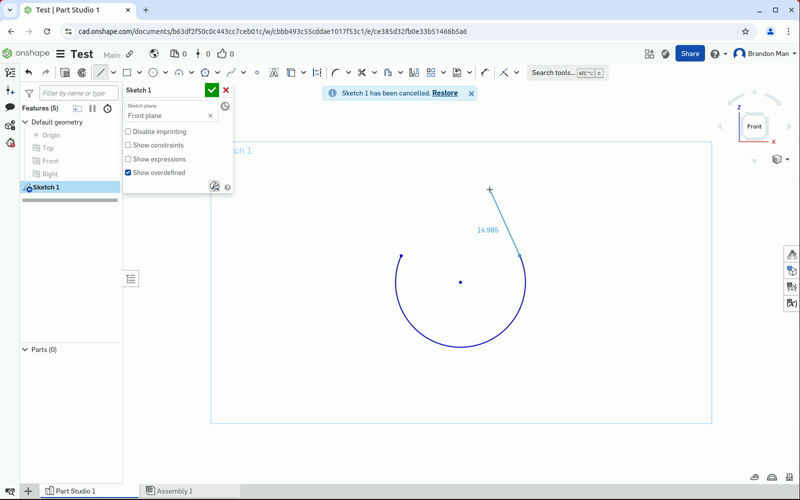
key_up(shift)
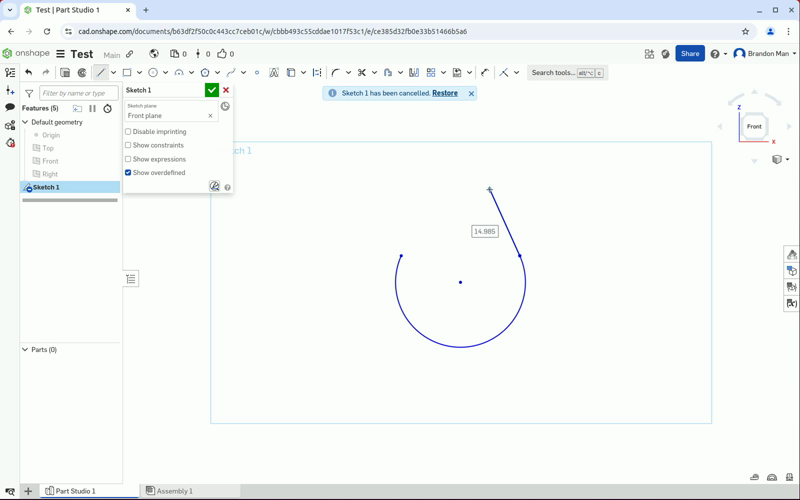
key(esc)
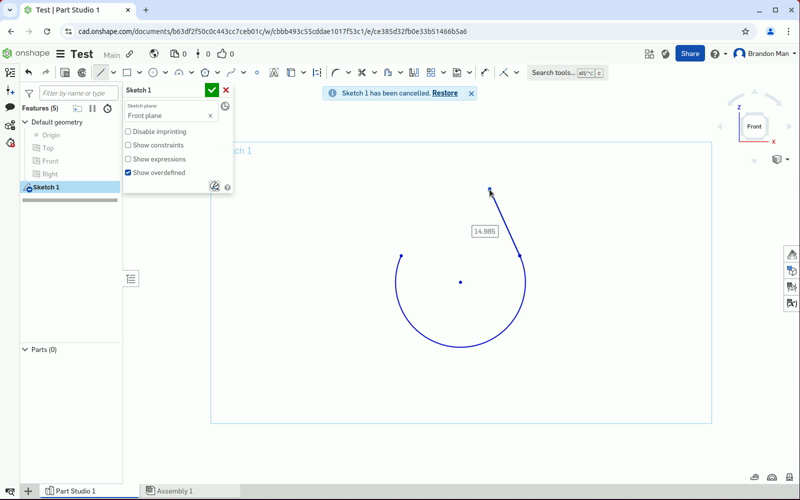
key(a)
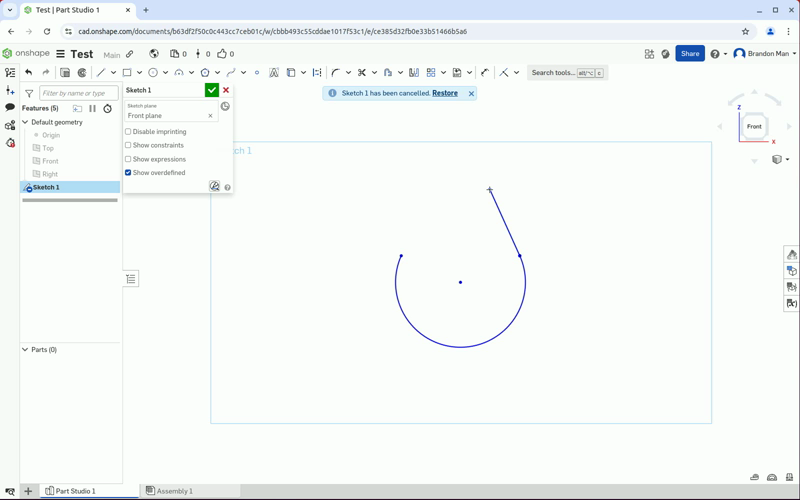
mouse_move(489, 189)
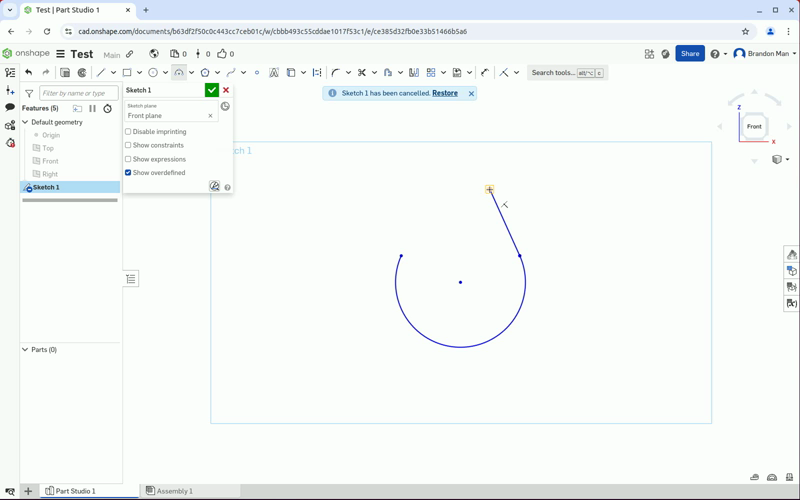
click(489, 189)
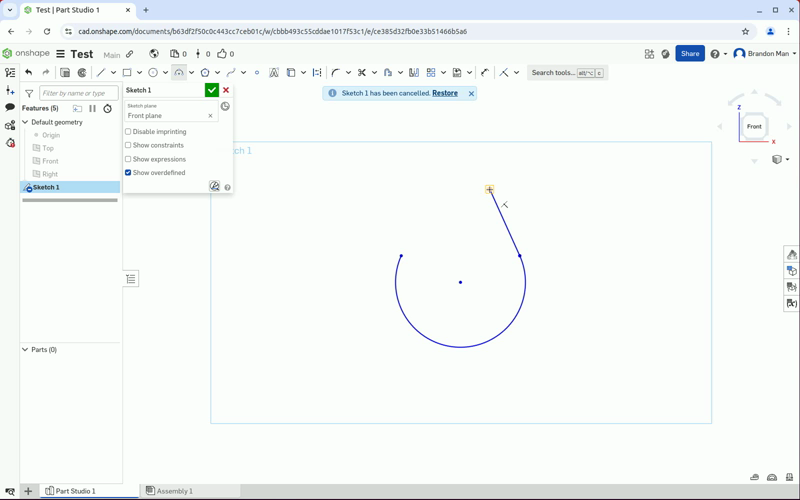
key_down(shift)
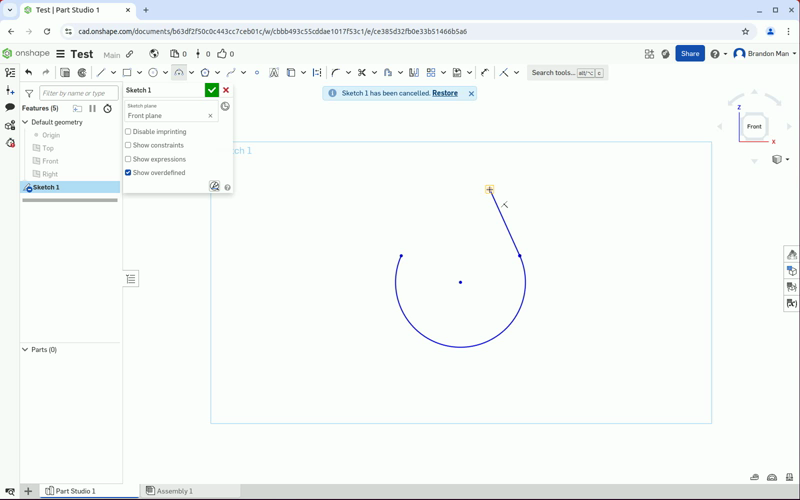
mouse_move(431, 189)
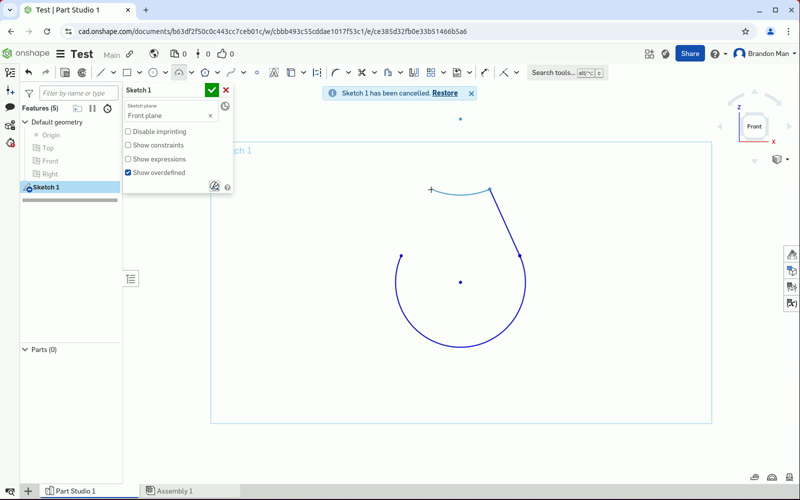
click(431, 189)
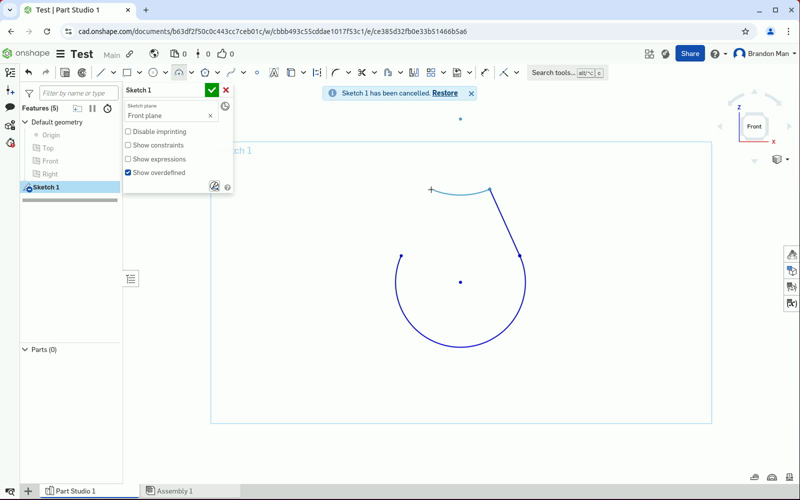
mouse_move(460, 170)
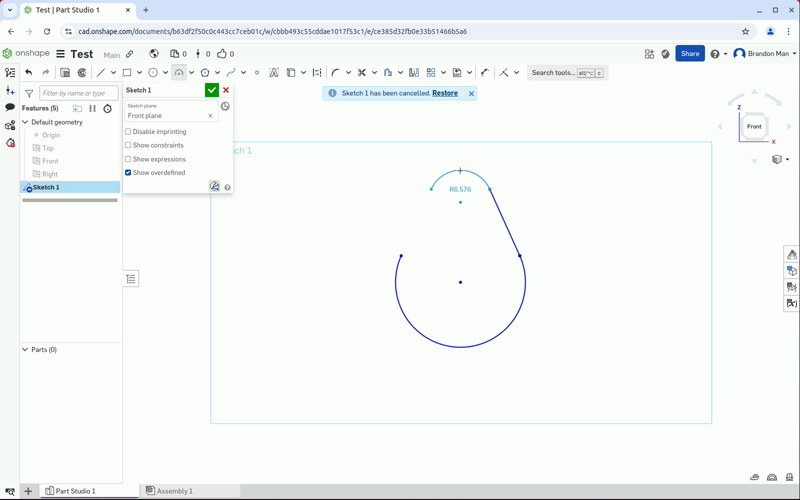
click(460, 170)
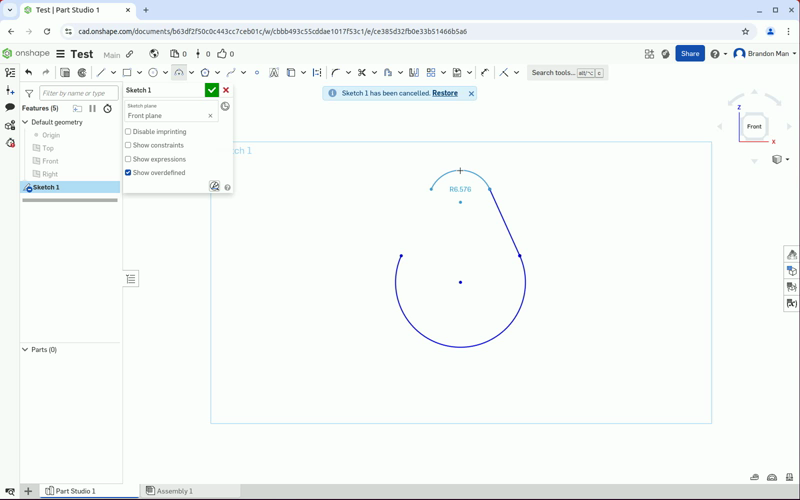
key_up(shift)
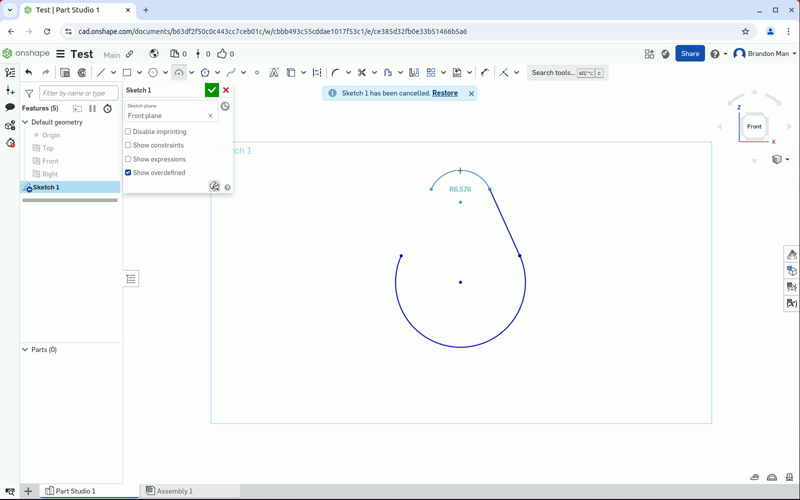
key(esc)
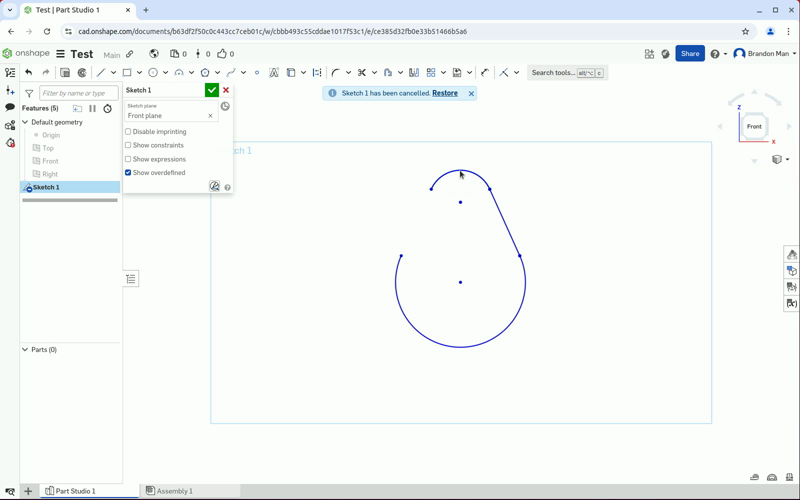
key(l)
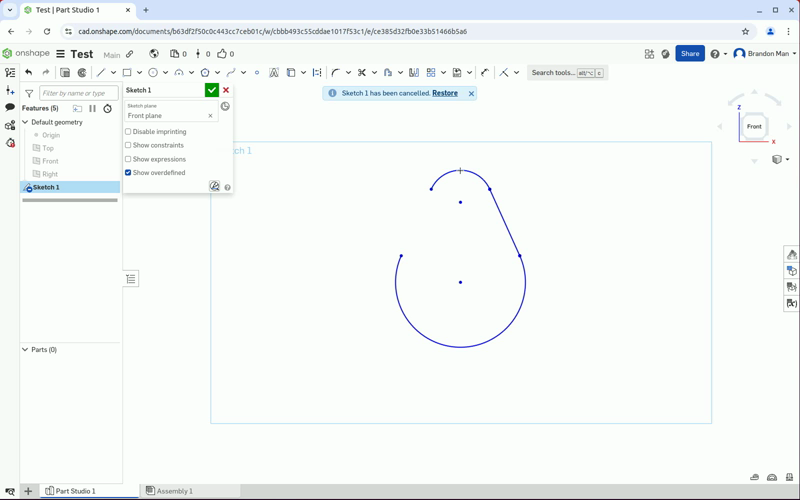
mouse_move(431, 189)
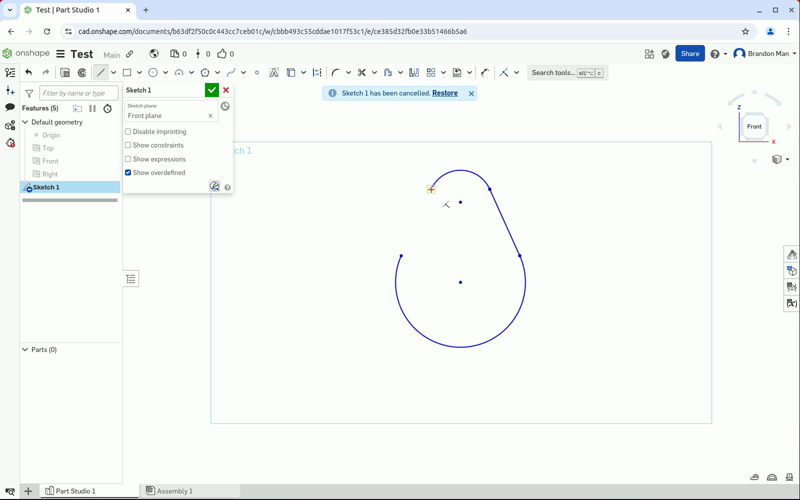
click(431, 189)
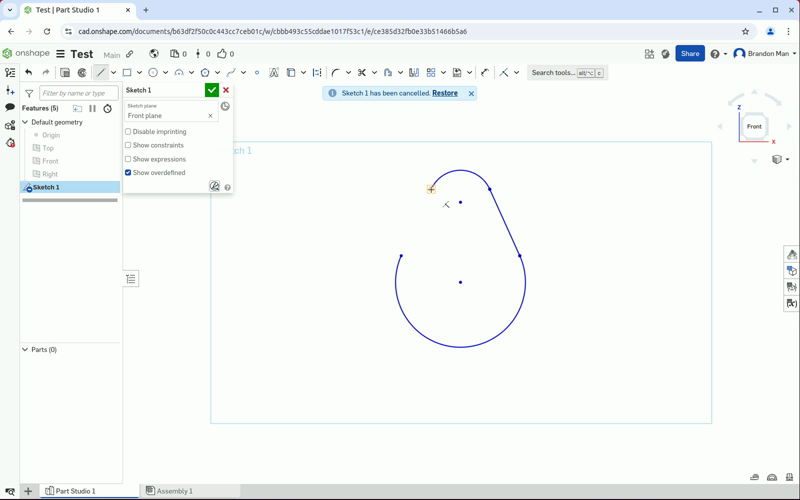
key_down(shift)
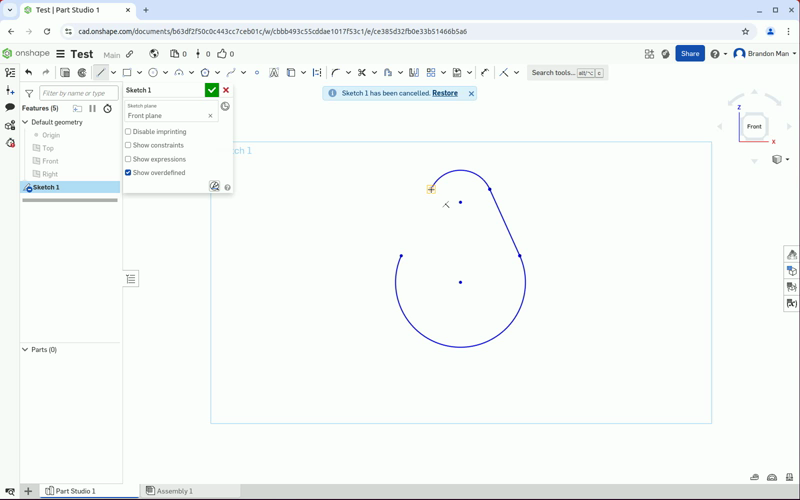
mouse_move(401, 255)
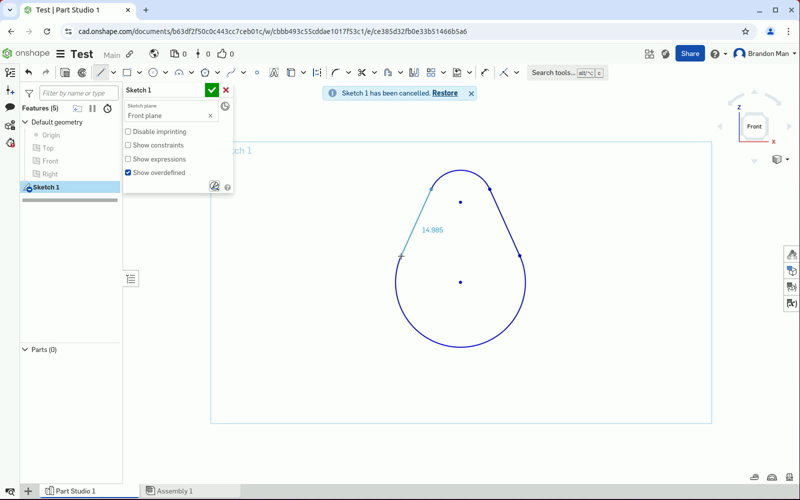
key_up(shift)
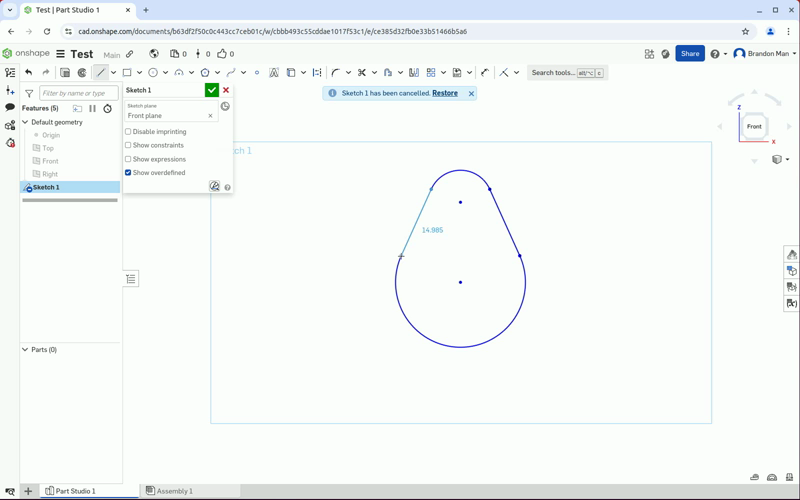
click(401, 255)
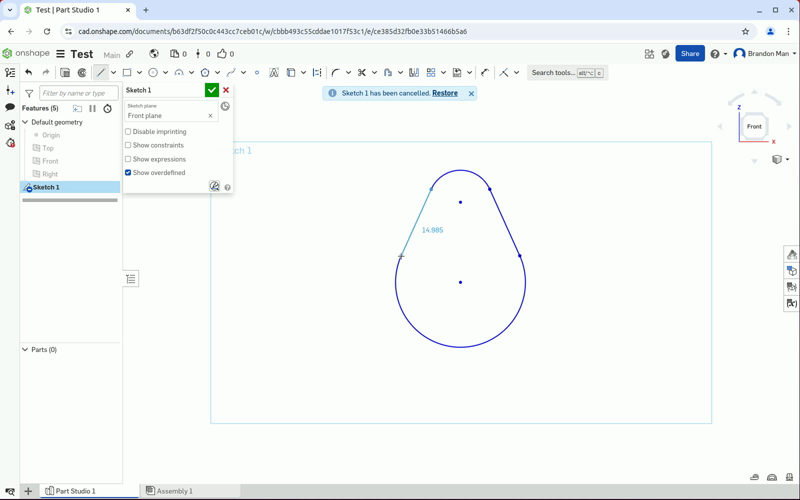
key(esc)
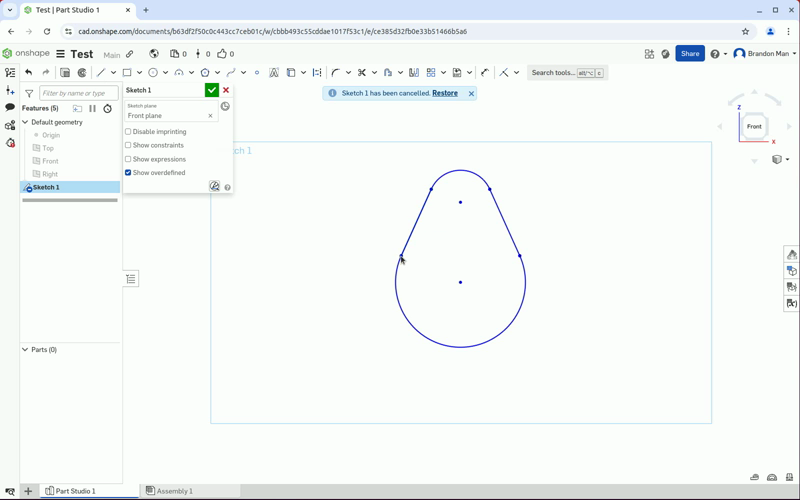
key(c)
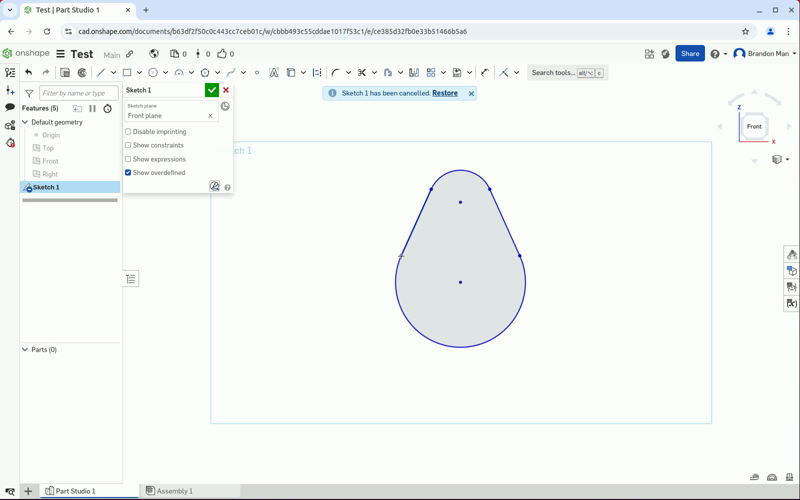
key_down(shift)
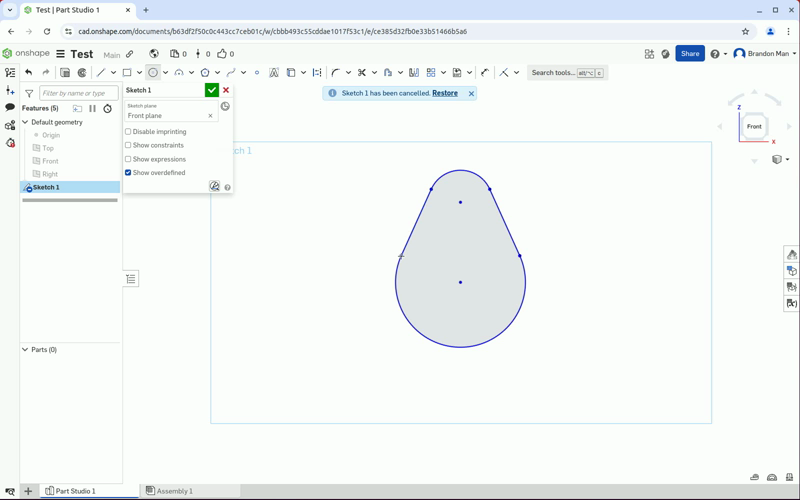
mouse_move(459, 202)
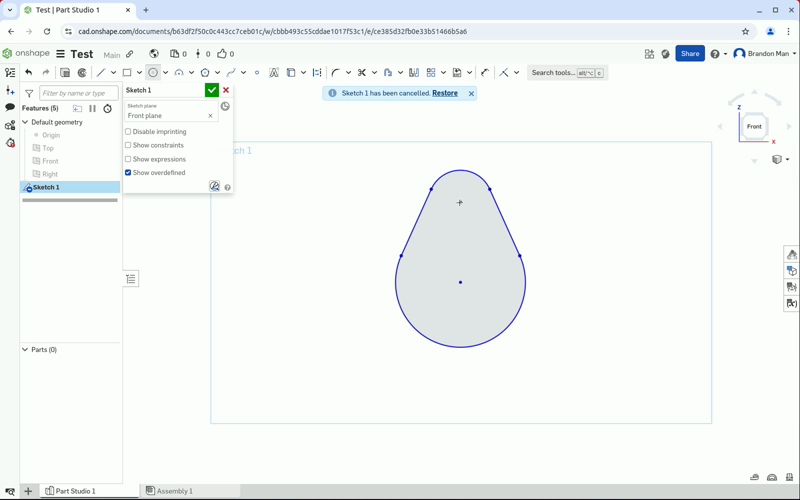
scroll(6)
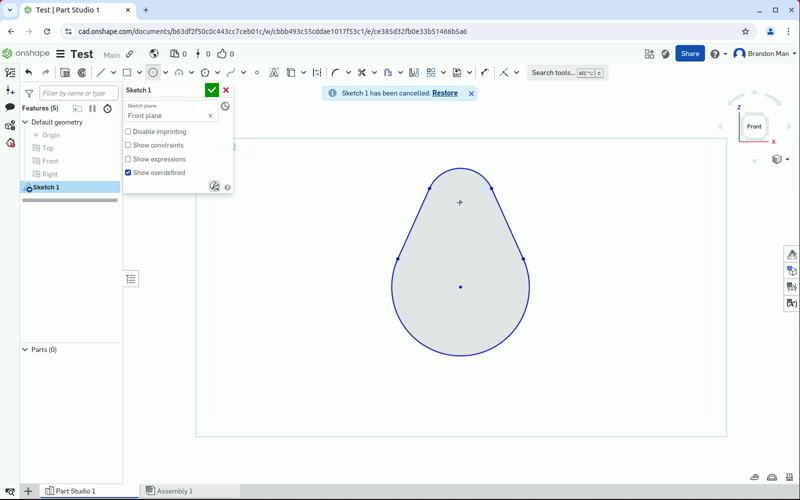
scroll(6)
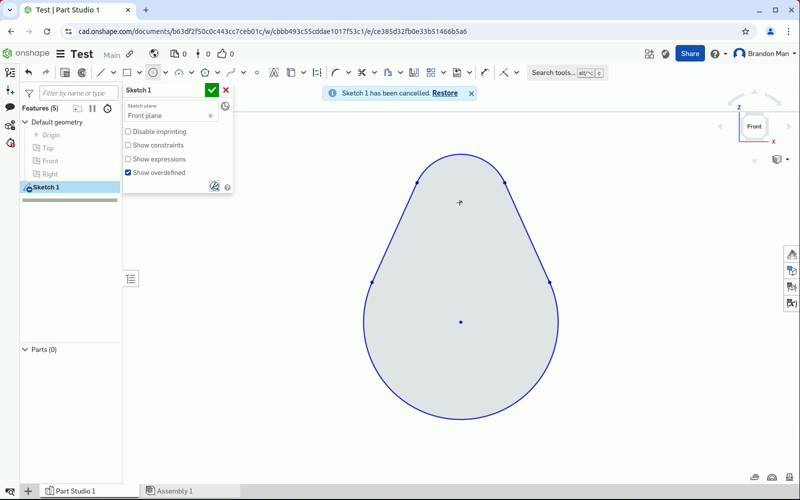
scroll(6)
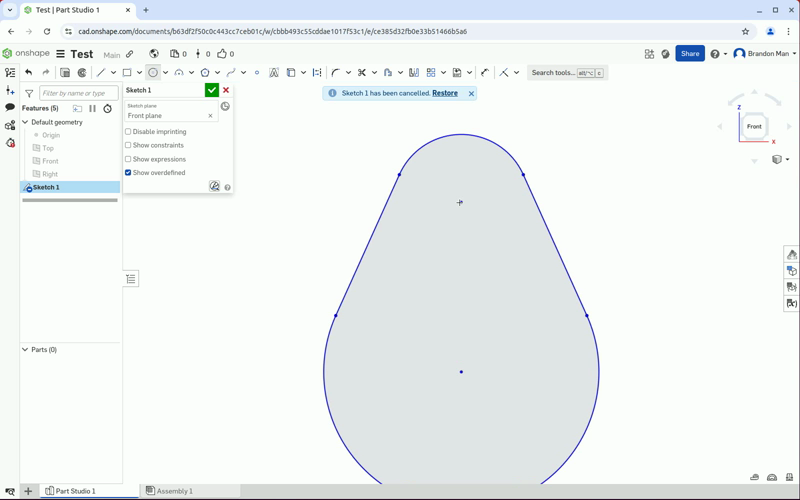
scroll(6)
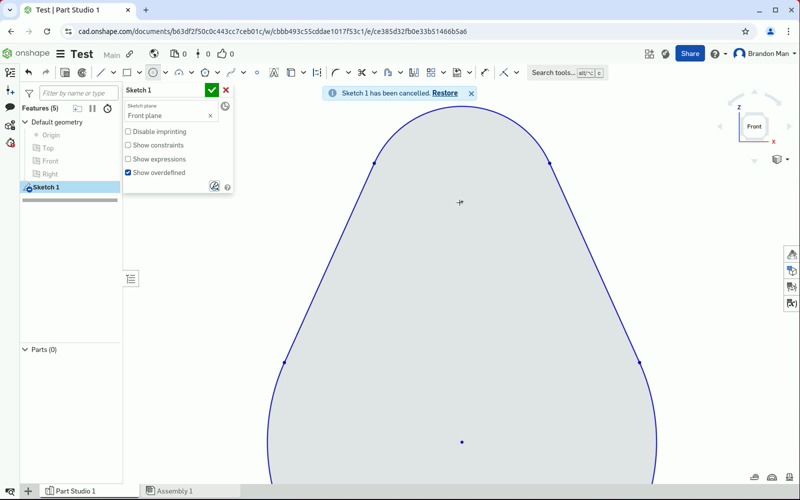
scroll(6)
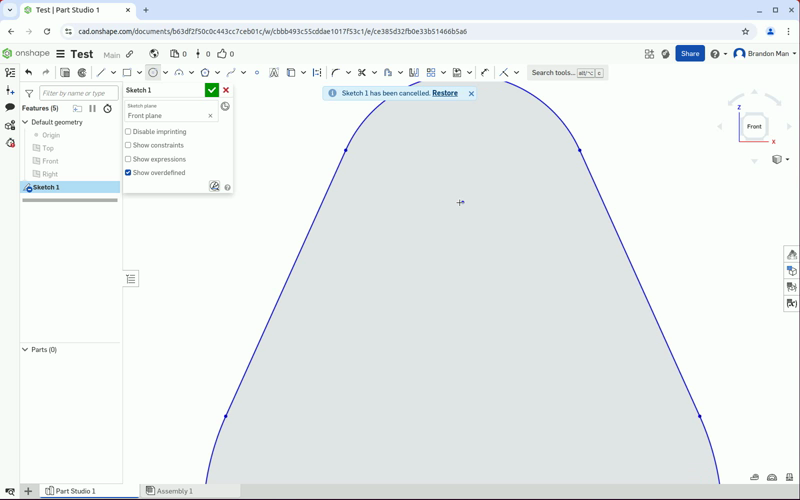
scroll(6)
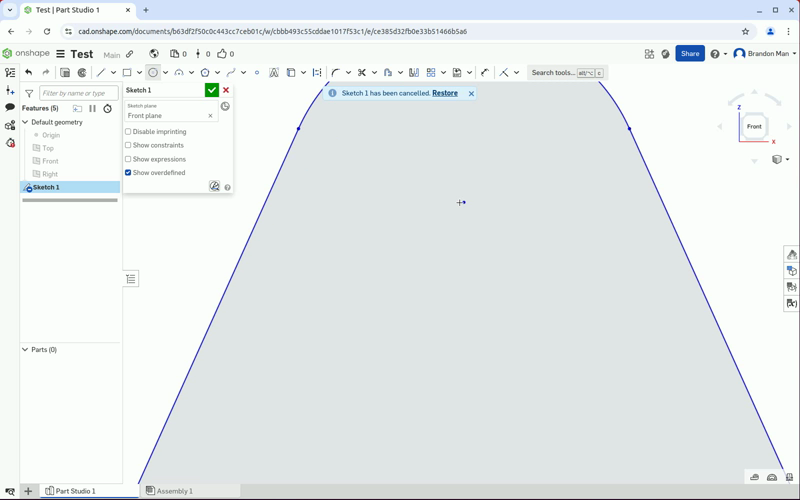
scroll(6)
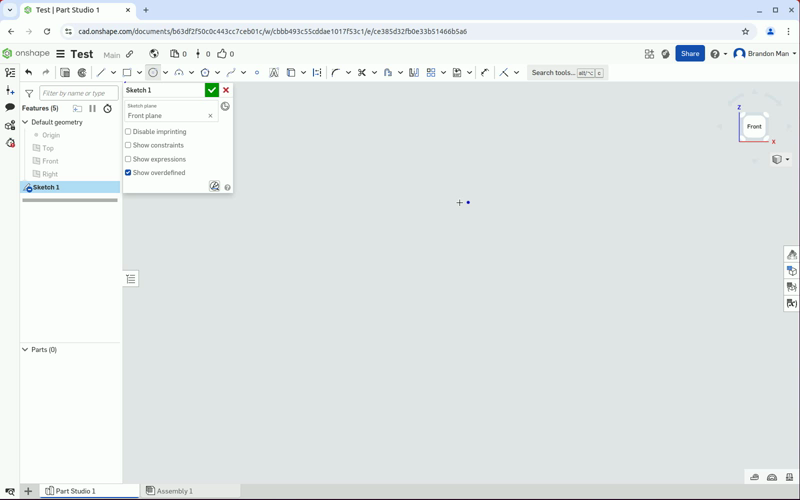
click(459, 202)
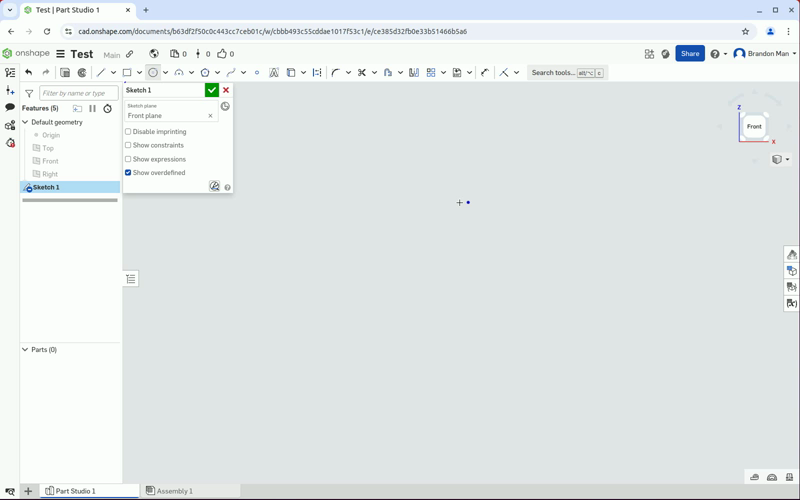
scroll(-6)
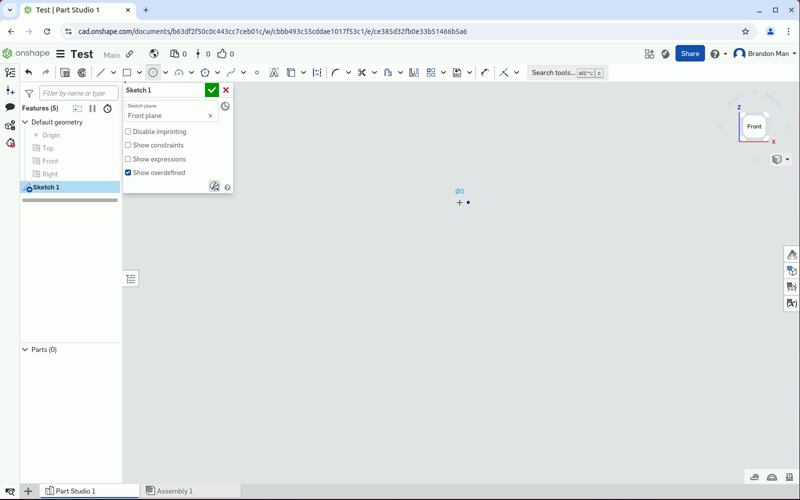
scroll(-6)
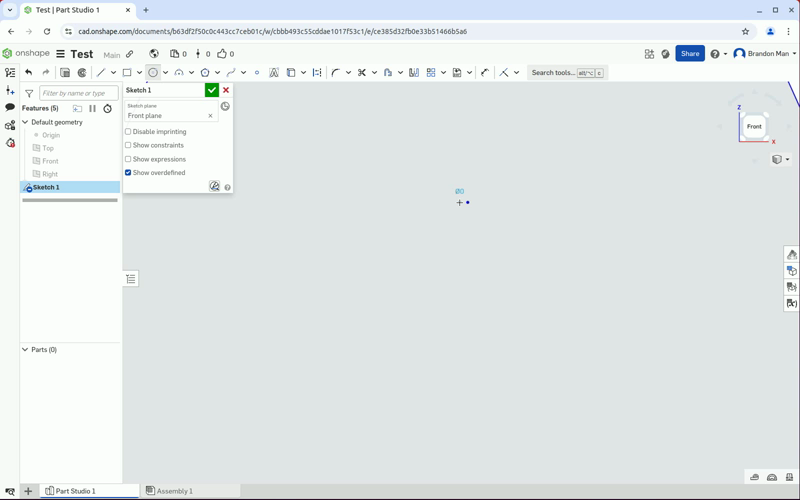
scroll(-6)
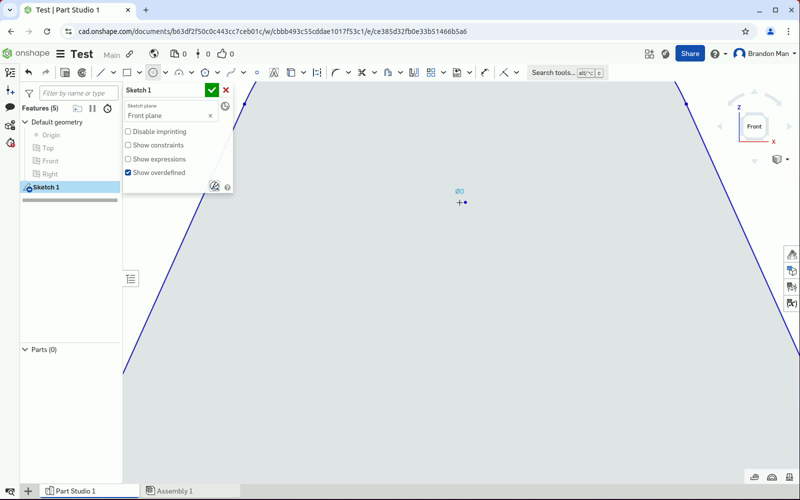
scroll(-6)
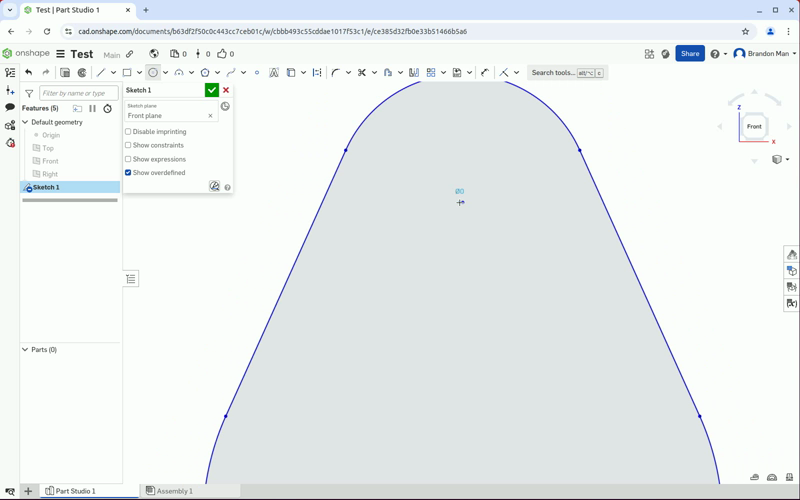
scroll(-6)
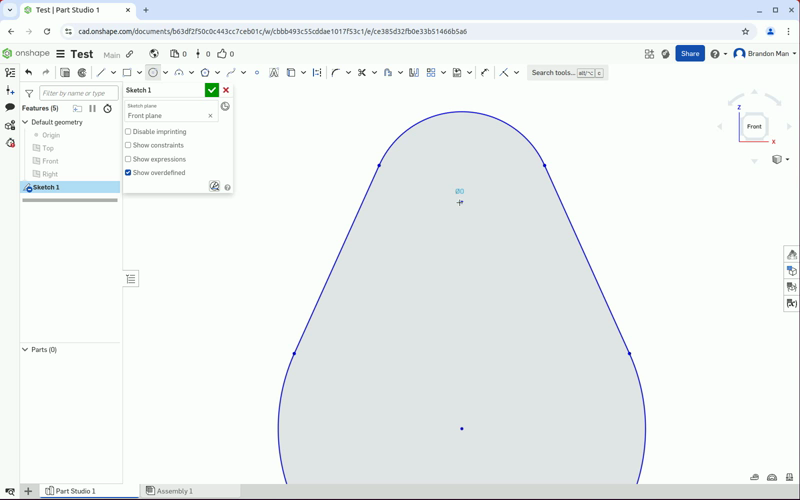
scroll(-6)
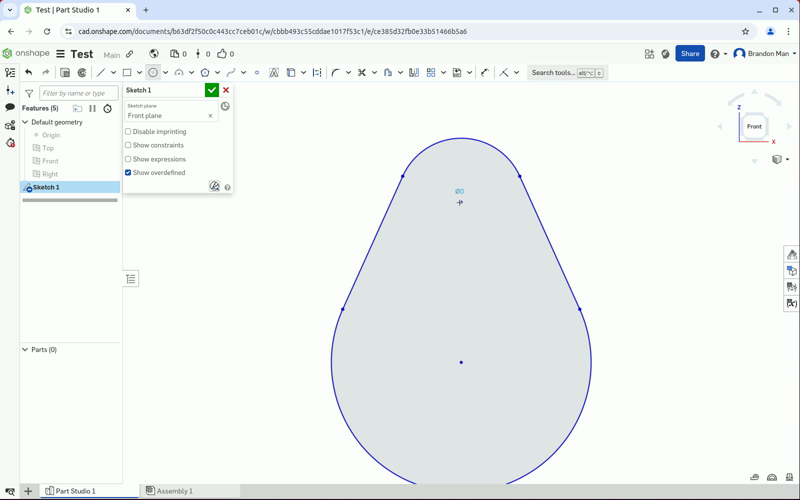
scroll(-6)
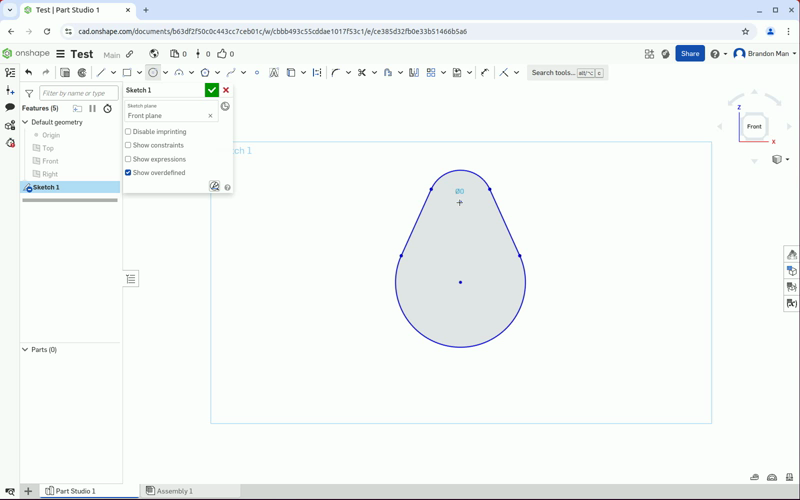
key_up(shift)
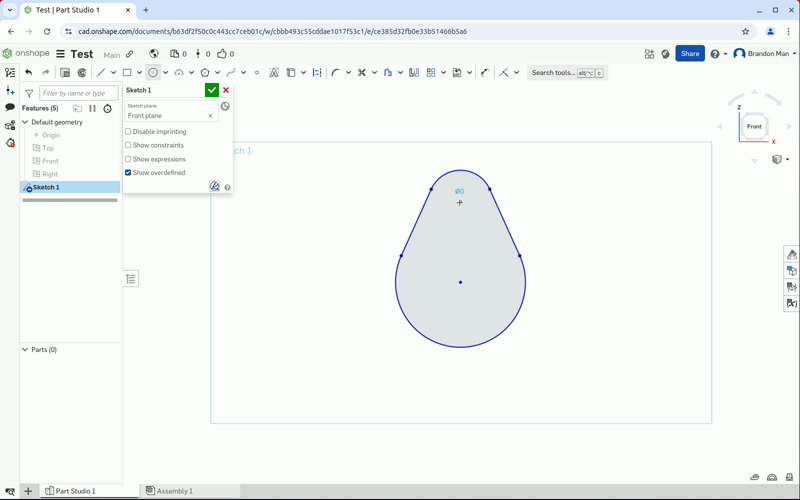
mouse_move(474, 202)
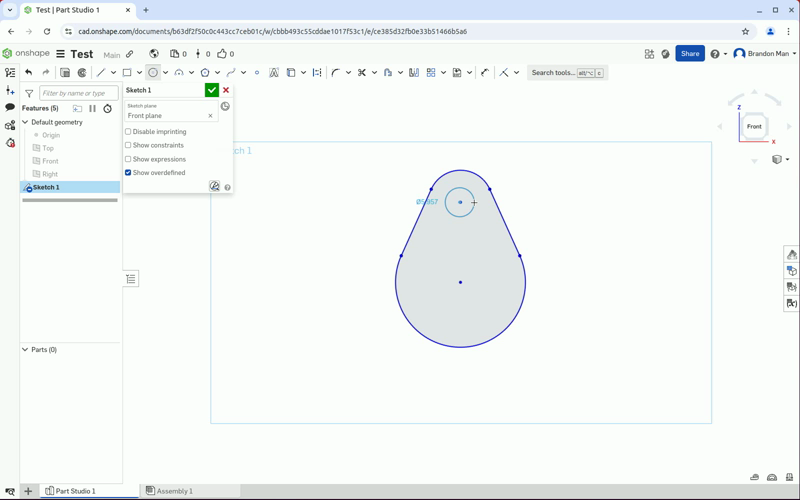
click(474, 202)
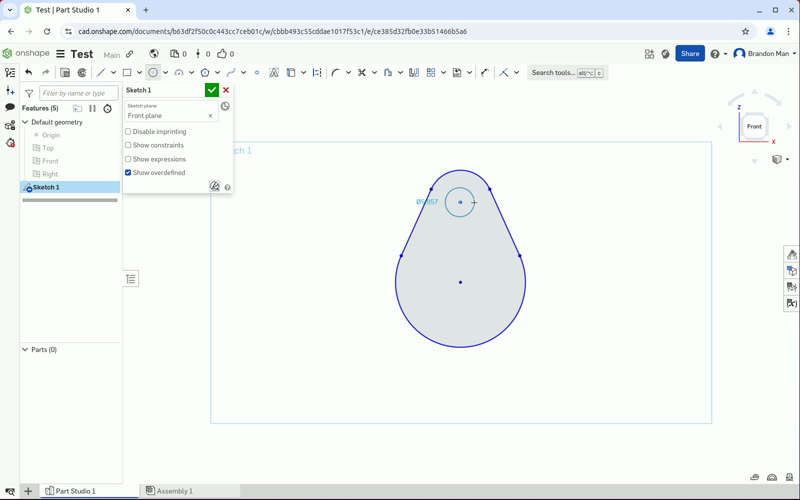
key(esc)
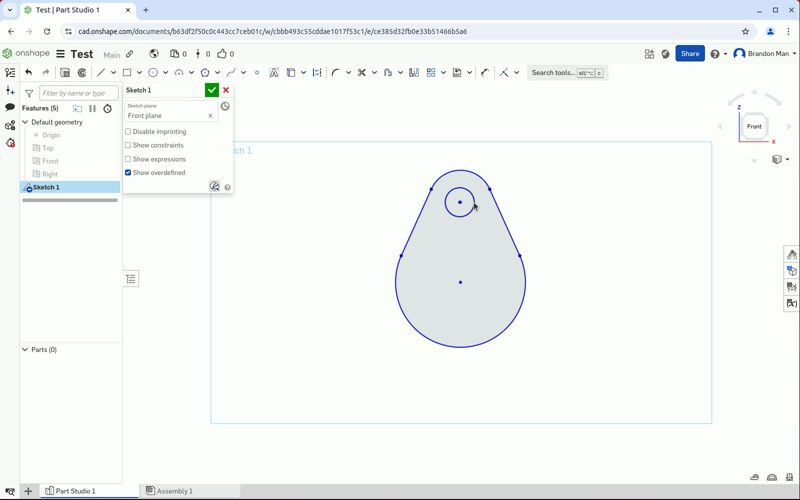
mouse_move(483, 326)
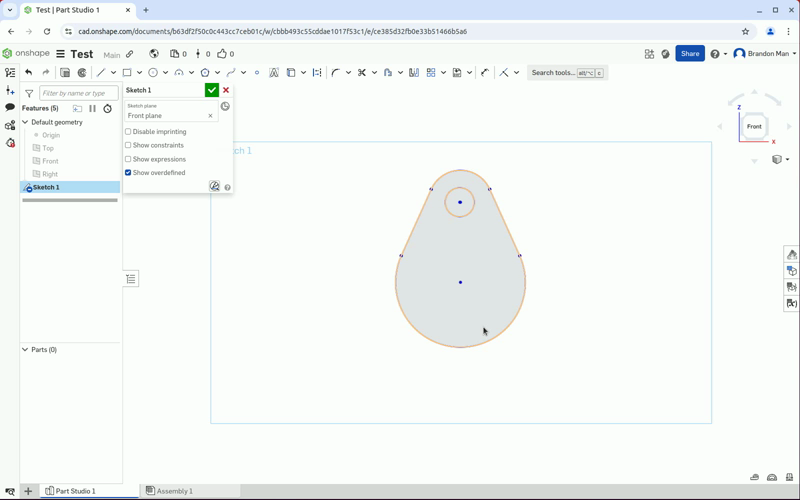
click(483, 326)
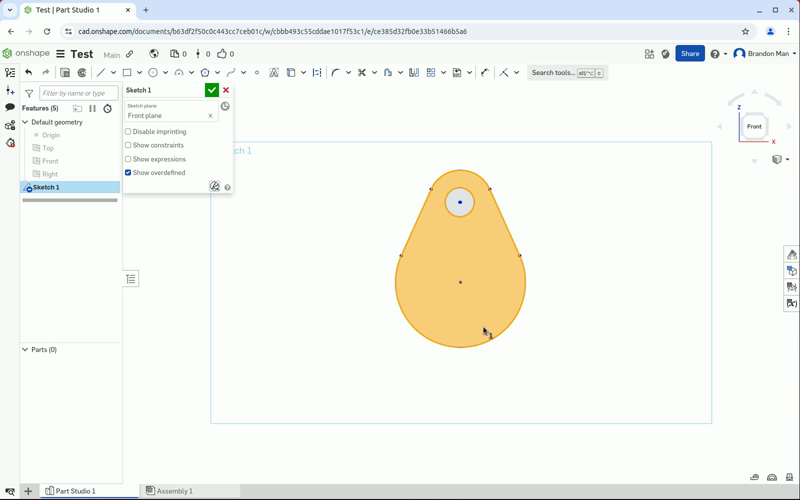
mouse_move(73, 352)
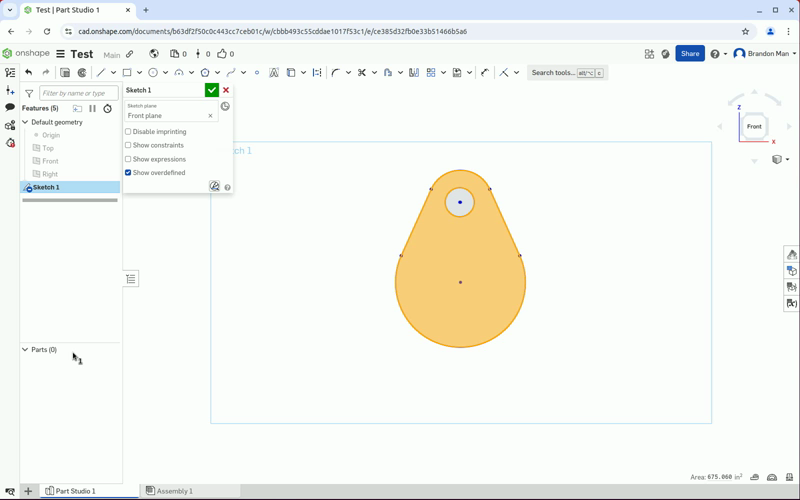
key(shift+y)
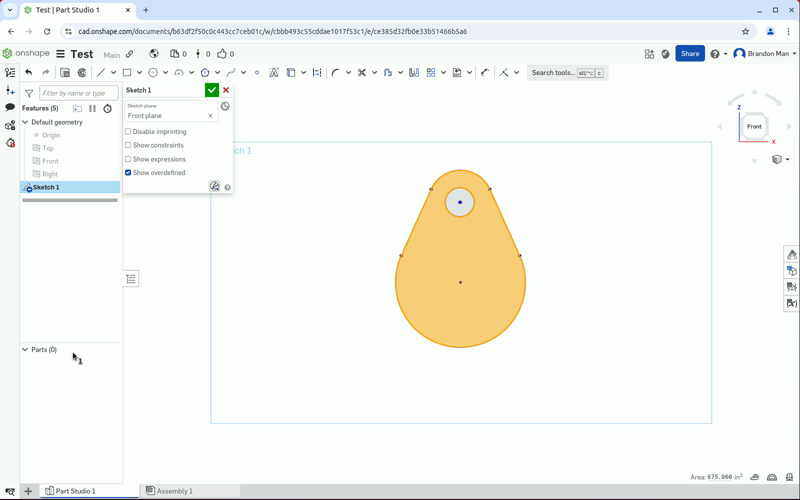
key(shift+e)
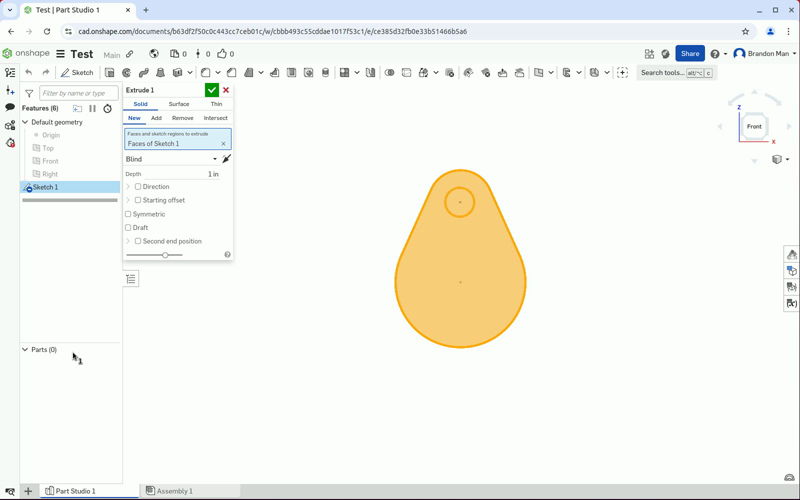
mouse_move(143, 106)
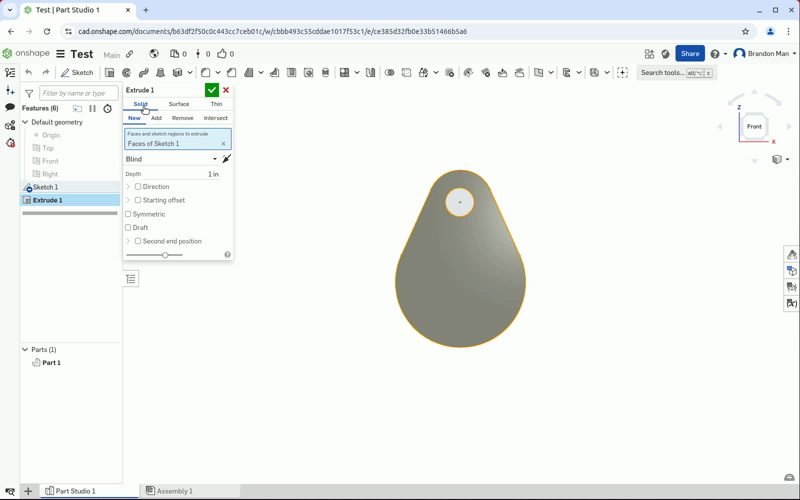
click(143, 106)
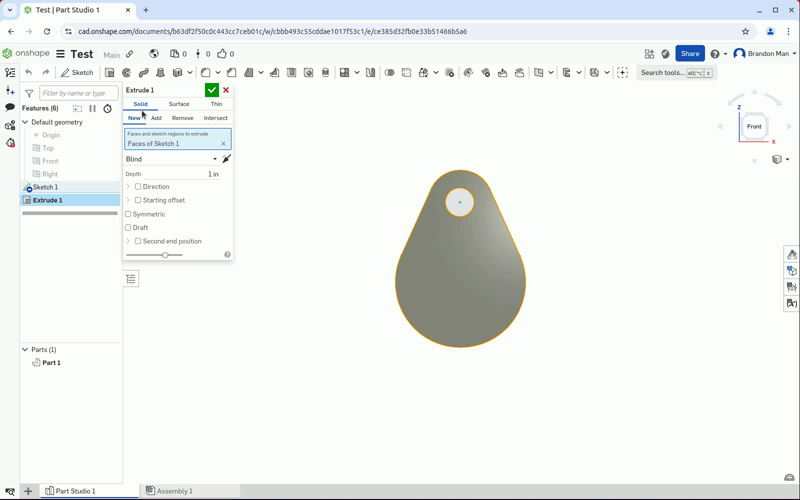
mouse_move(137, 120)
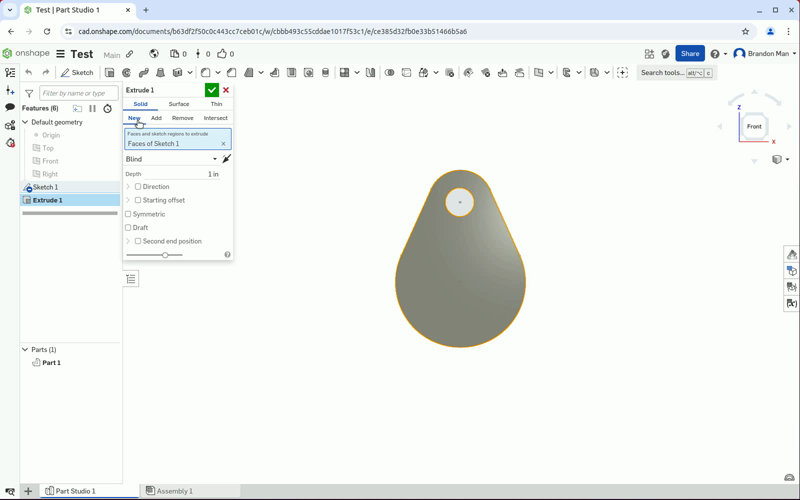
click(137, 120)
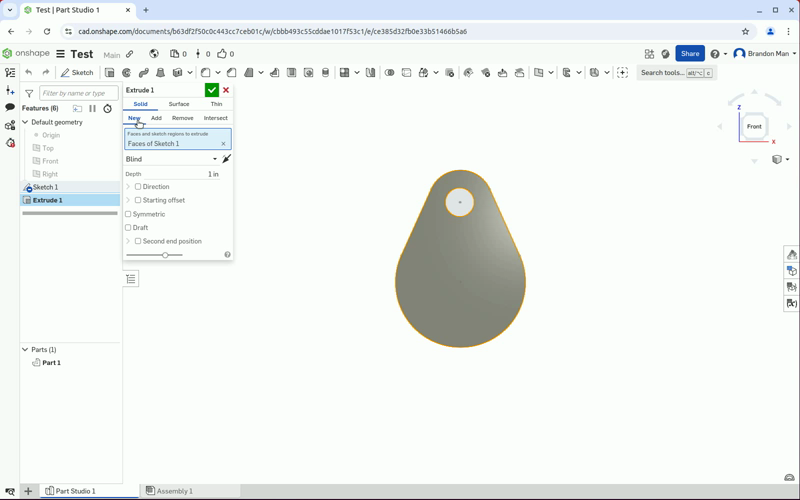
key(tab, 4)
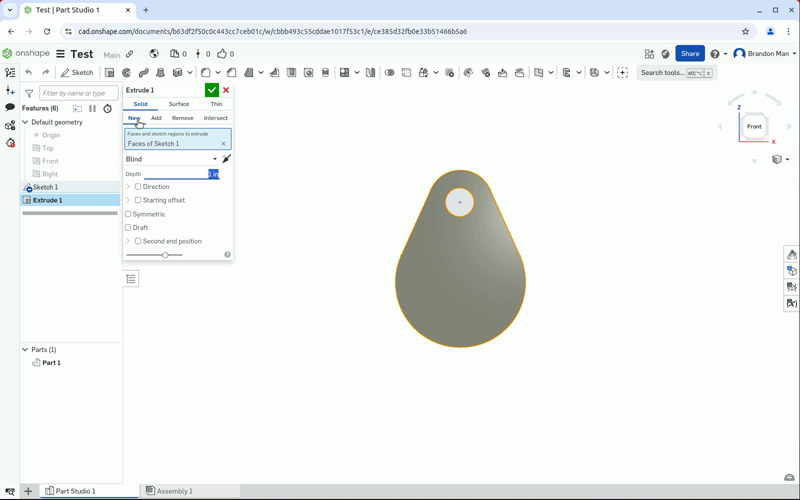
text(-6.258)
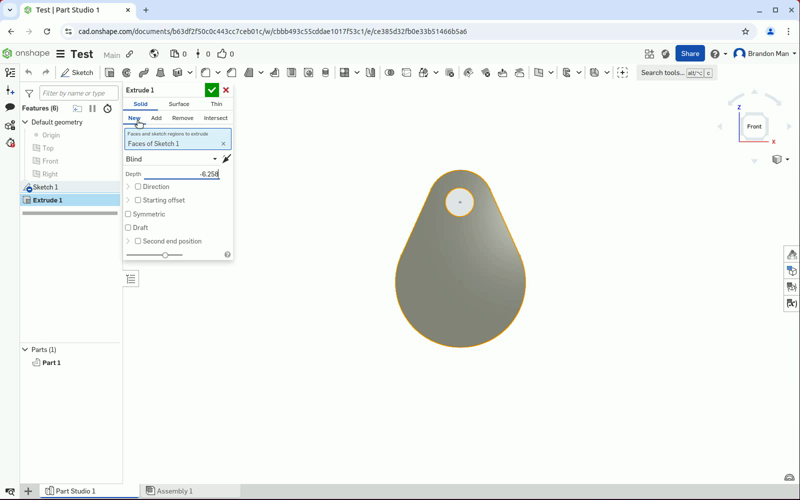
key(enter)
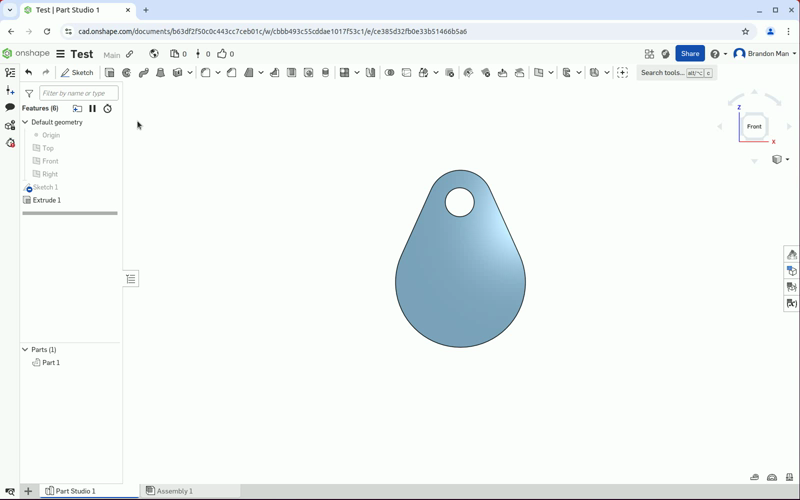
key(shift+h)
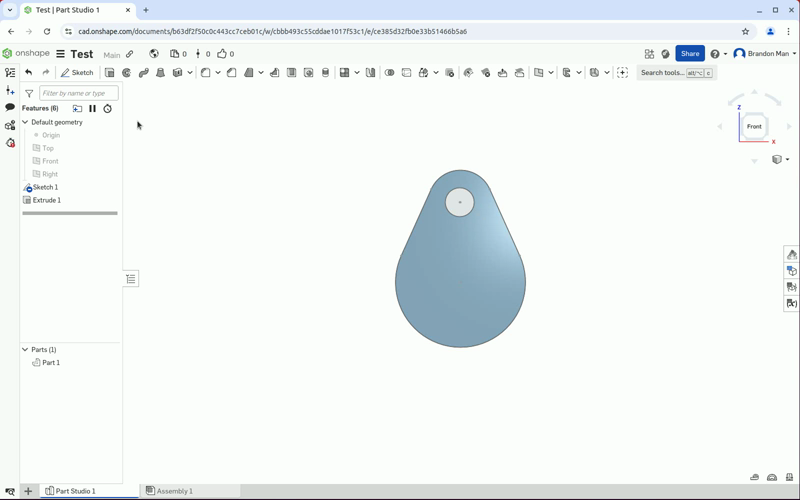
key(shift+h)
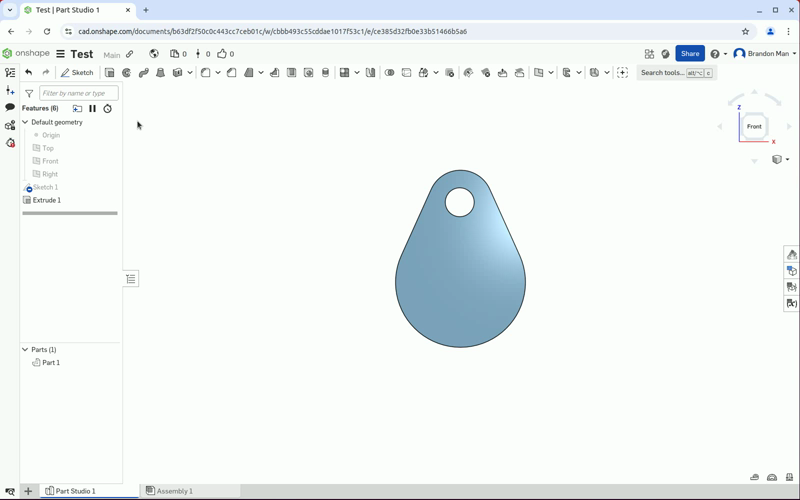
mouse_move(73, 189)
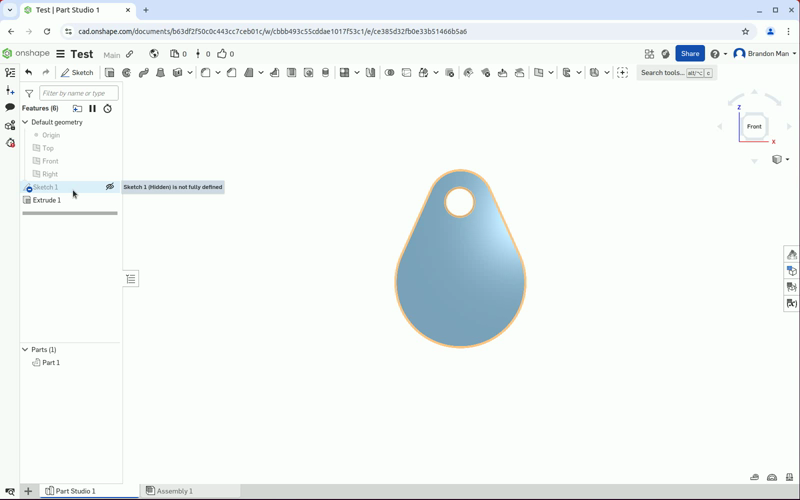
click(73, 189)
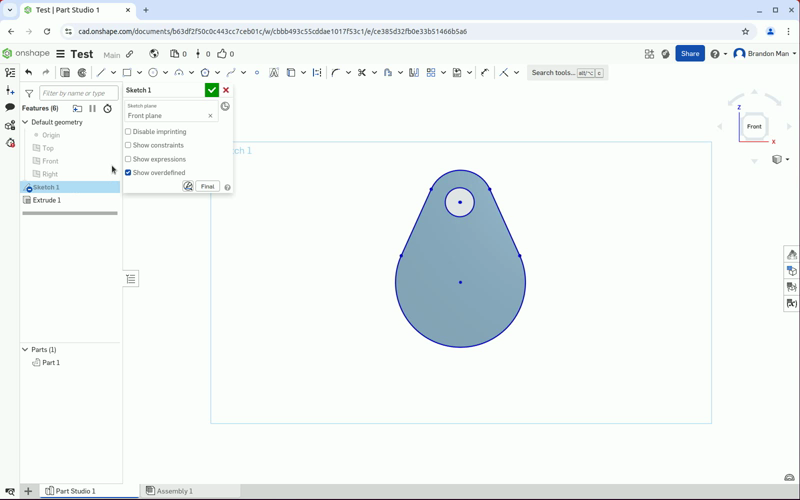
mouse_move(229, 92)
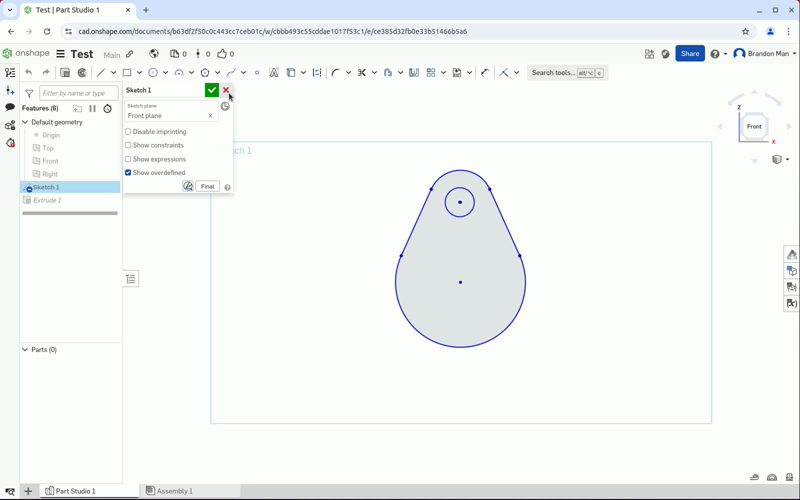
click(229, 92)
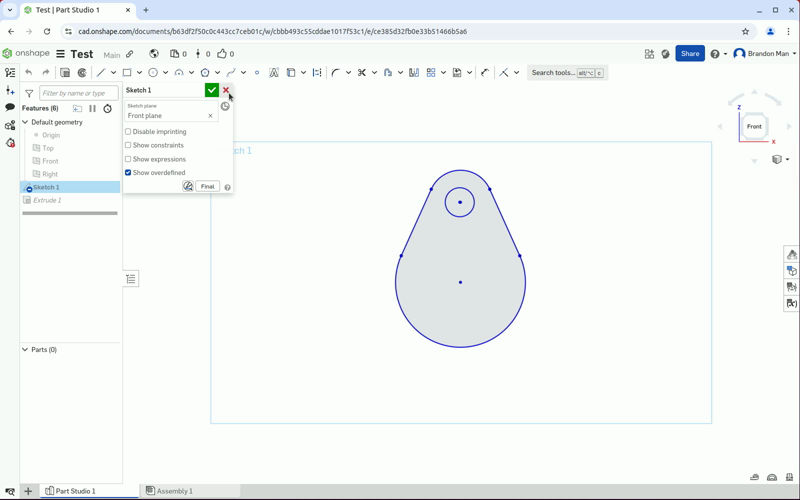
key(shift+s)
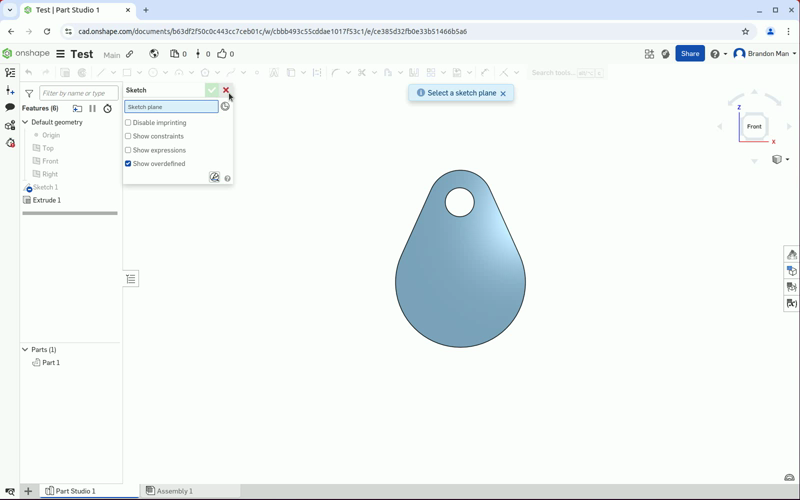
mouse_move(73, 163)
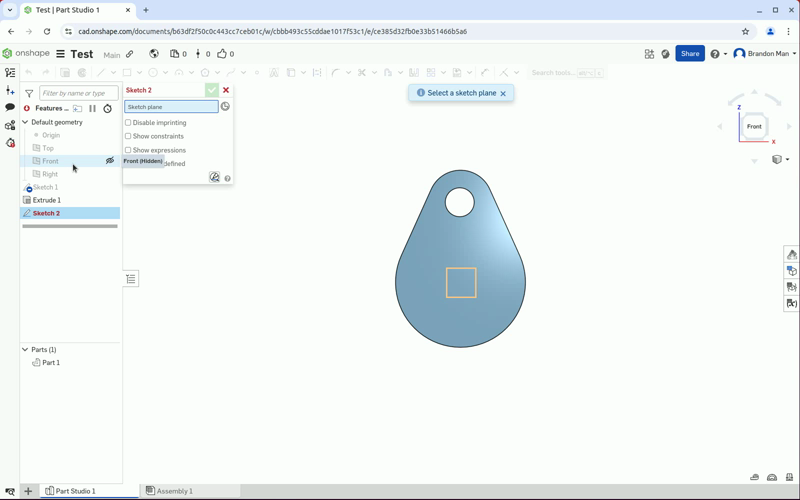
click(73, 163)
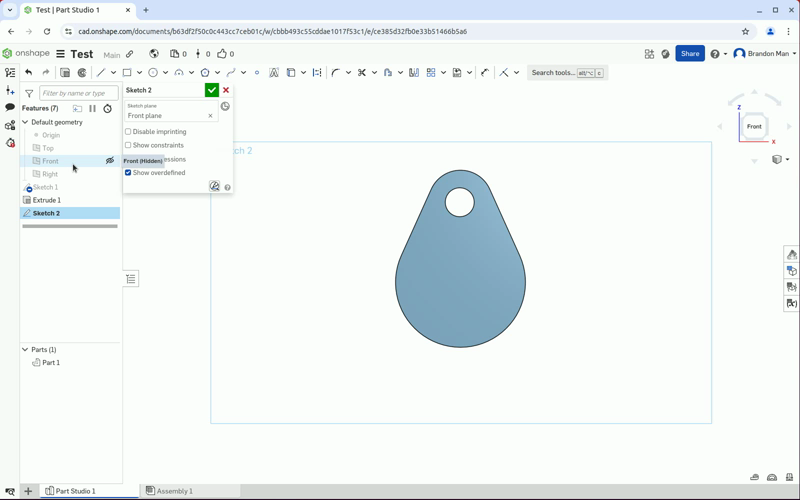
mouse_move(73, 352)
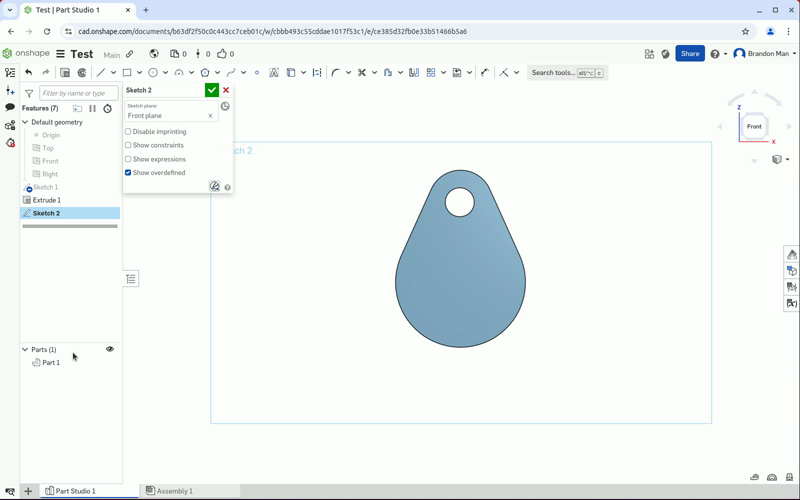
key(y)
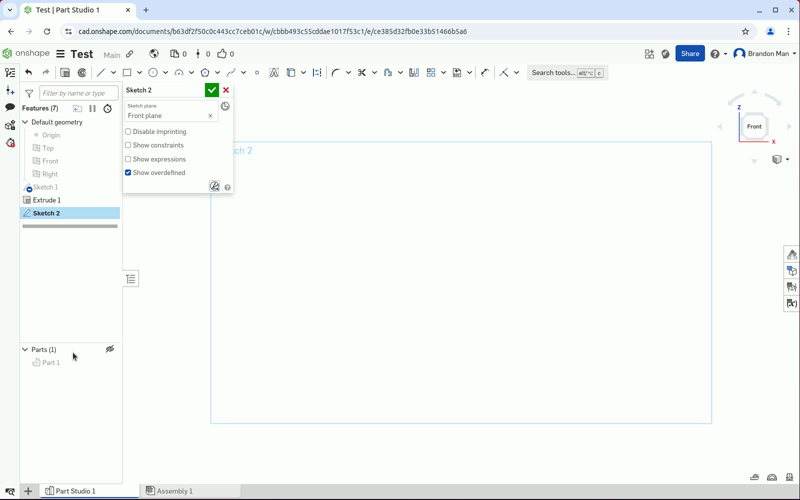
key(a)
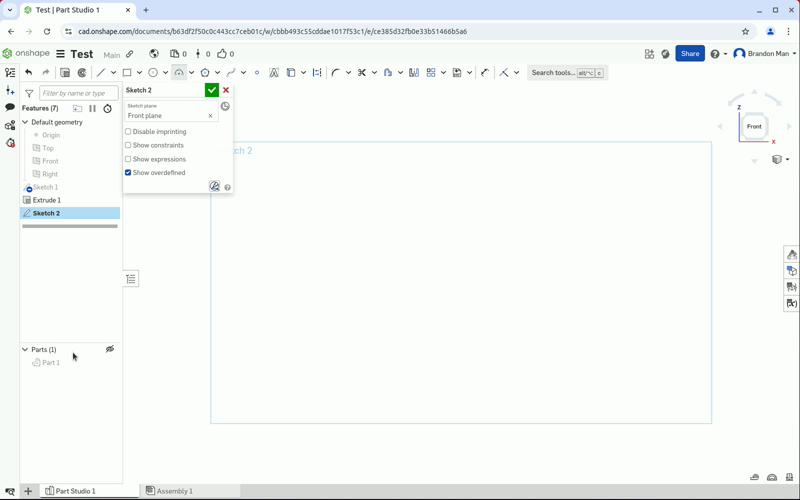
key_down(shift)
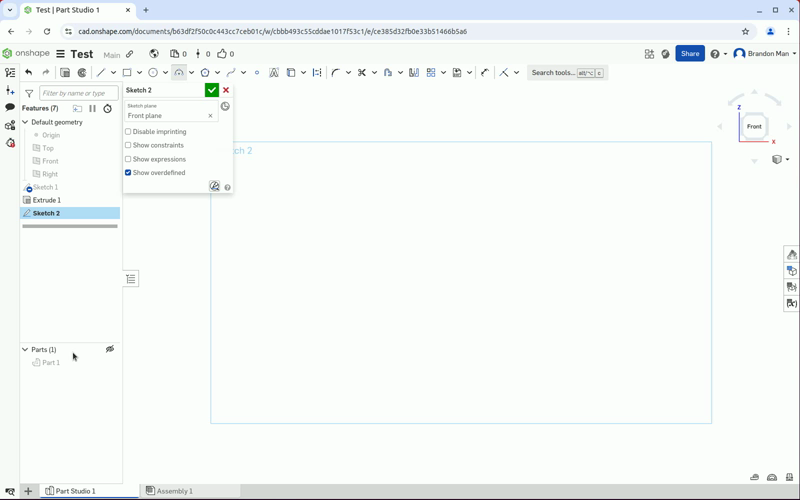
mouse_move(439, 243)
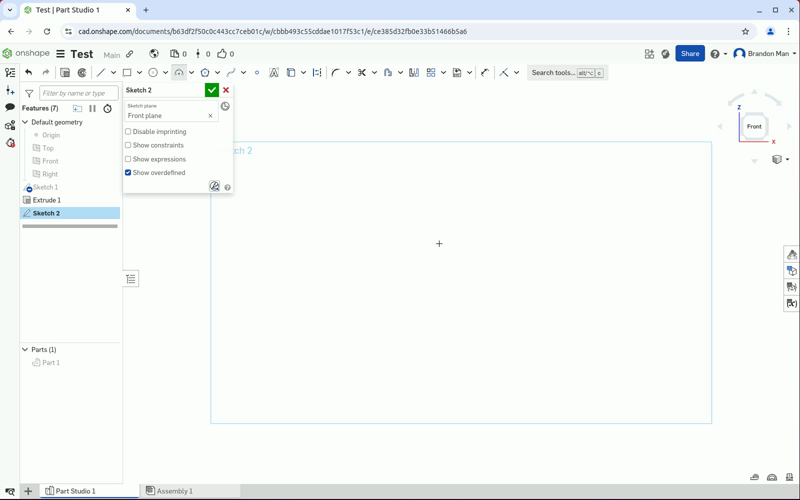
click(439, 243)
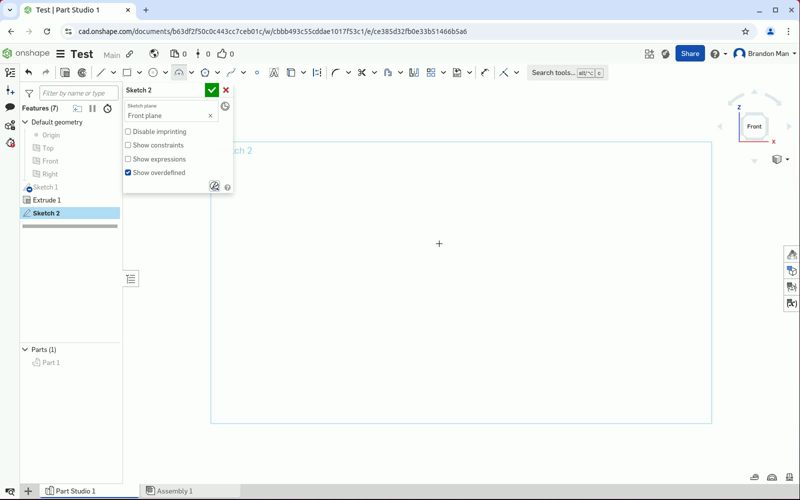
key_up(shift)
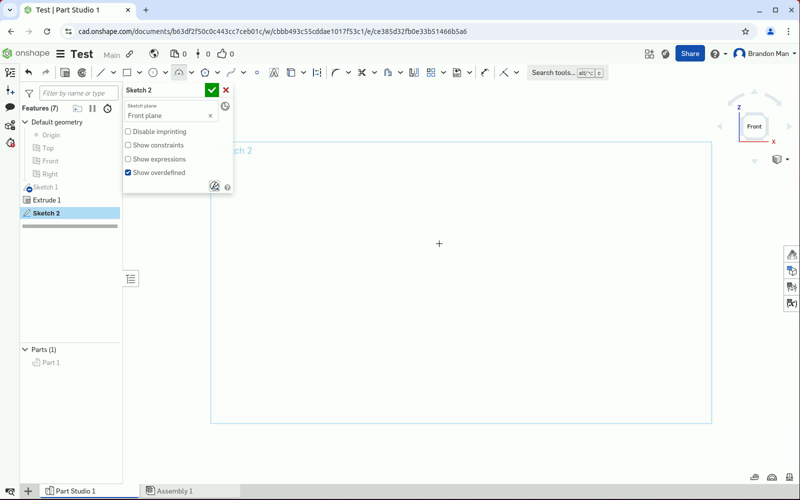
key_down(shift)
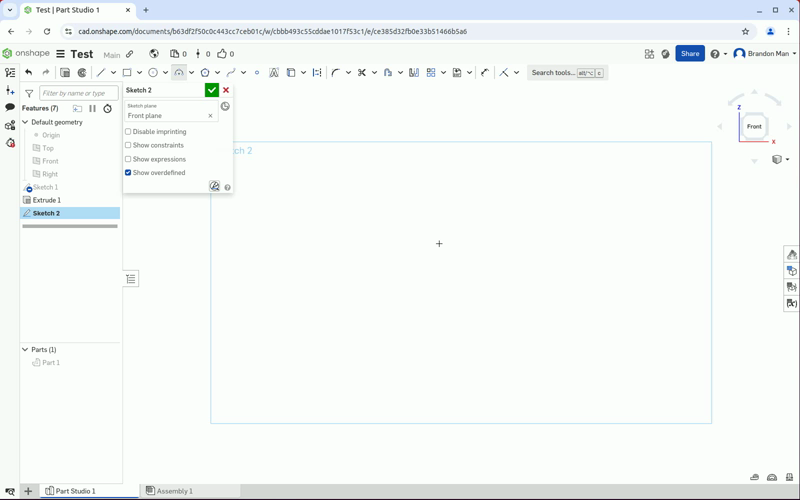
mouse_move(481, 243)
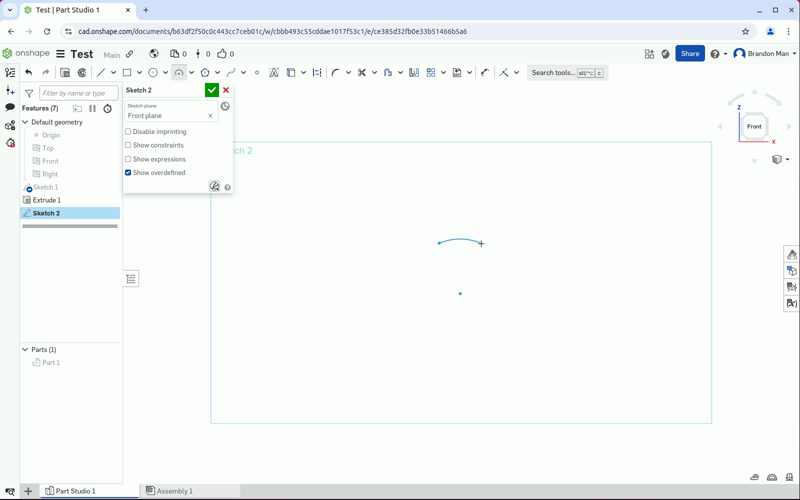
click(481, 243)
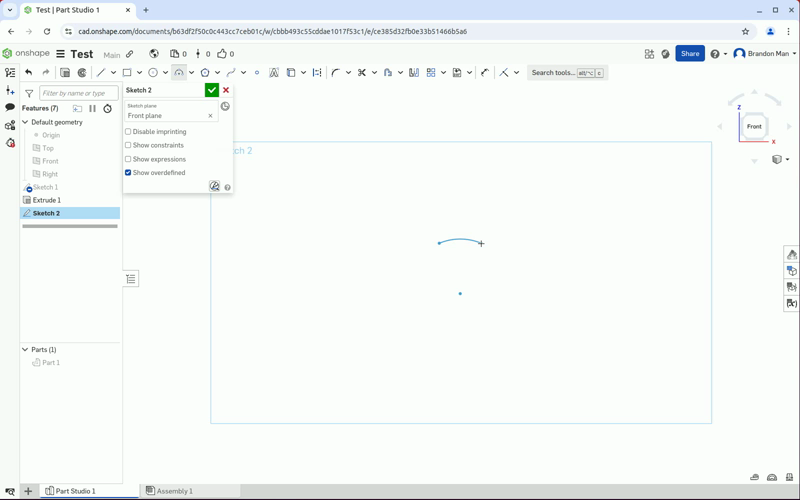
mouse_move(460, 328)
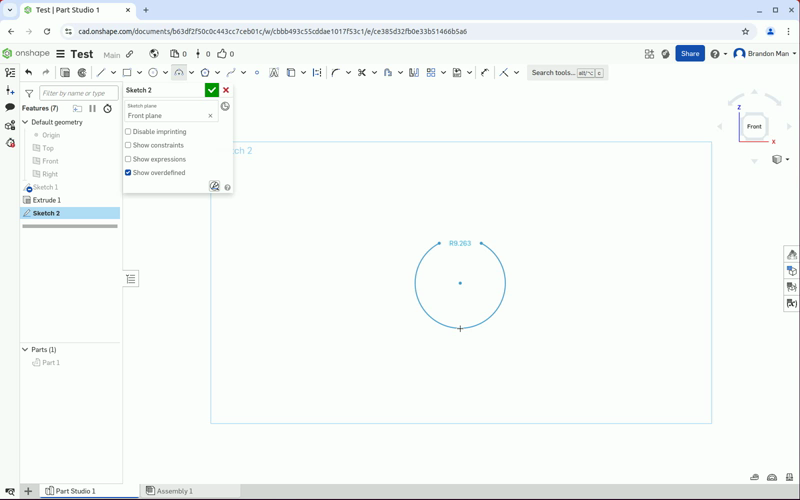
click(460, 328)
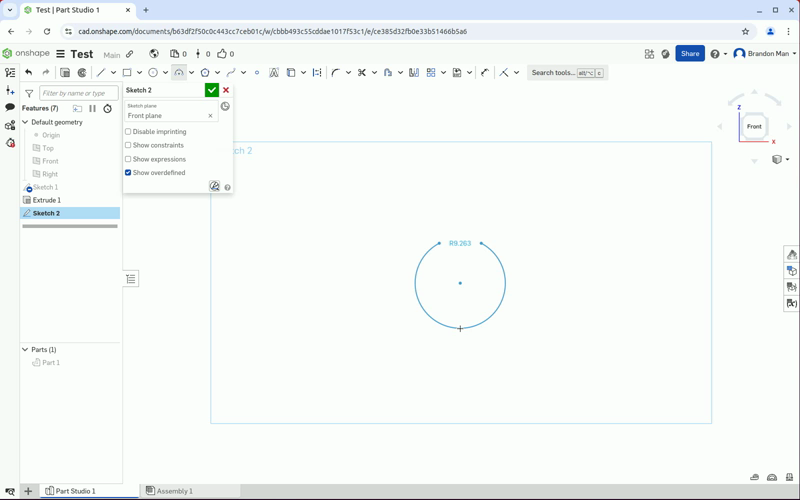
key_up(shift)
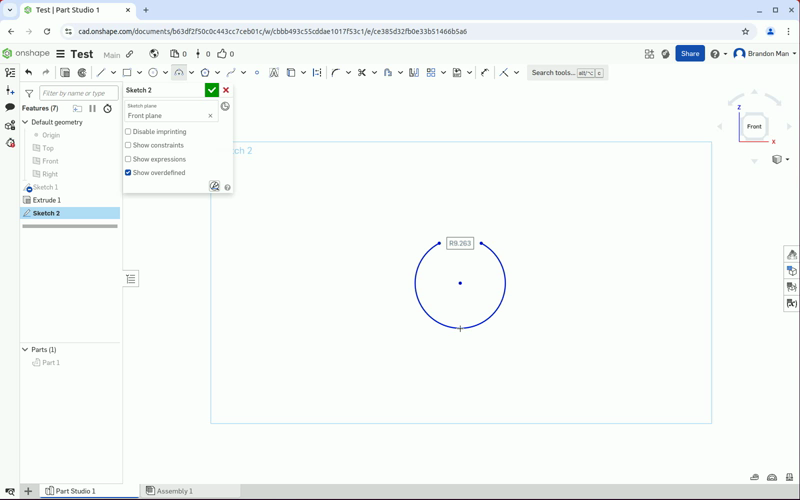
key(esc)
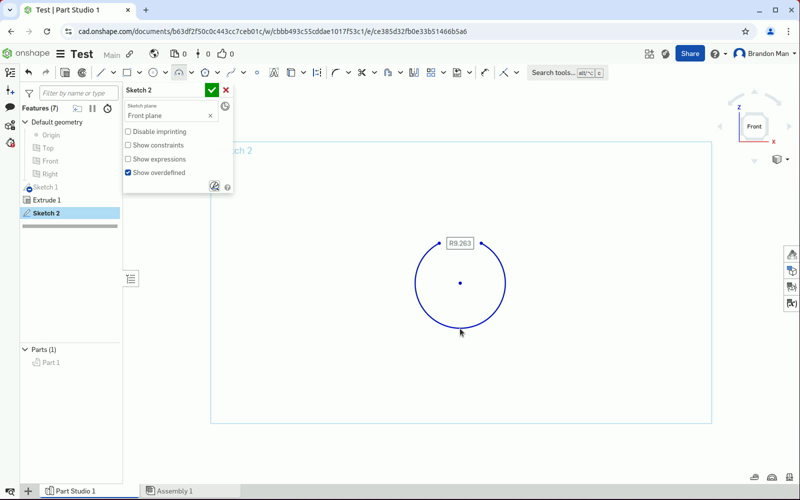
key(l)
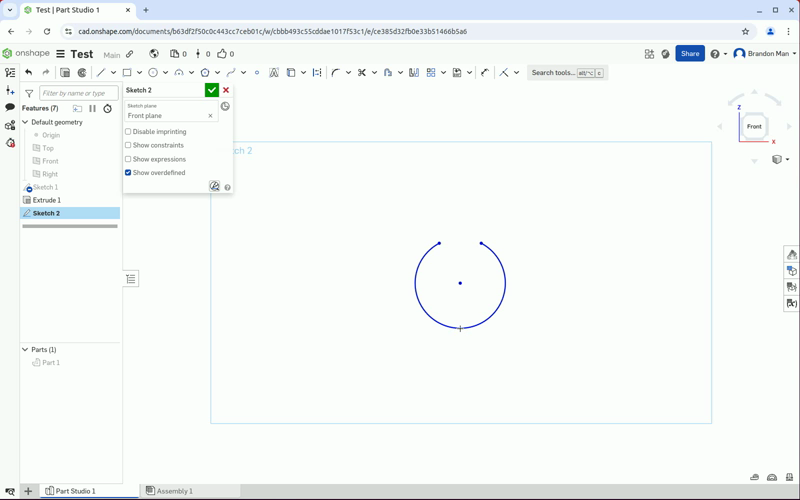
mouse_move(481, 243)
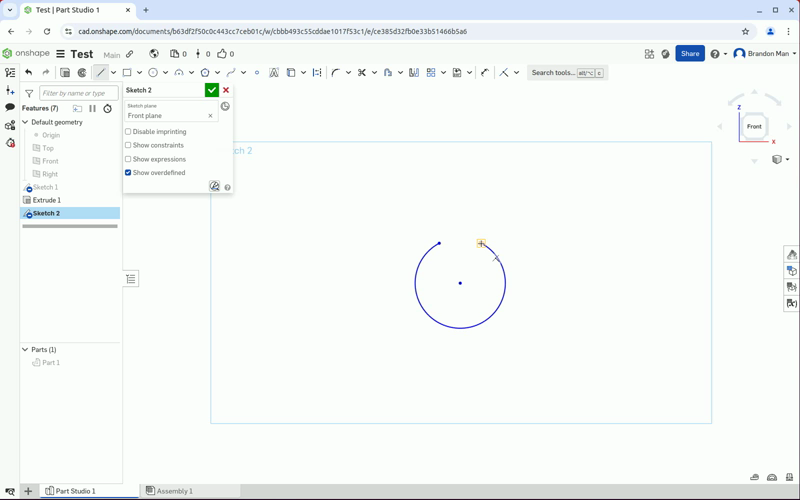
click(481, 243)
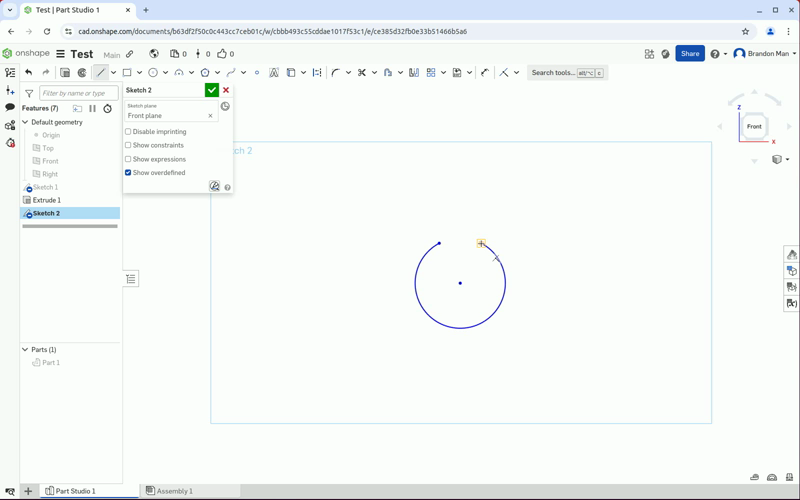
mouse_move(511, 243)
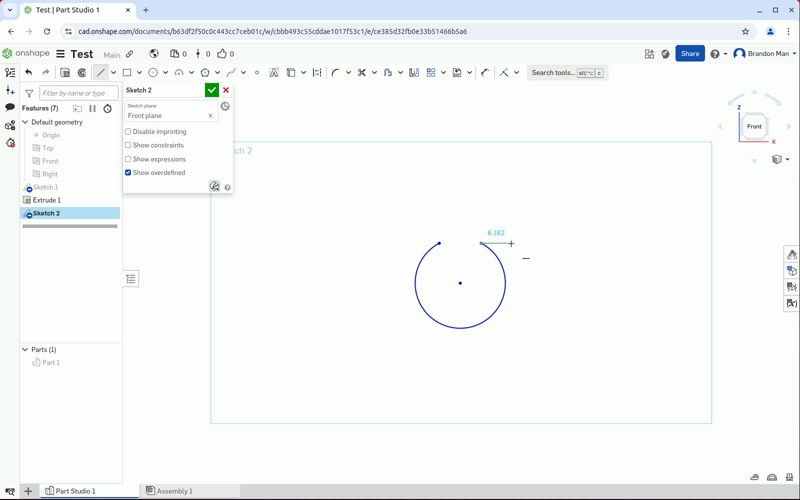
key_down(shift)
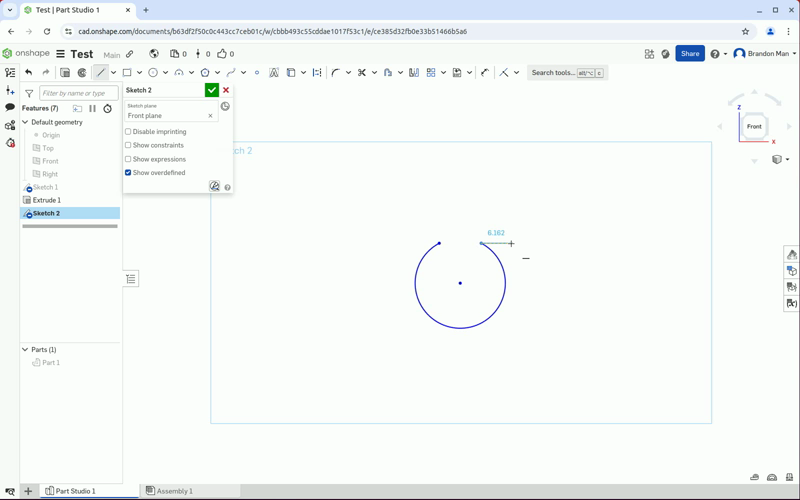
mouse_move(439, 243)
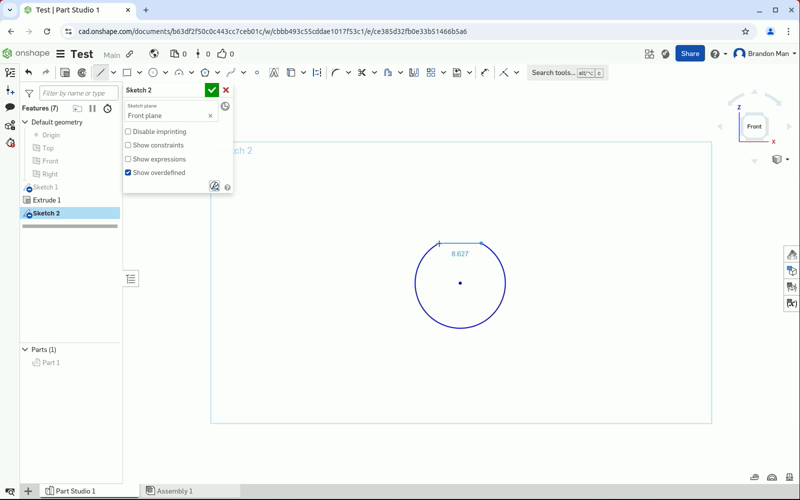
key_up(shift)
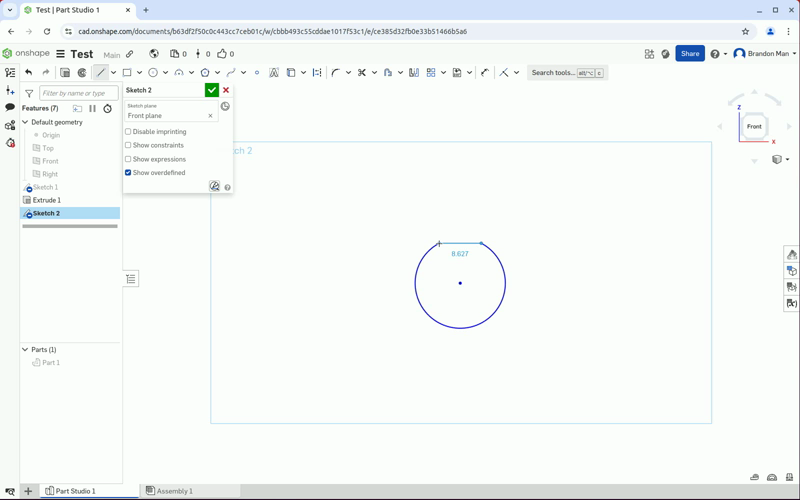
click(439, 243)
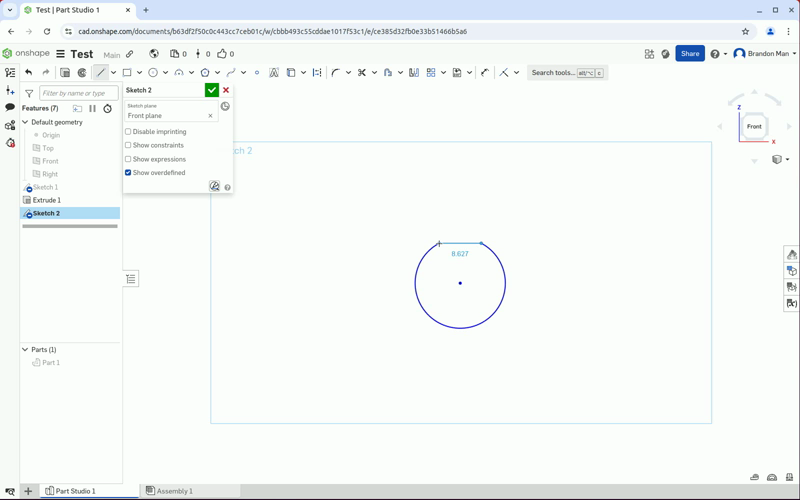
key(esc)
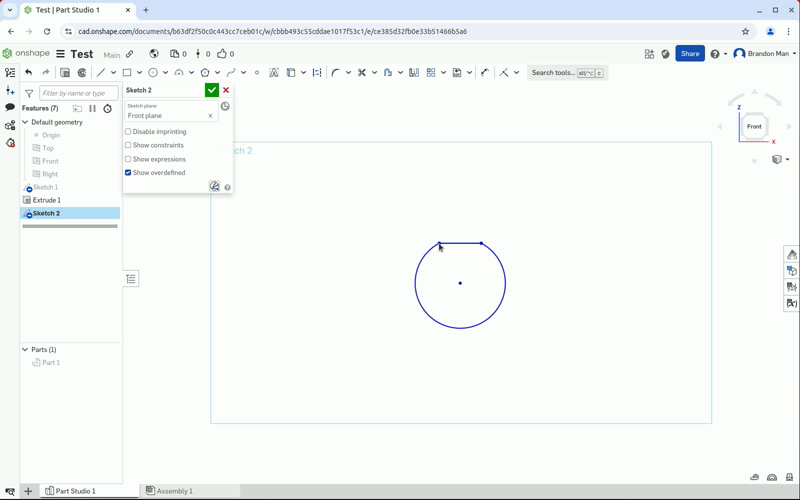
mouse_move(453, 268)
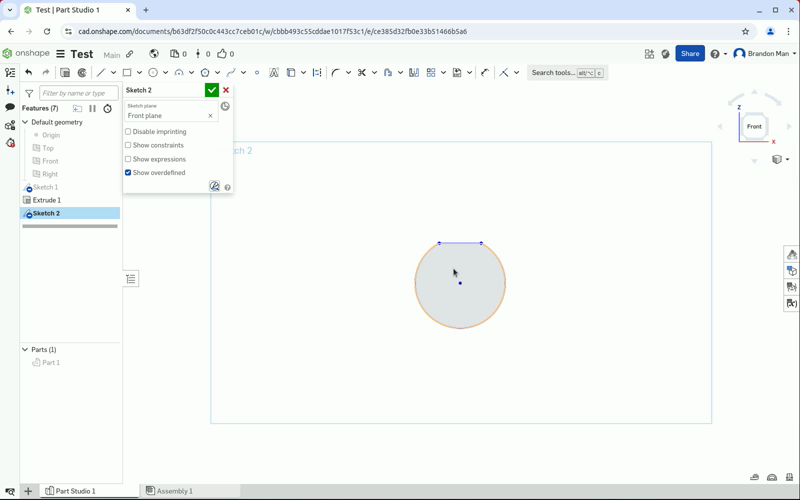
click(453, 268)
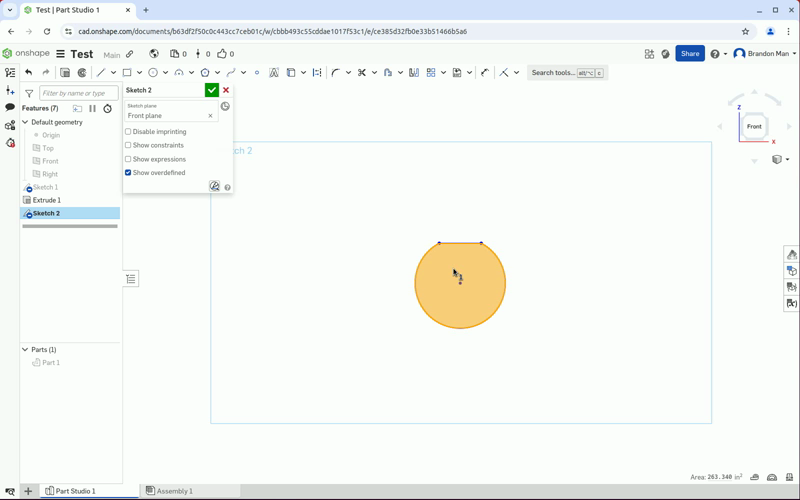
mouse_move(73, 352)
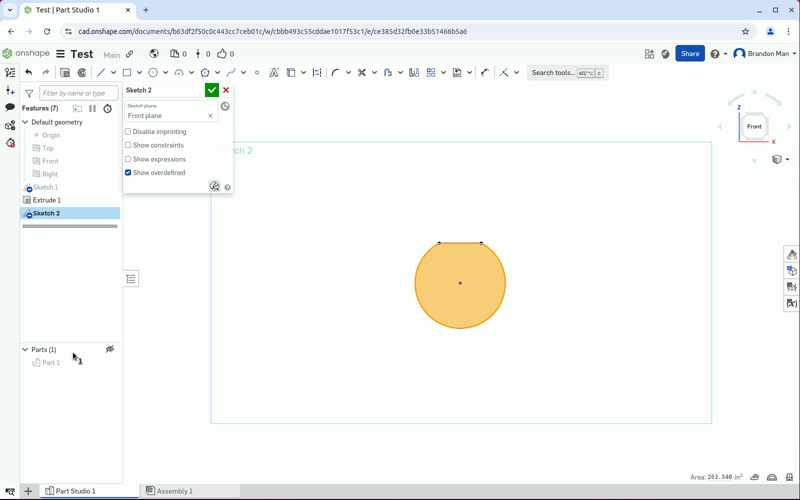
key(shift+y)
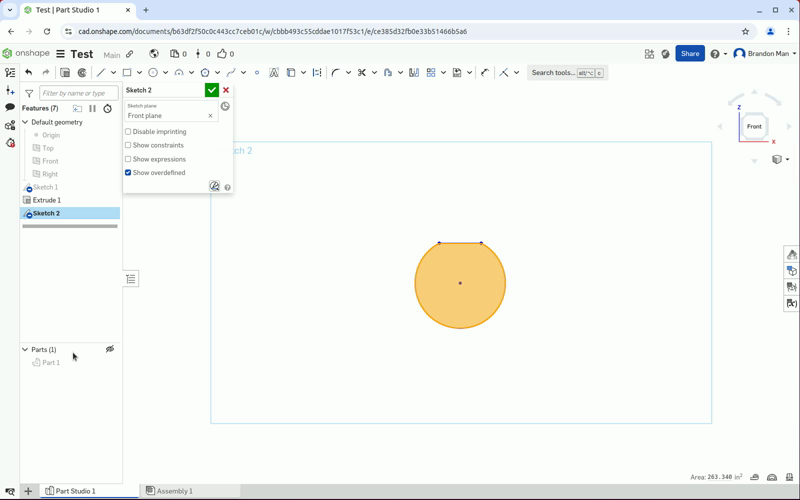
key(shift+e)
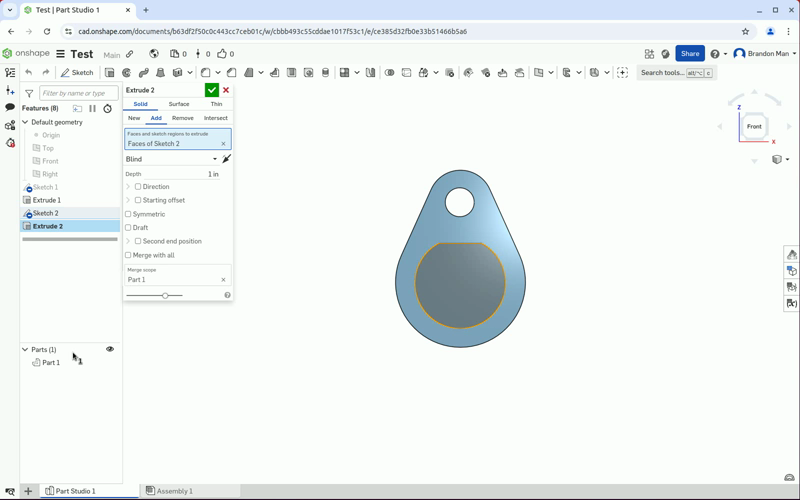
mouse_move(143, 106)
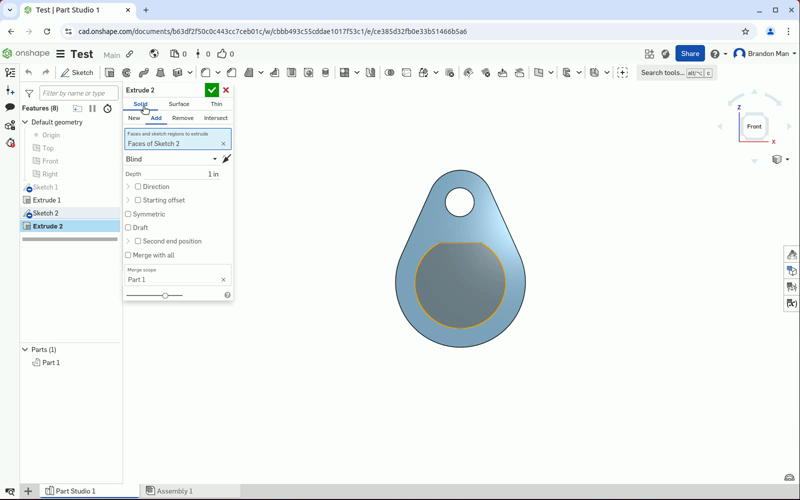
click(143, 106)
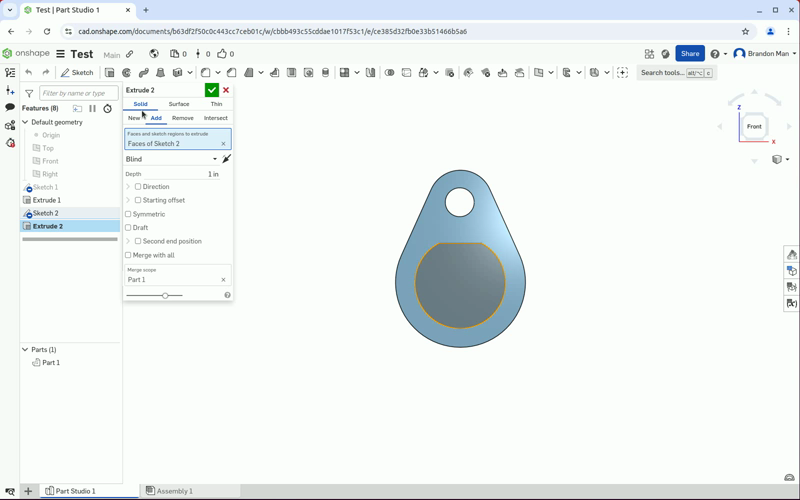
mouse_move(137, 120)
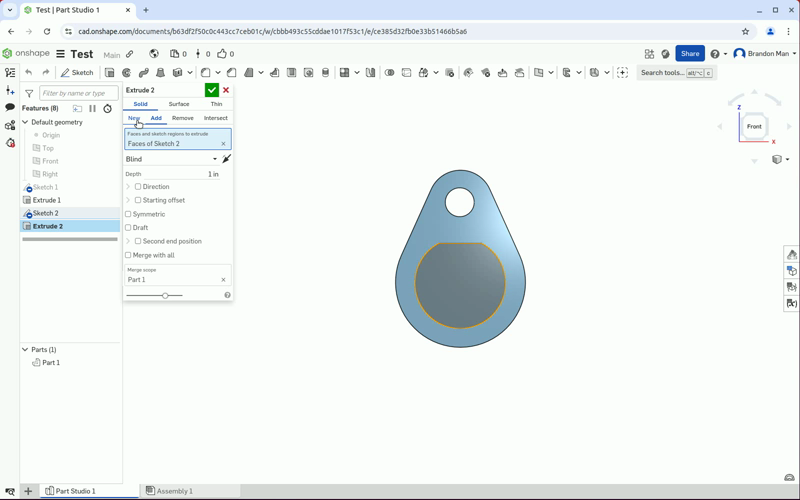
click(137, 120)
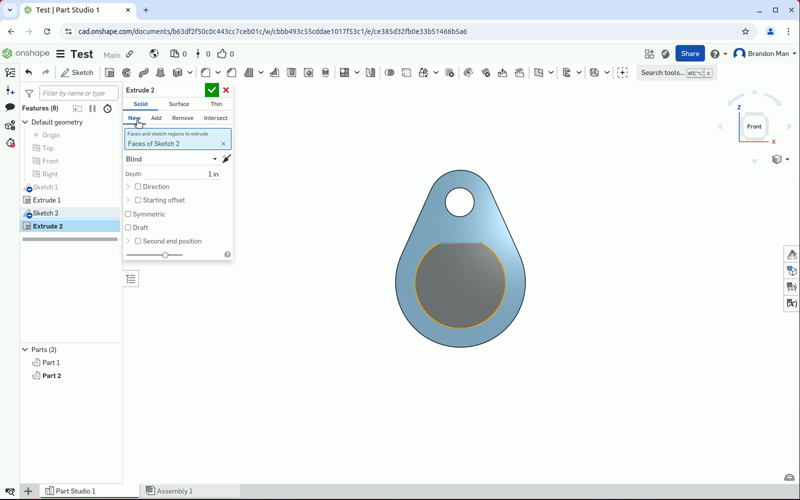
key(tab, 4)
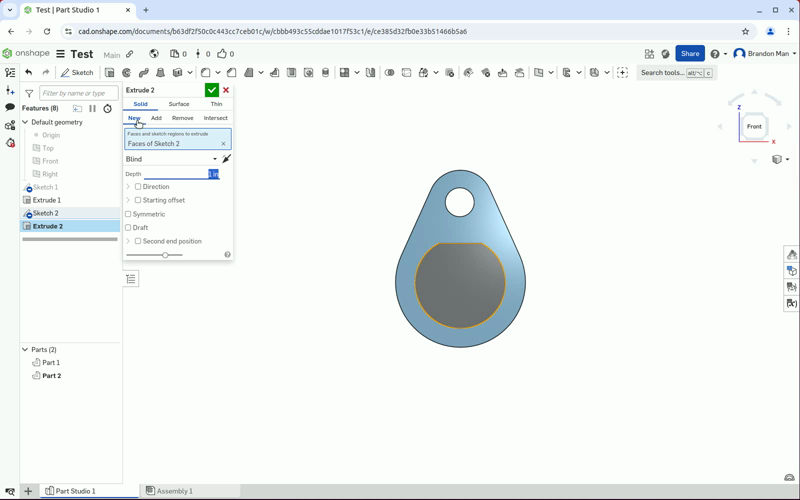
text(8.184)
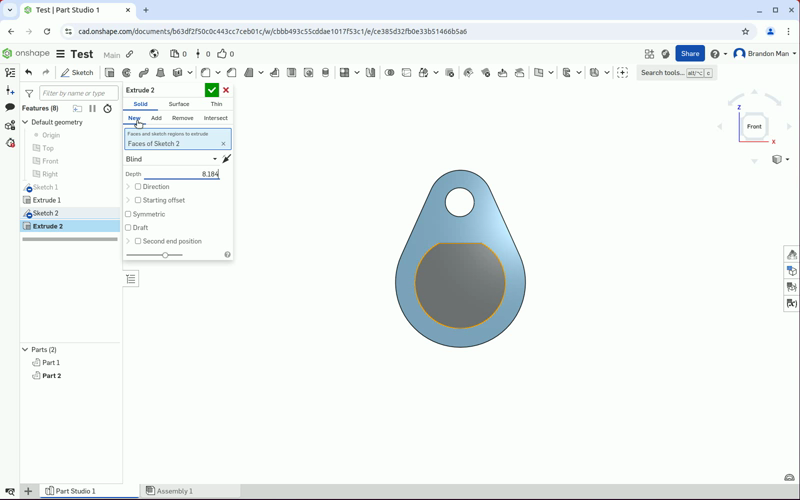
key(enter)
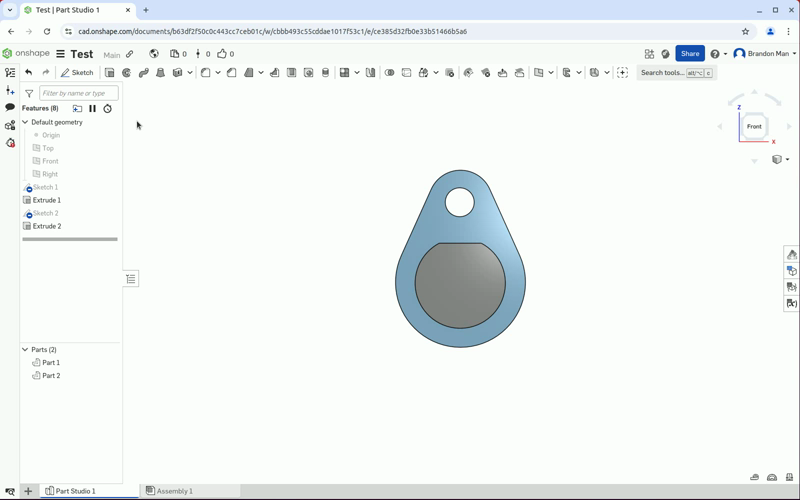
key(shift+h)
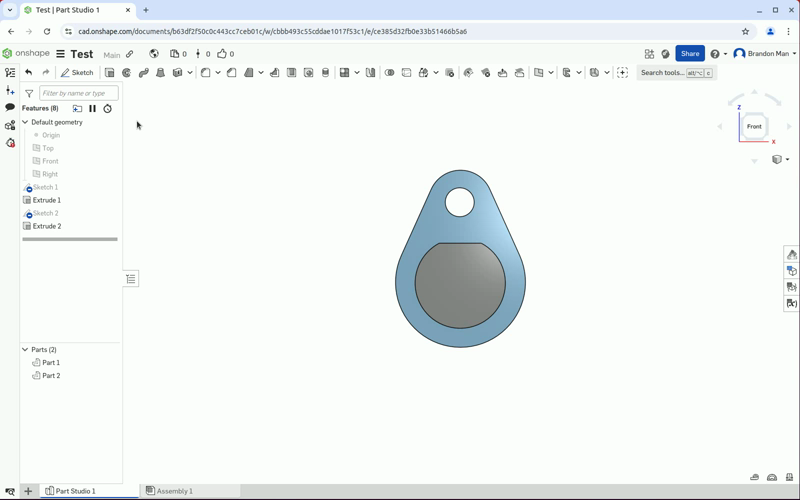
key(shift+h)
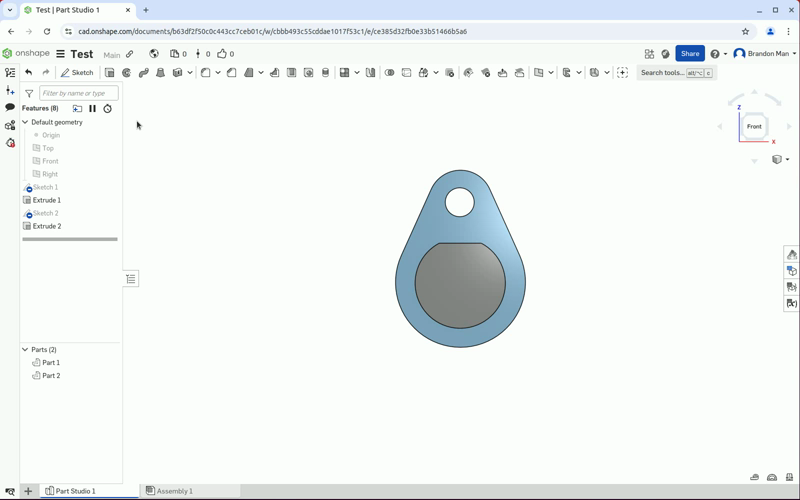
mouse_move(73, 189)
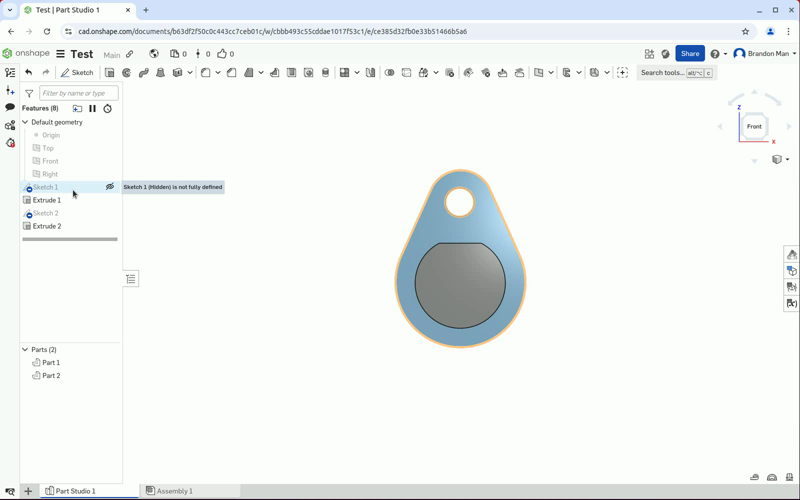
click(73, 189)
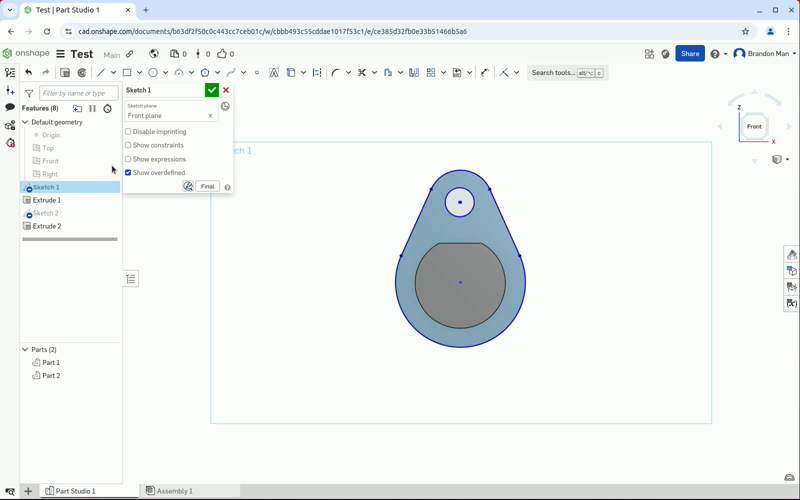
mouse_move(229, 92)
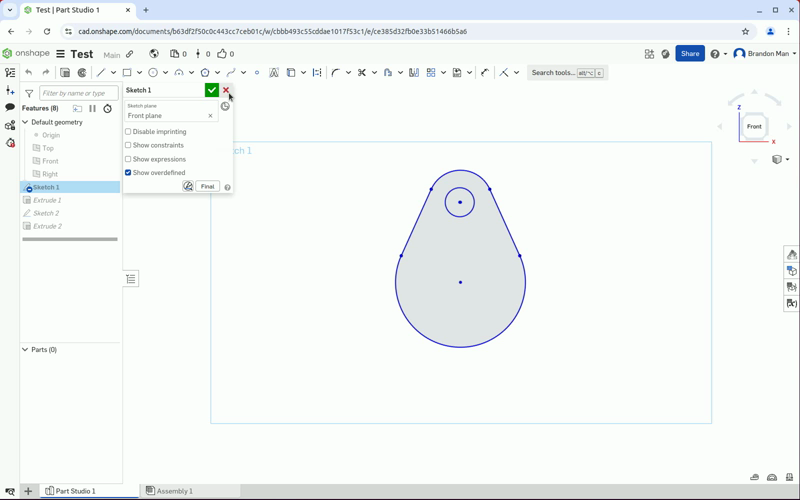
click(229, 92)
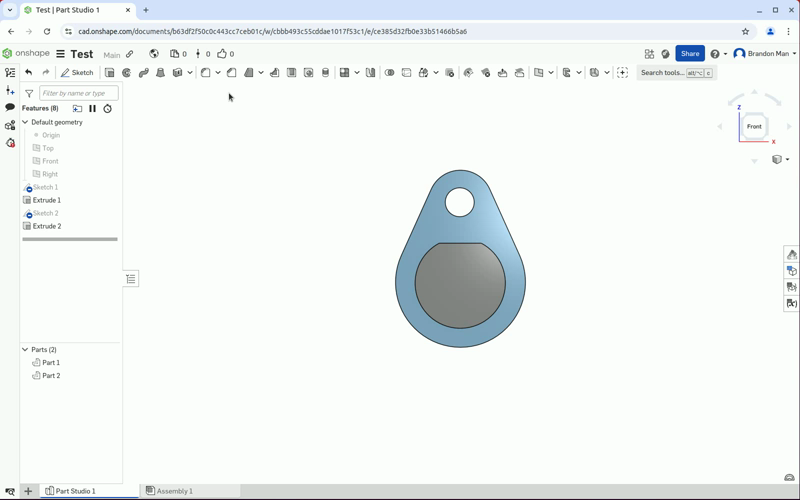
mouse_move(541, 75)
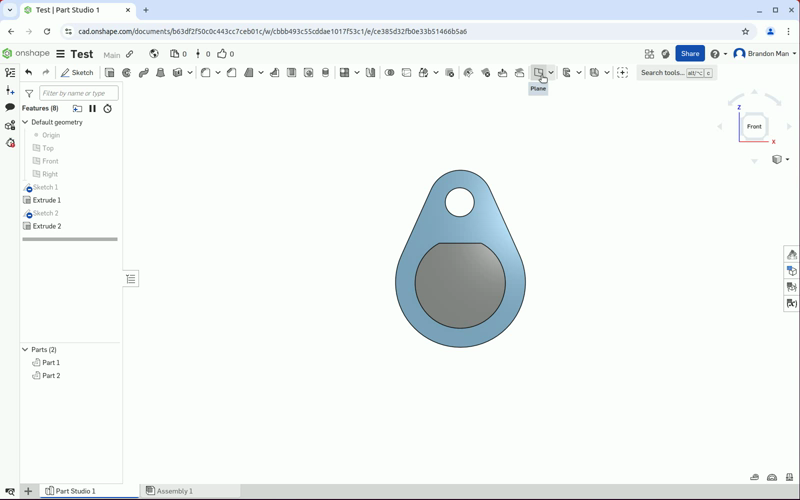
click(541, 75)
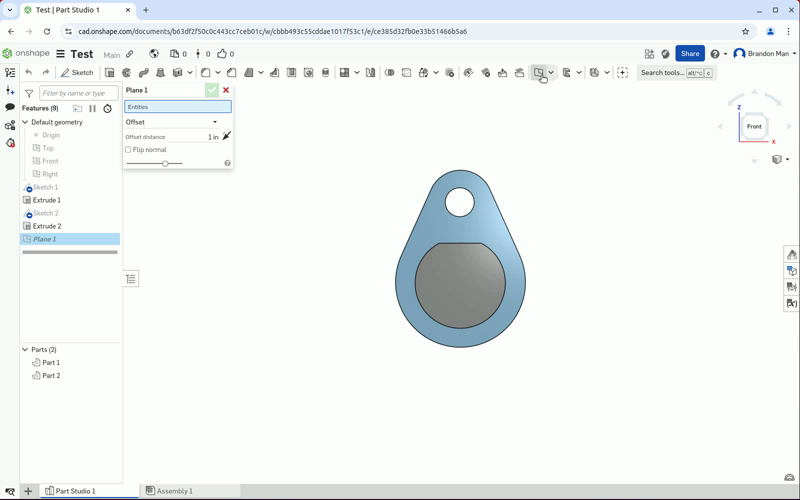
mouse_move(73, 163)
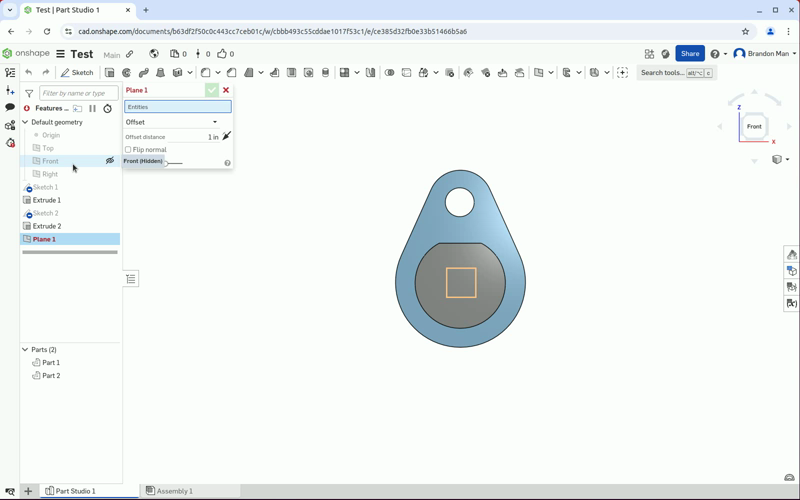
click(73, 163)
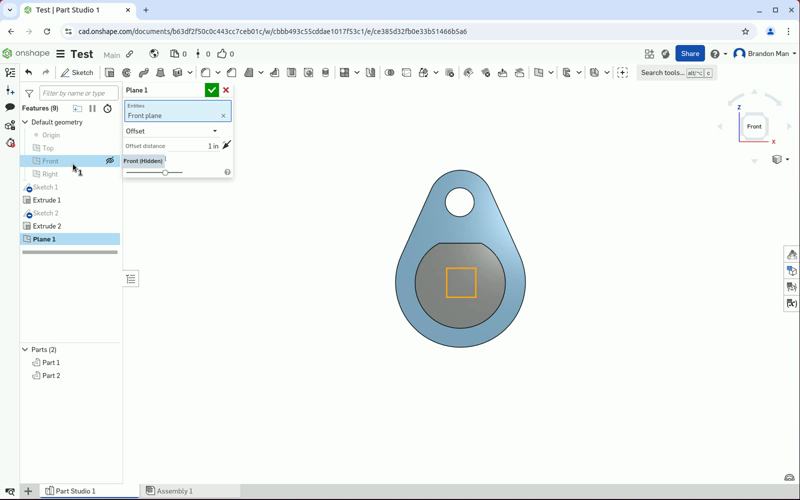
key(tab, 2)
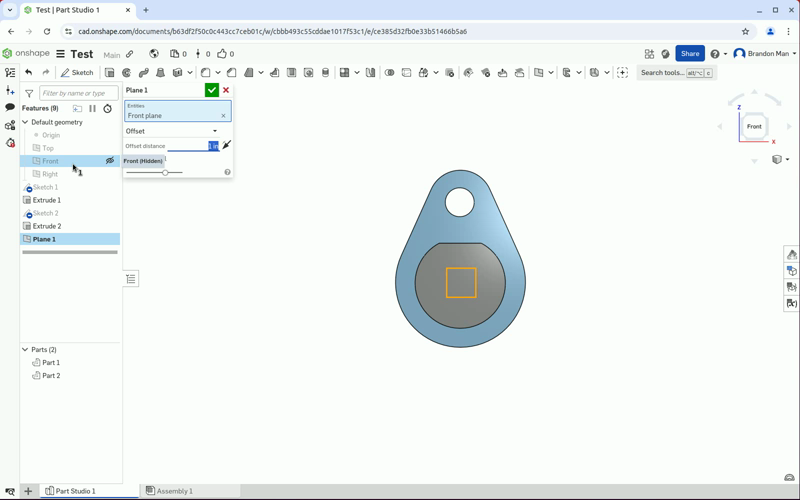
text(8.196)
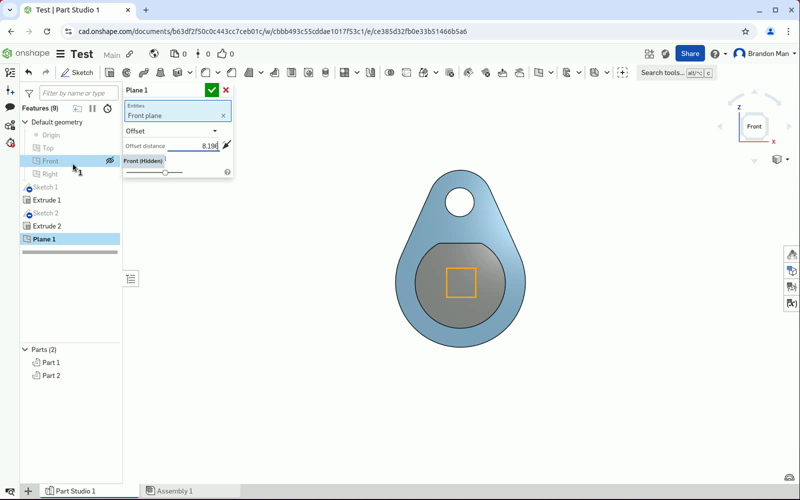
key(enter, 2)
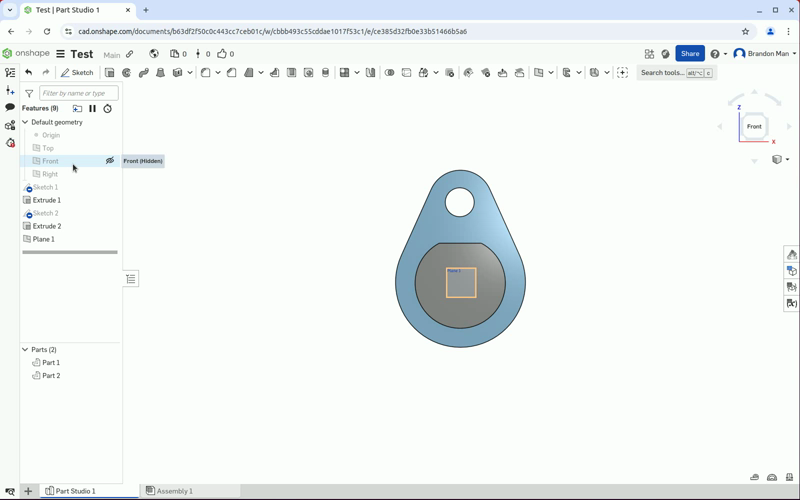
key(shift+s)
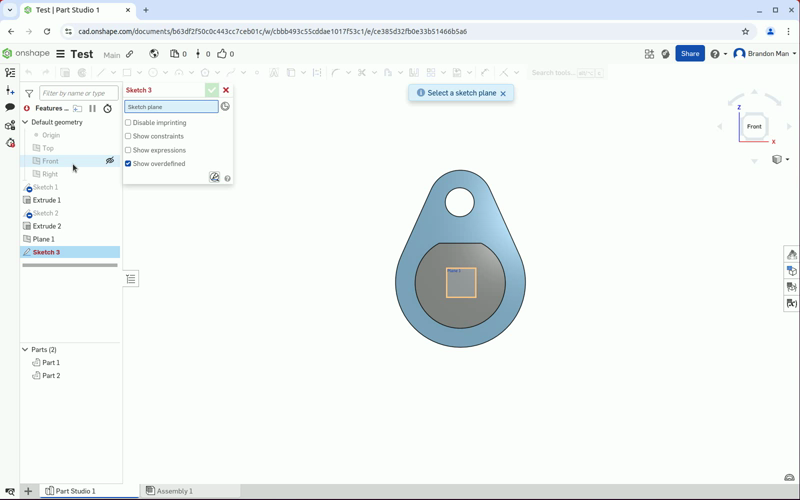
mouse_move(73, 241)
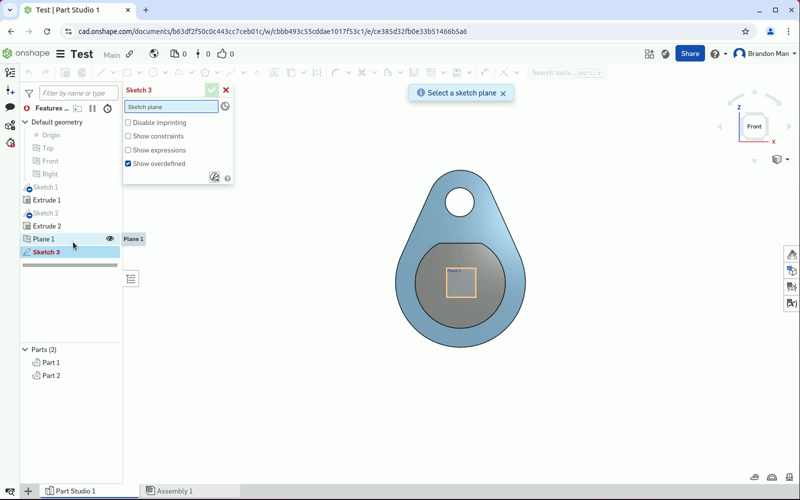
click(73, 241)
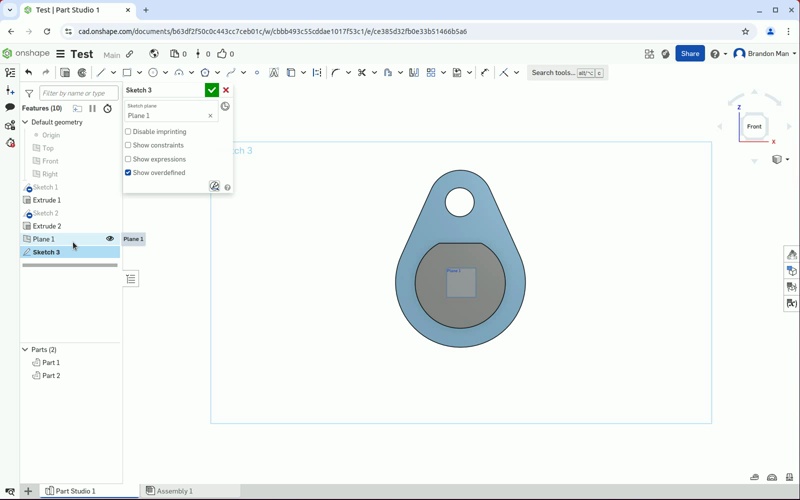
mouse_move(73, 352)
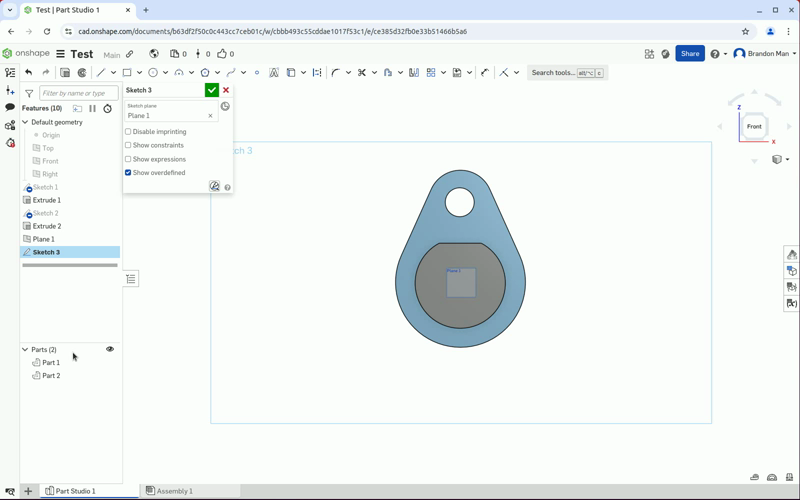
key(y)
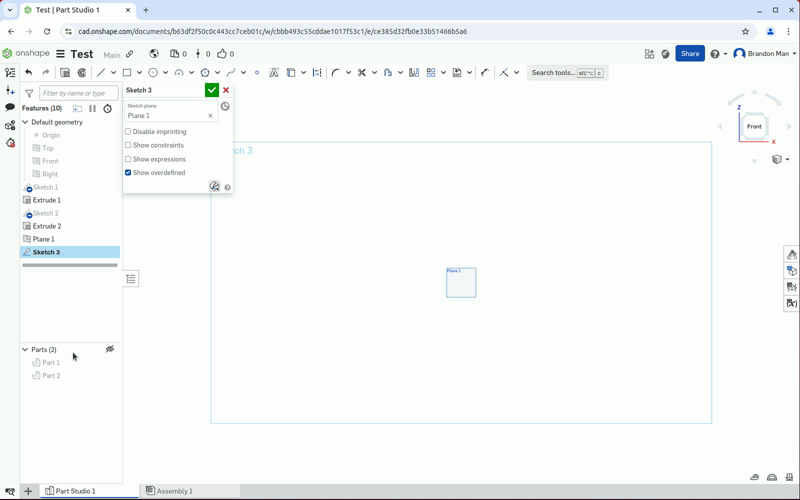
key(c)
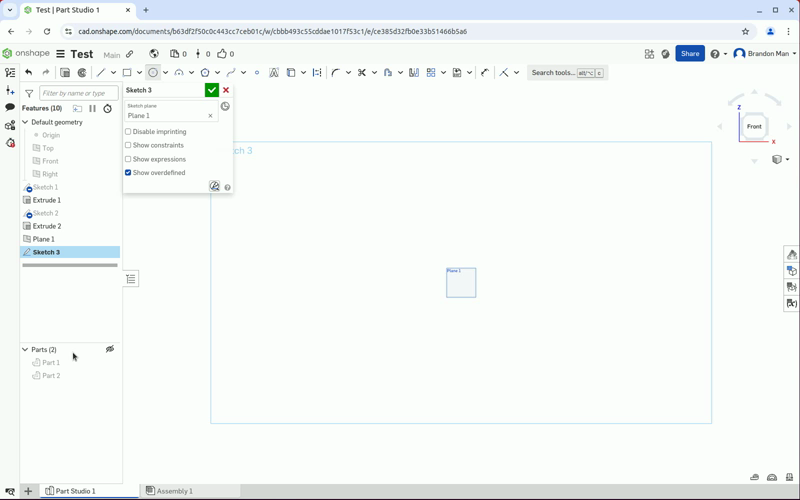
key_down(shift)
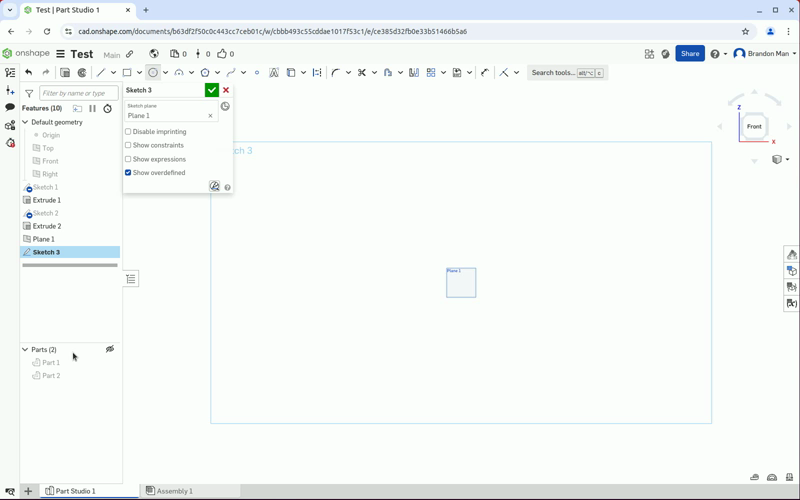
mouse_move(461, 282)
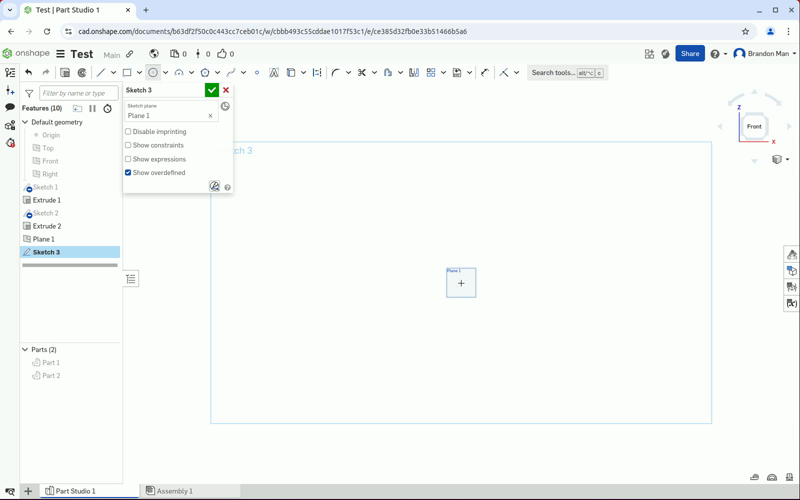
click(461, 282)
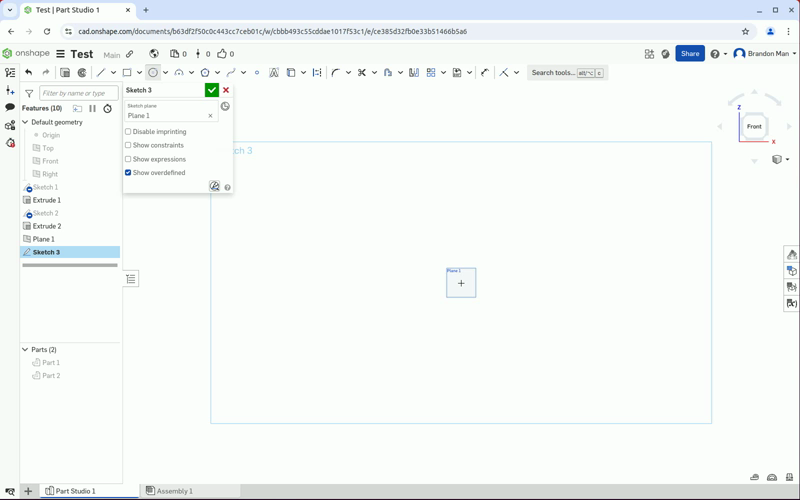
key_up(shift)
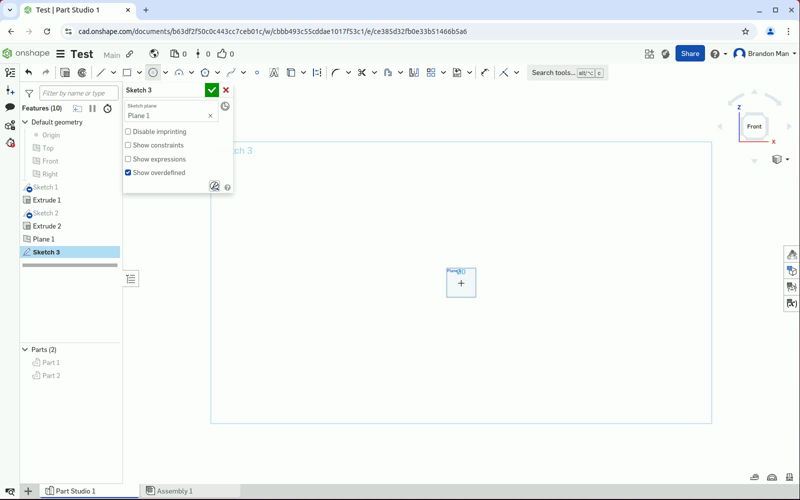
mouse_move(477, 282)
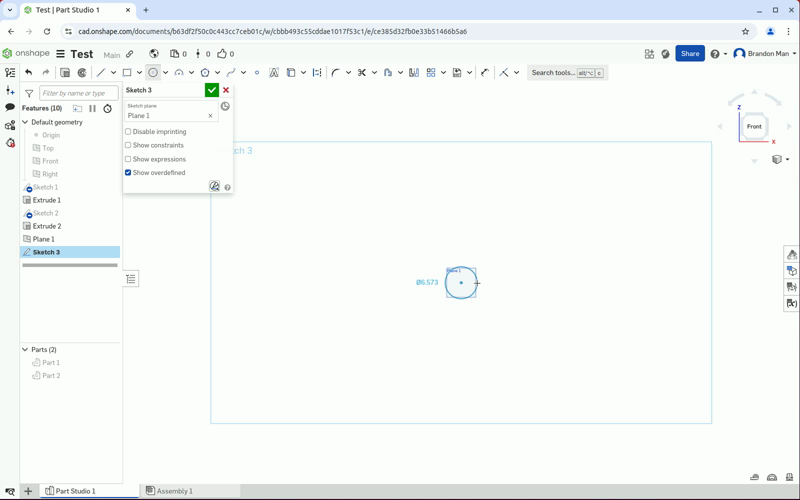
click(477, 282)
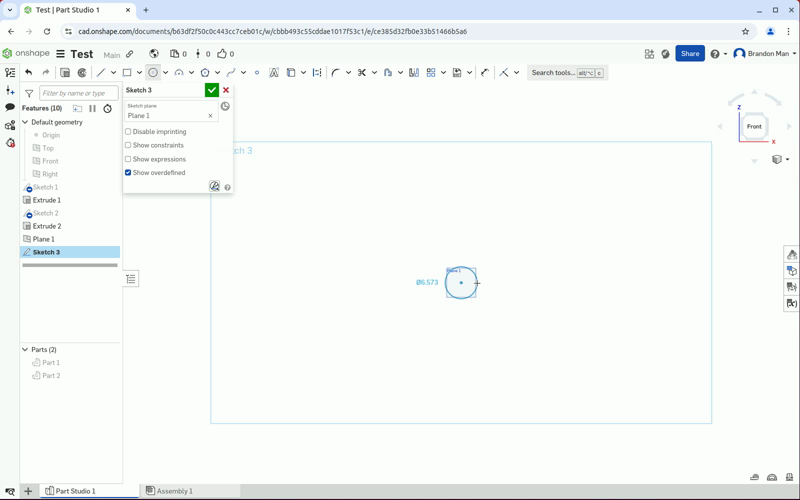
key(esc)
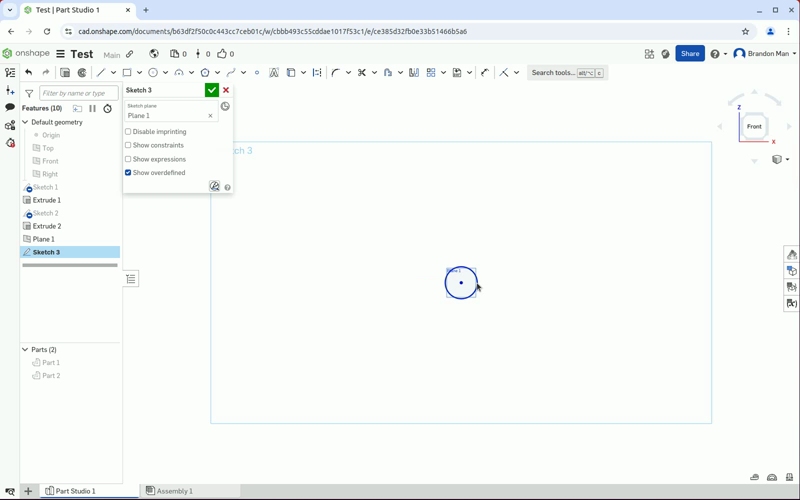
mouse_move(461, 289)
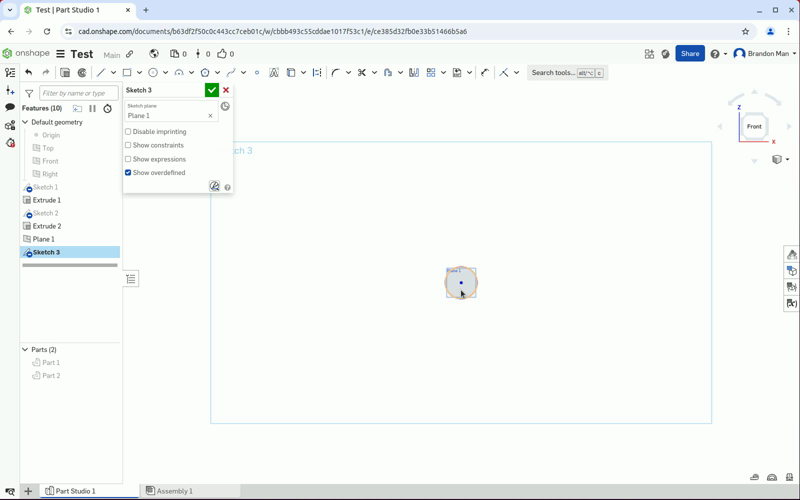
scroll(6)
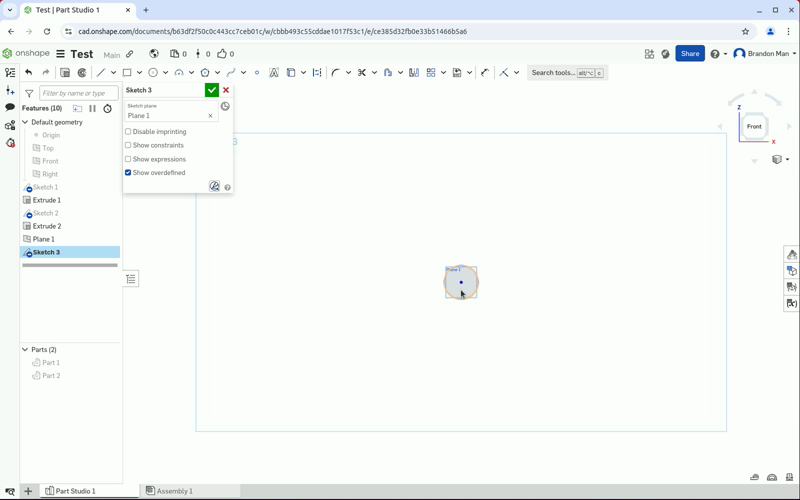
scroll(6)
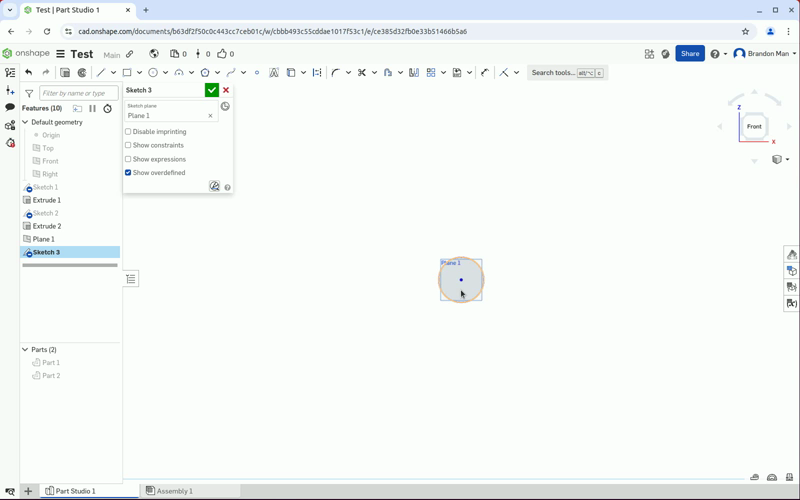
scroll(6)
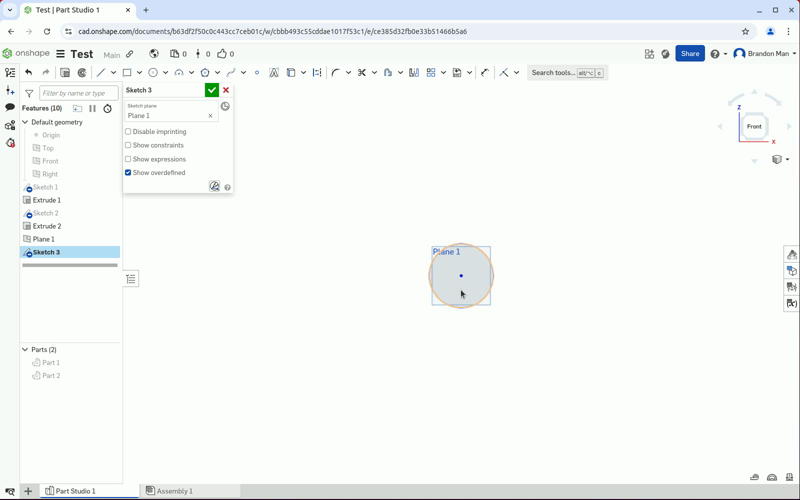
scroll(6)
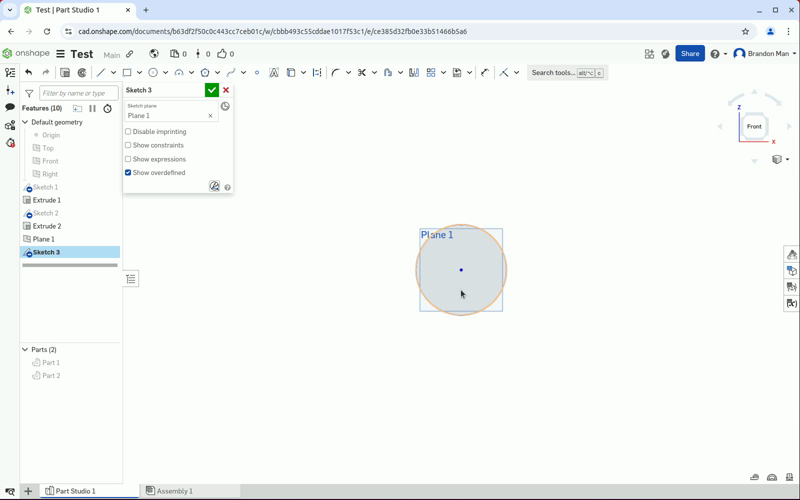
scroll(6)
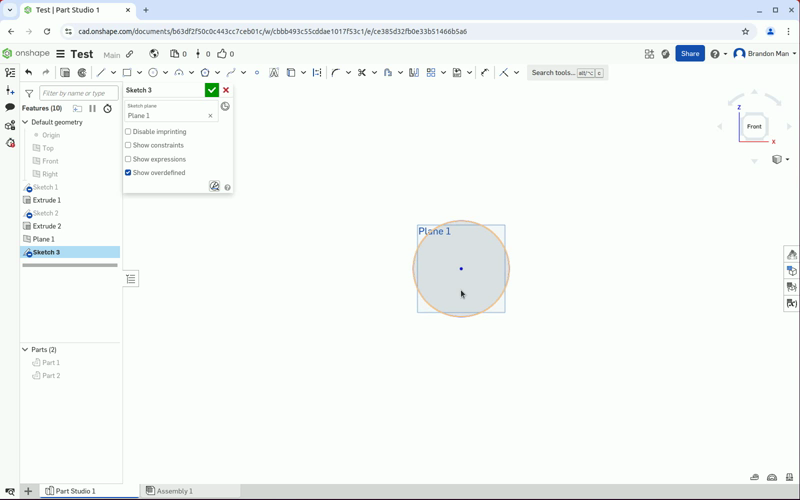
scroll(6)
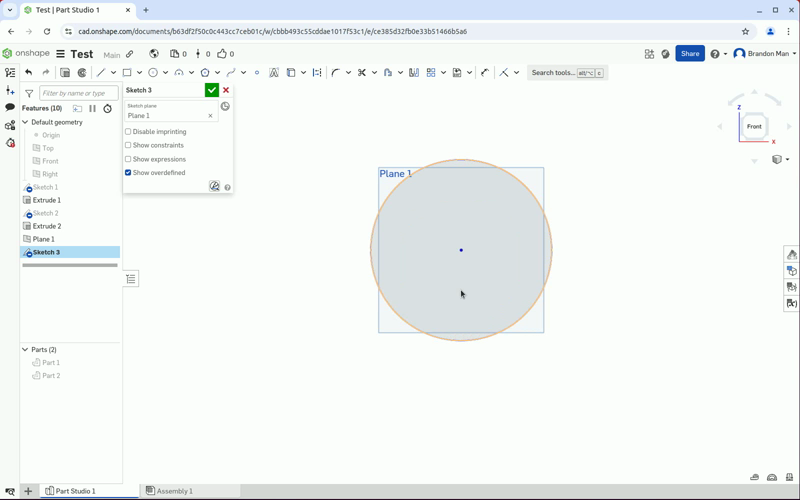
scroll(6)
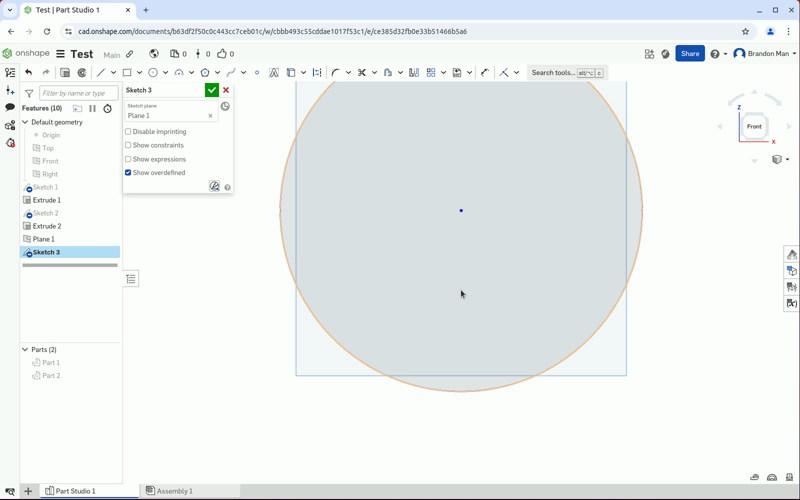
click(461, 289)
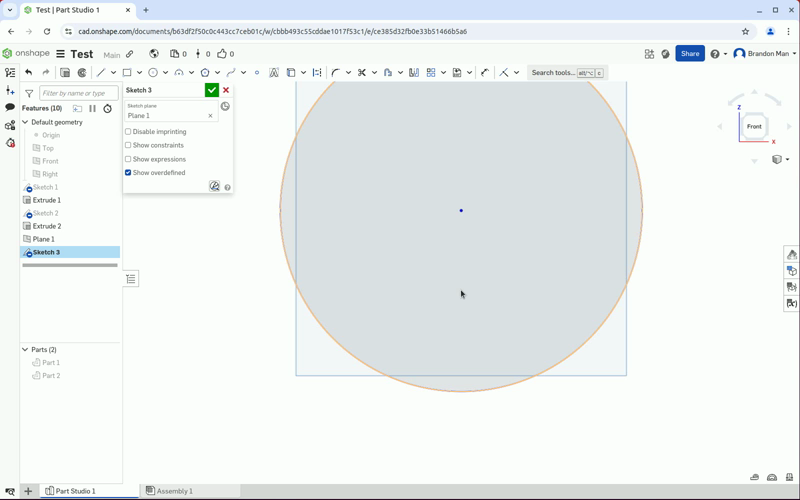
scroll(-6)
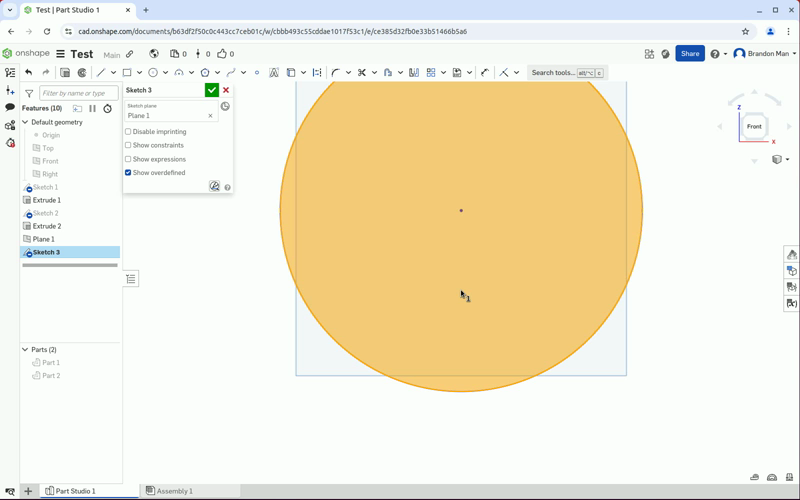
scroll(-6)
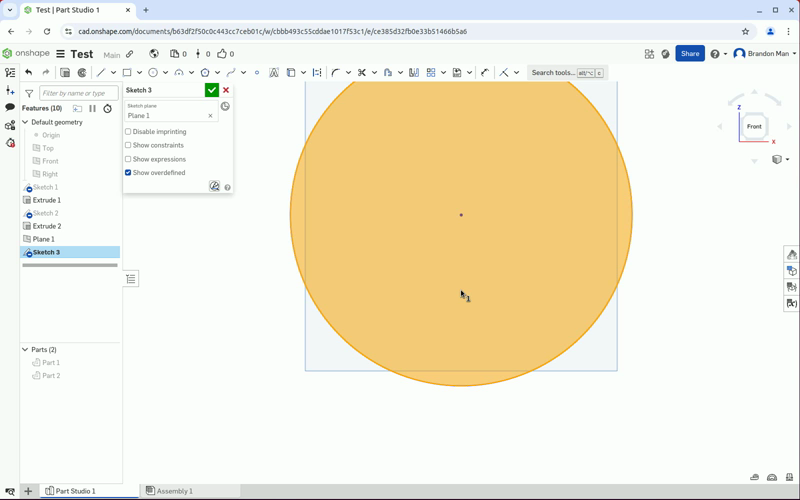
scroll(-6)
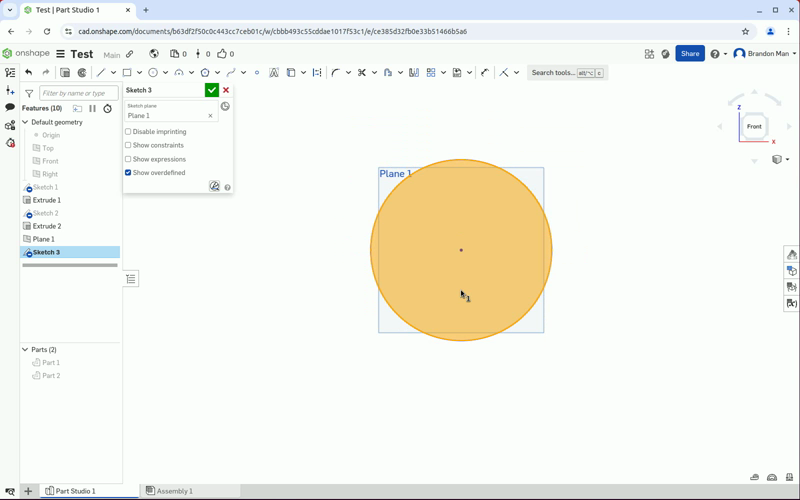
scroll(-6)
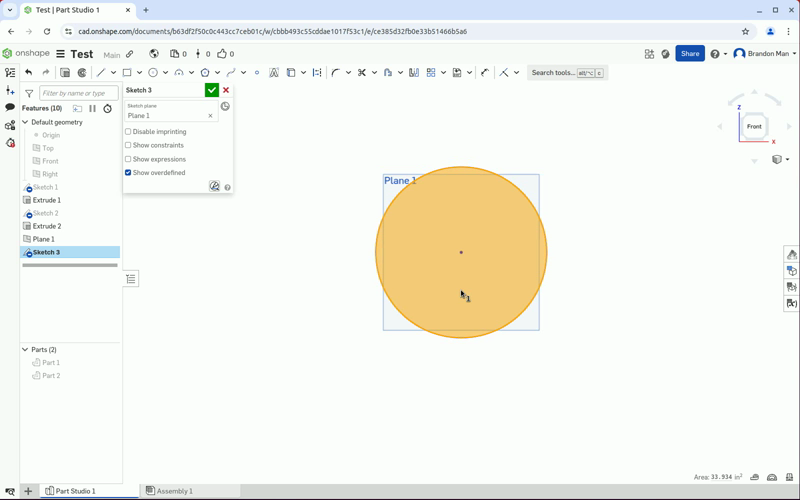
scroll(-6)
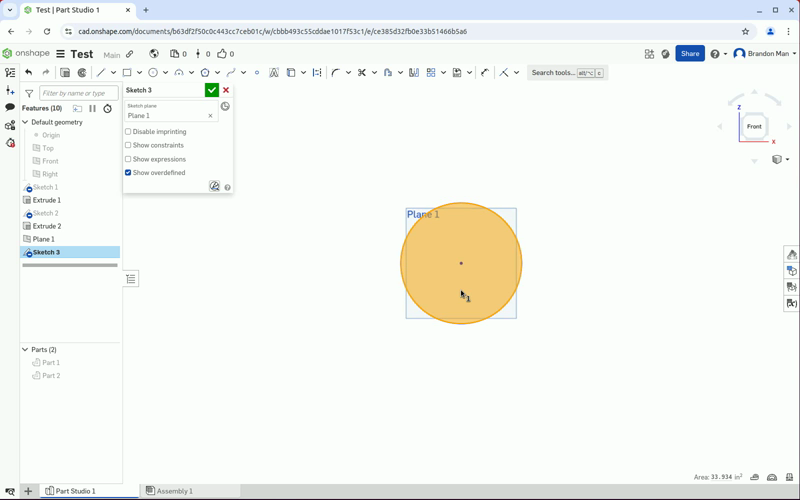
scroll(-6)
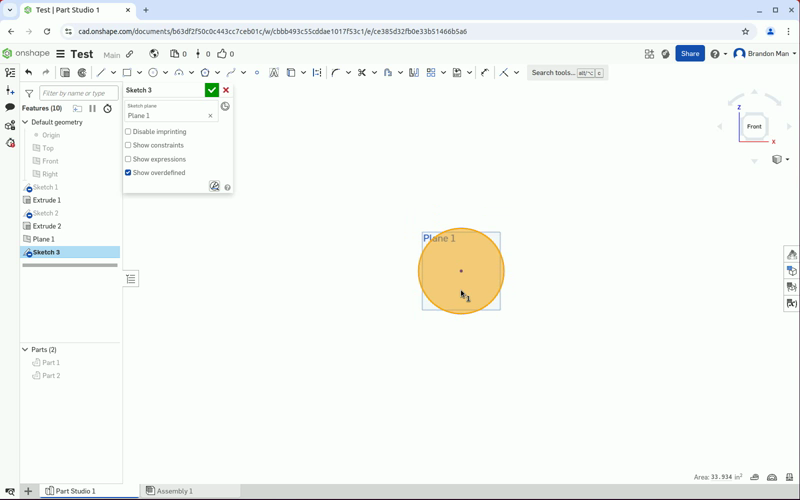
scroll(-6)
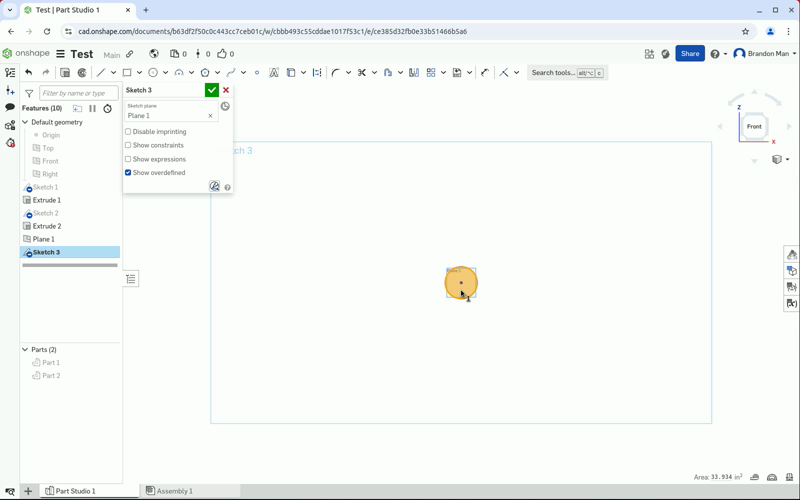
mouse_move(73, 352)
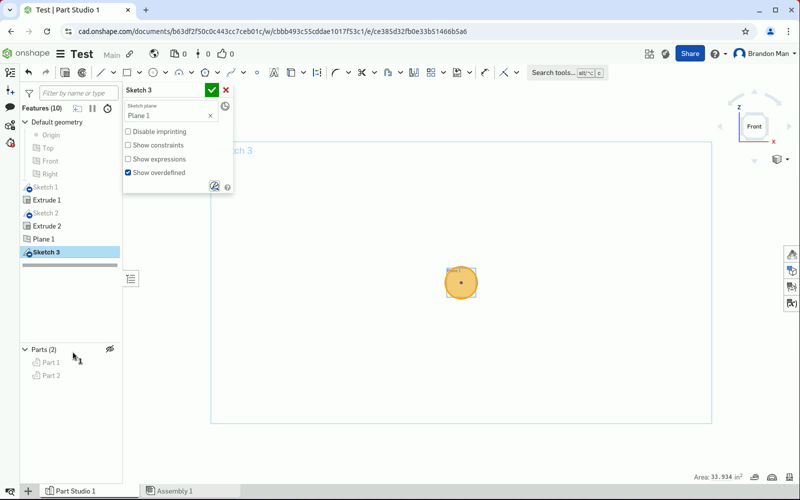
key(shift+y)
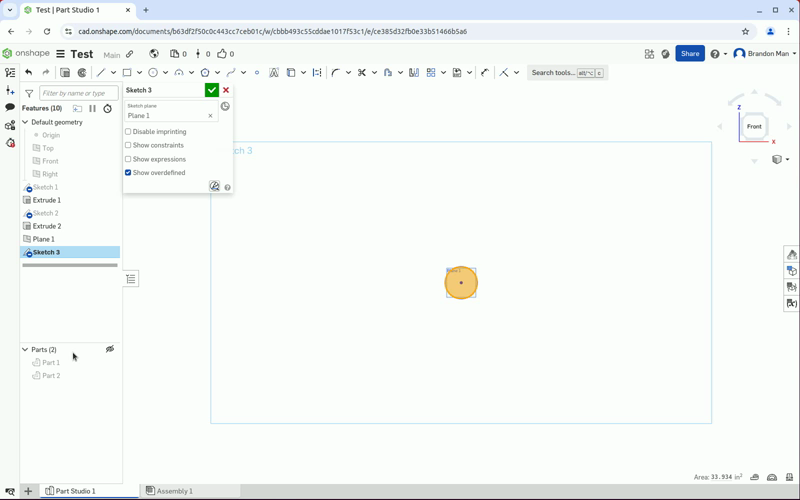
key(shift+e)
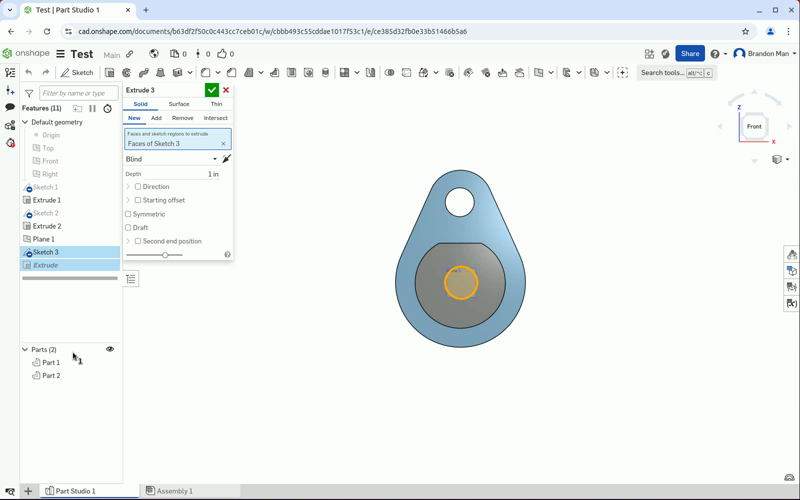
mouse_move(143, 106)
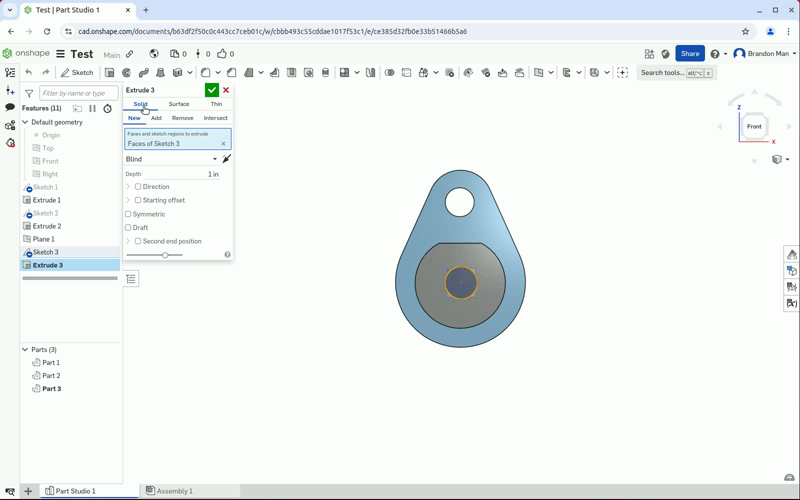
click(143, 106)
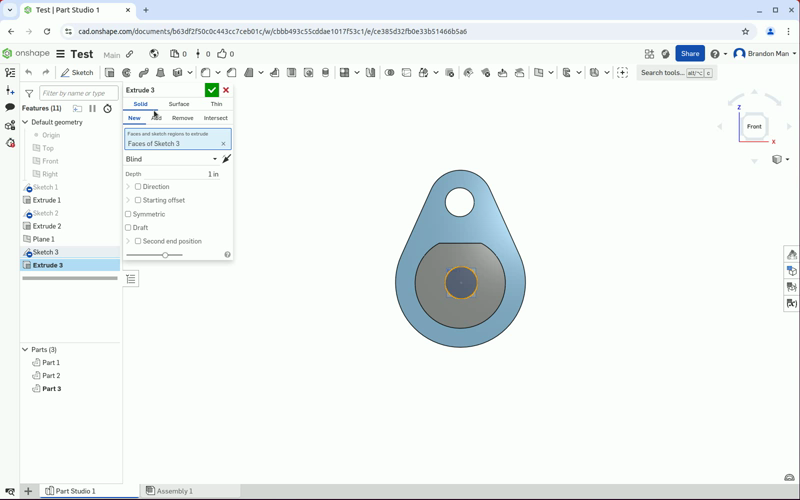
mouse_move(186, 120)
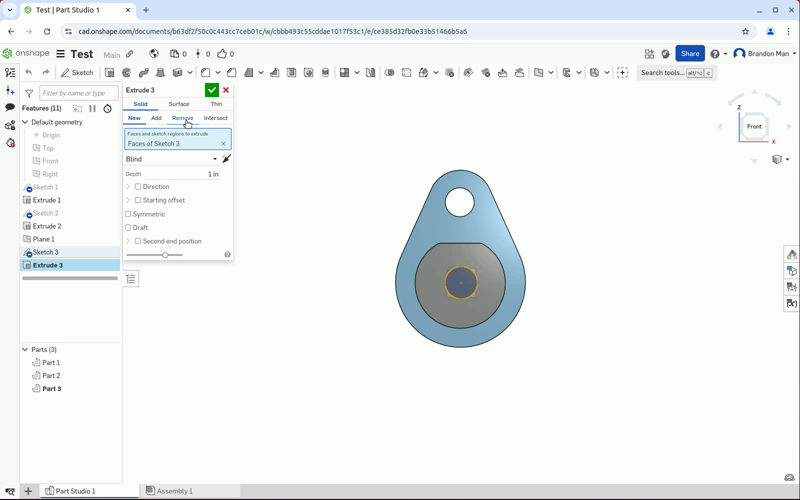
click(186, 120)
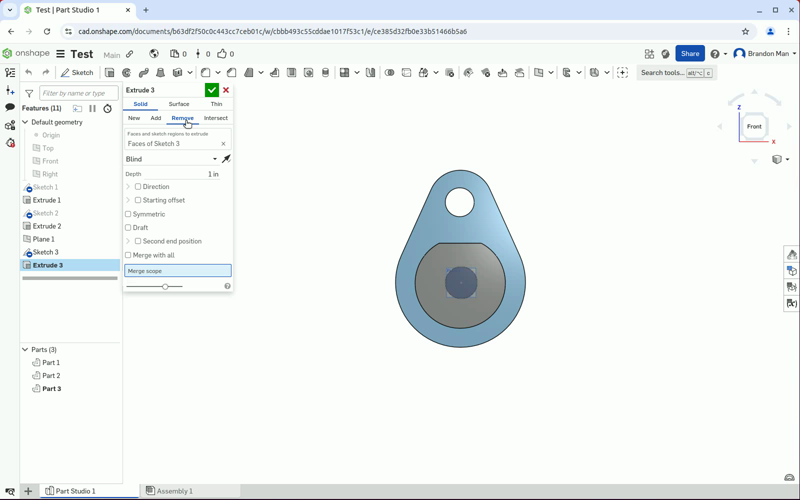
key(tab, 4)
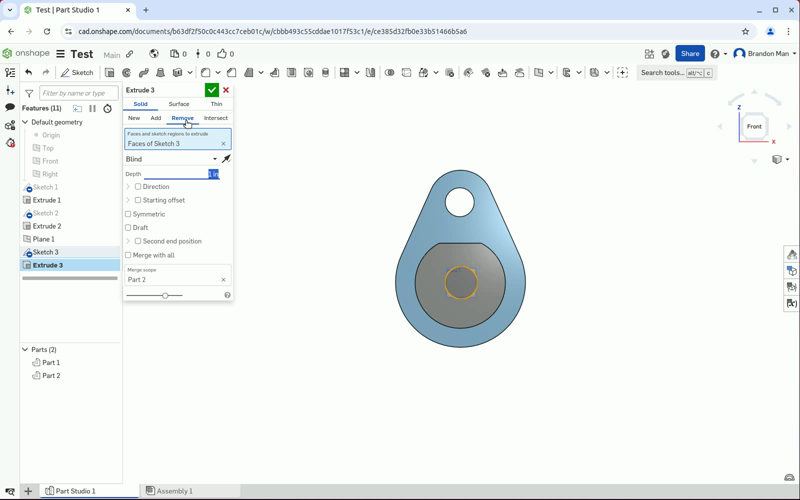
text(30.811)
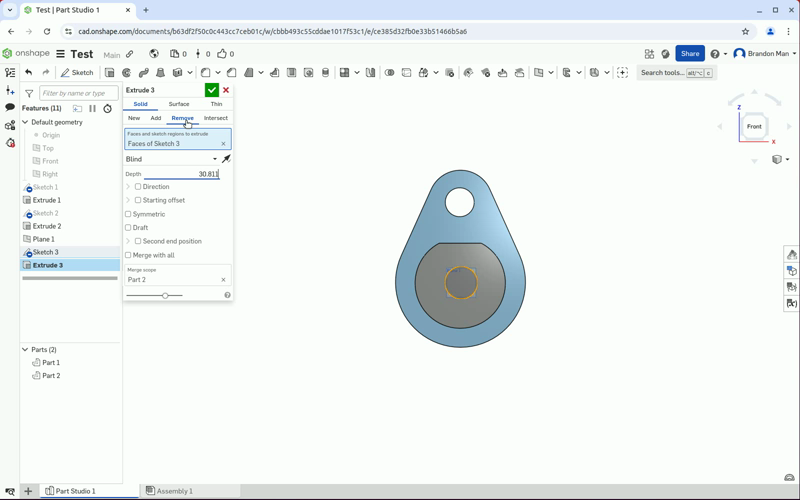
key(tab, 6)
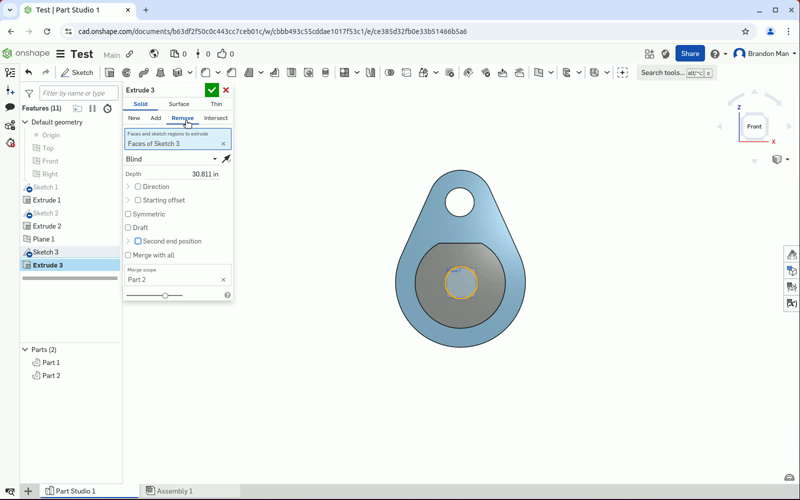
key(space)
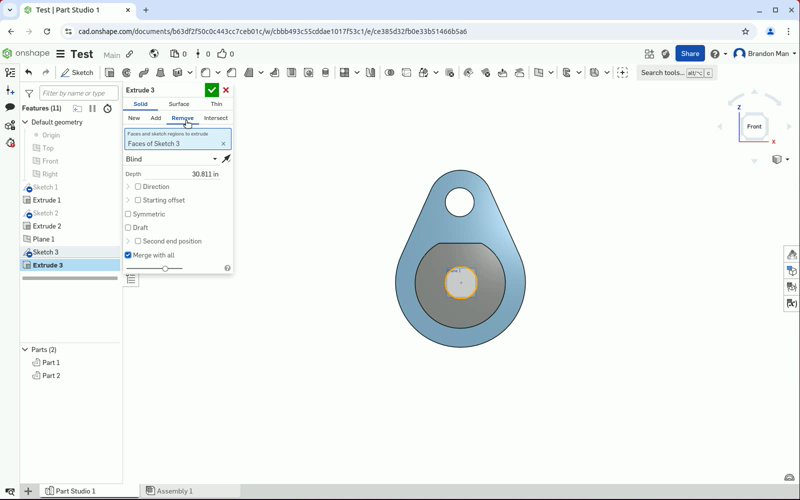
key(enter)
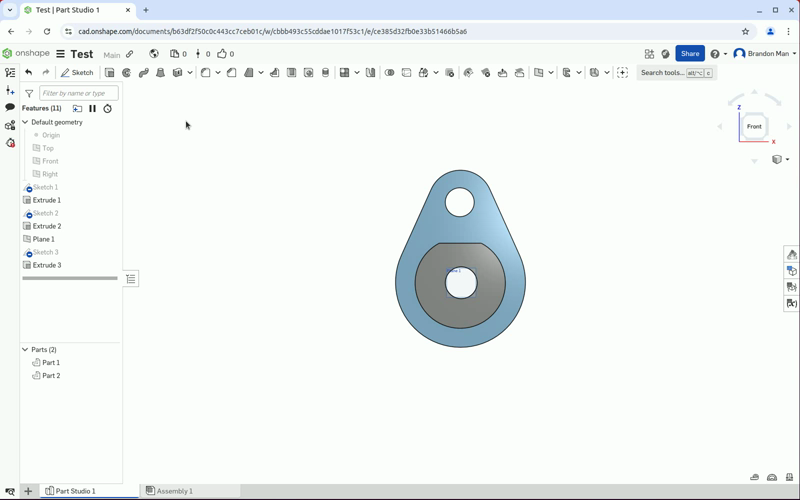
key(shift+h)
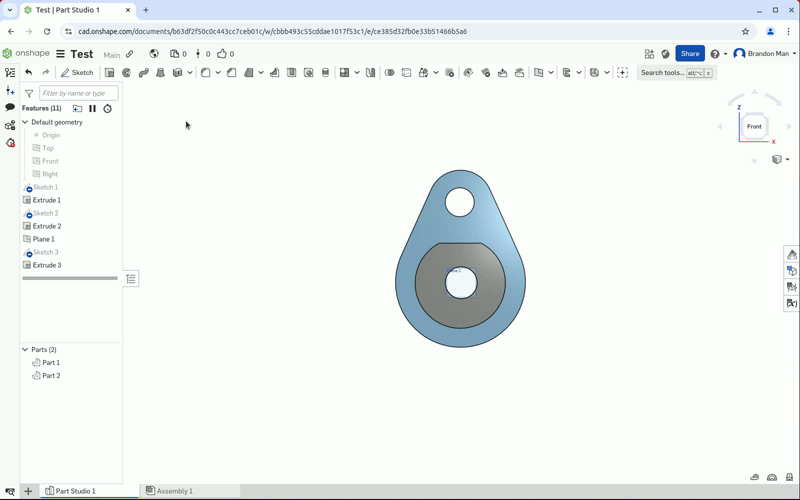
key(shift+h)
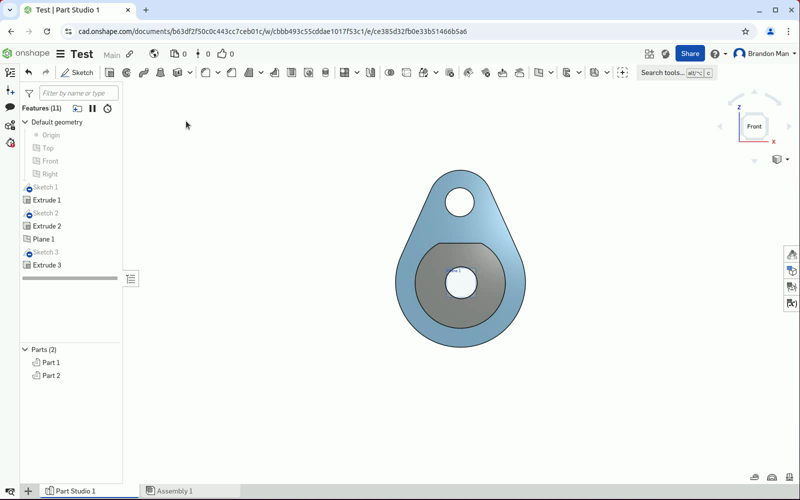
key(shift+7)
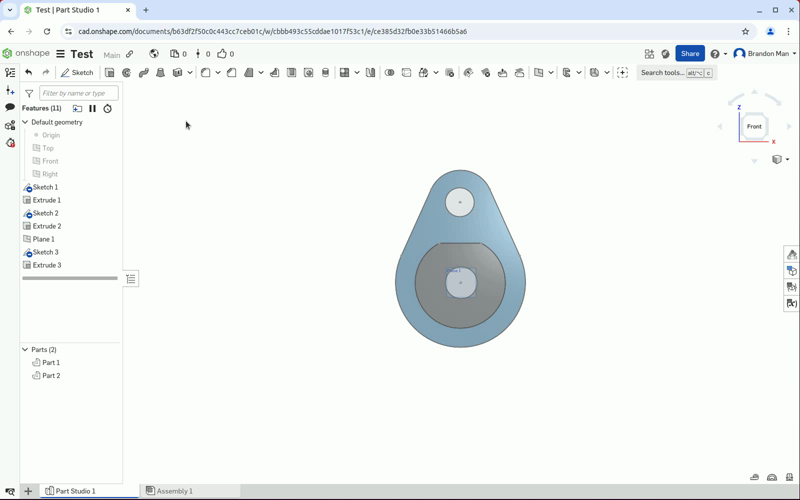
key(left, 2)
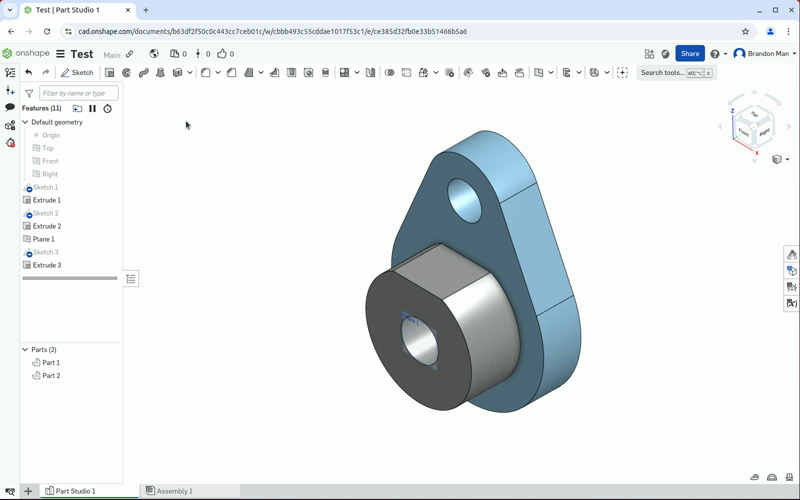
key(down, 2)
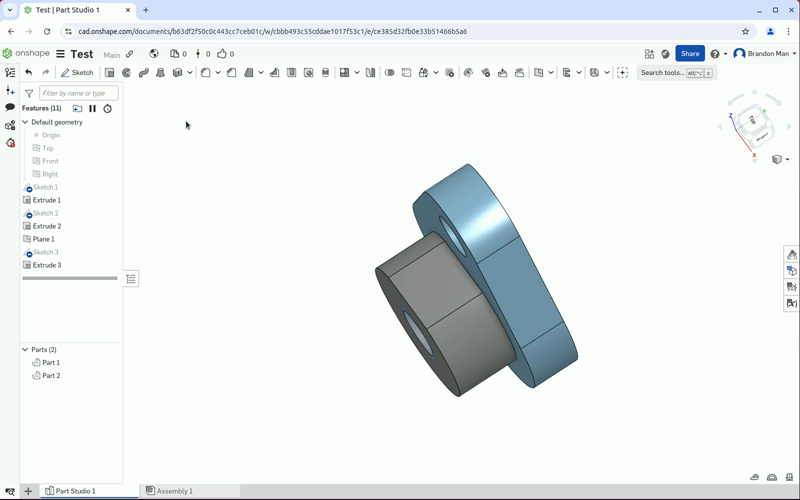
key(up, 2)
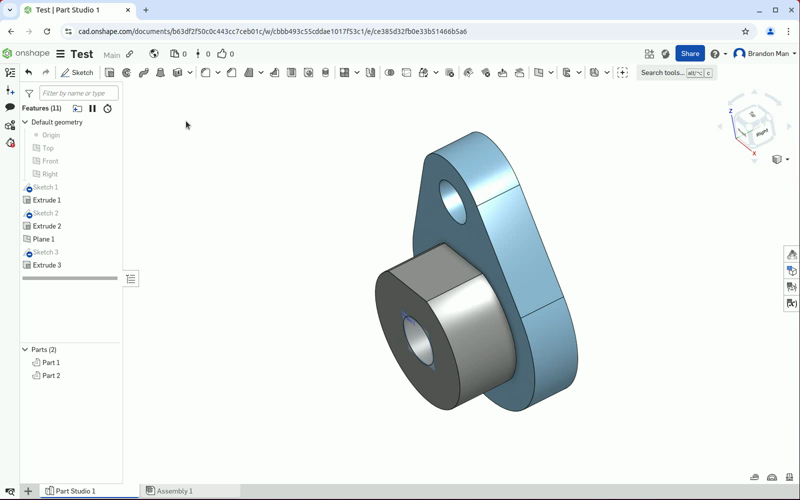
key(right, 2)
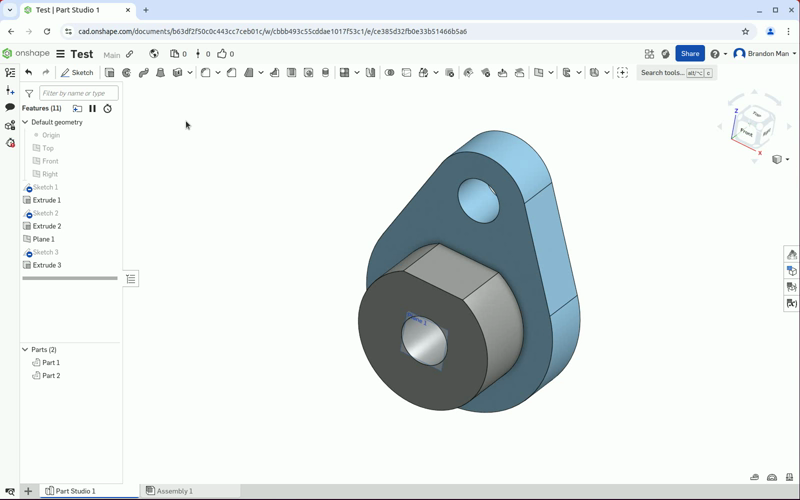
mouse_move(73, 189)
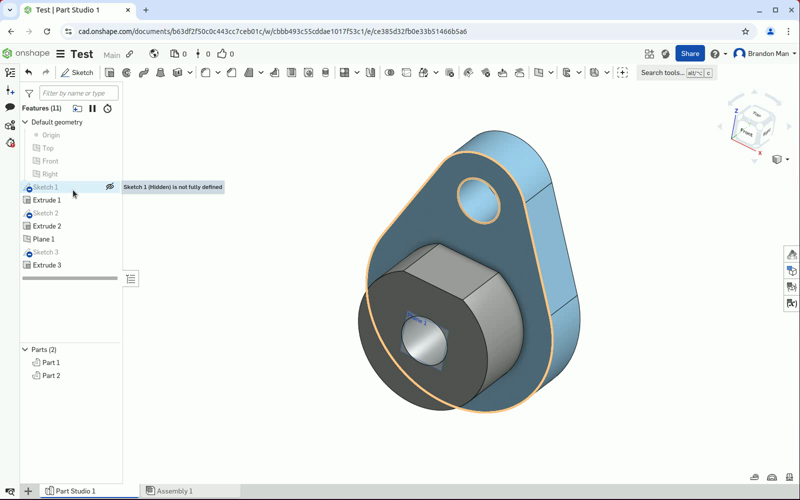
click(73, 189)